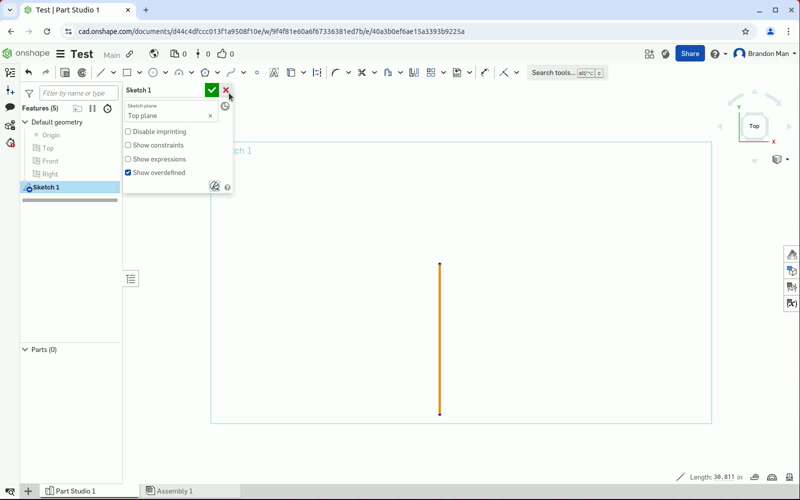
key(shift+h)
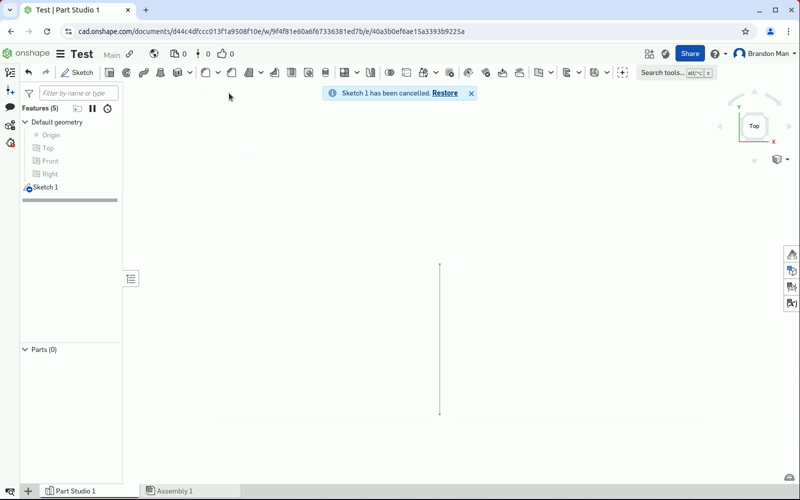
key(shift+s)
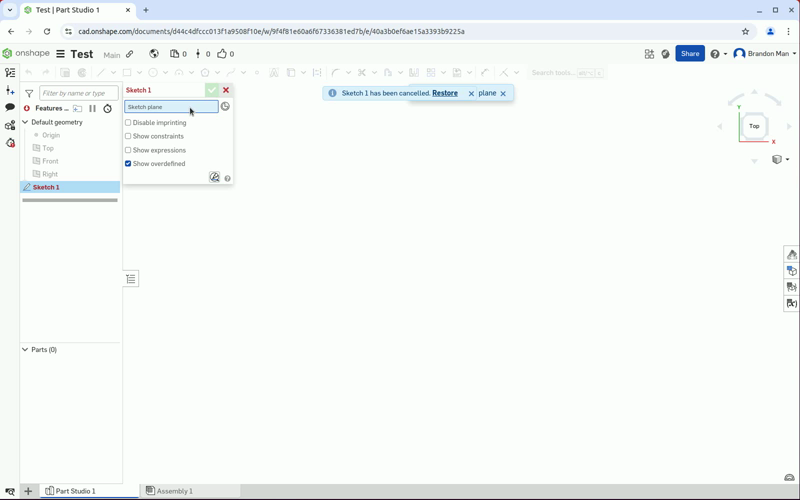
mouse_move(73, 150)
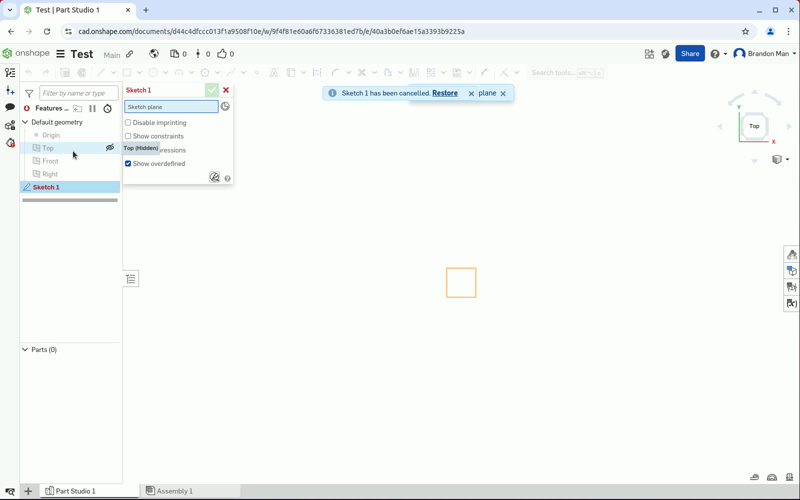
click(73, 150)
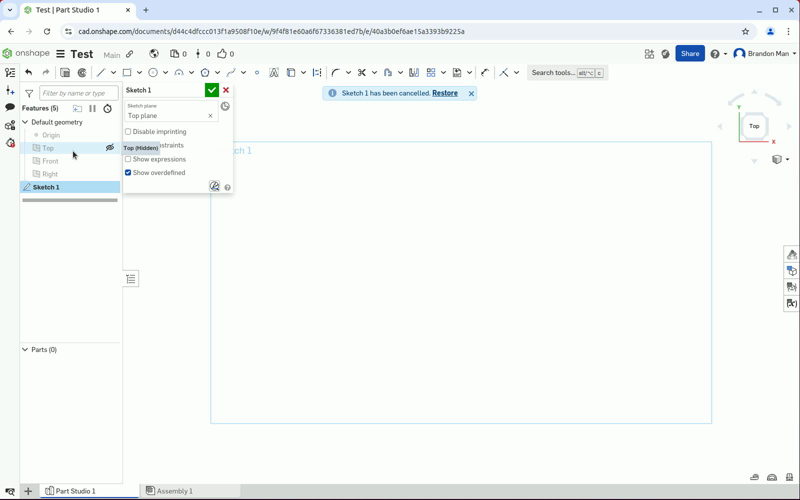
mouse_move(73, 352)
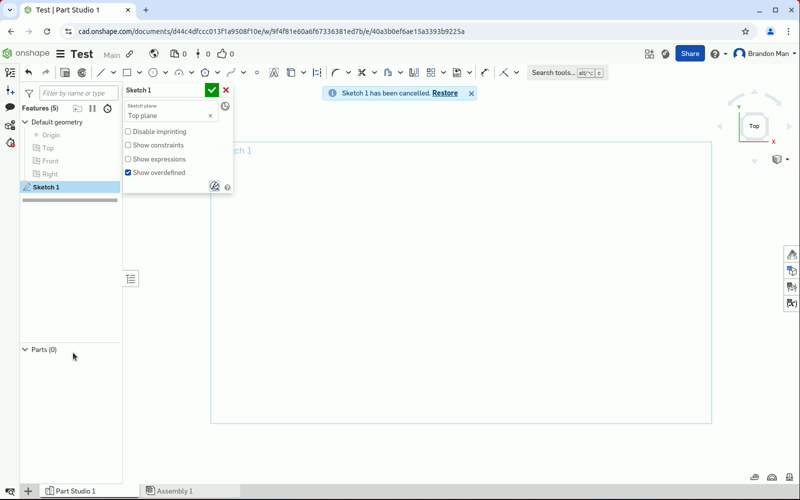
key(y)
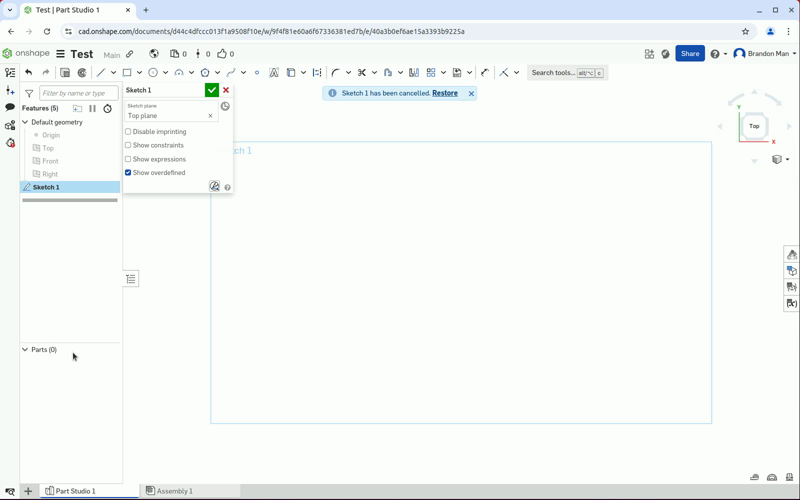
key(l)
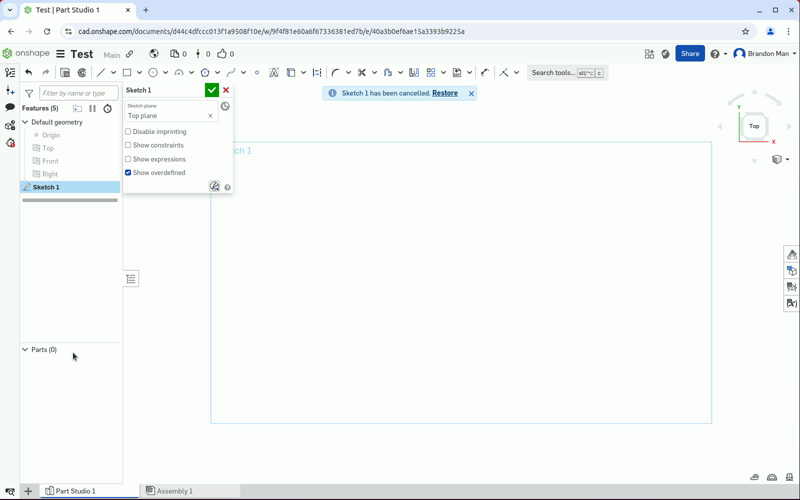
key_down(shift)
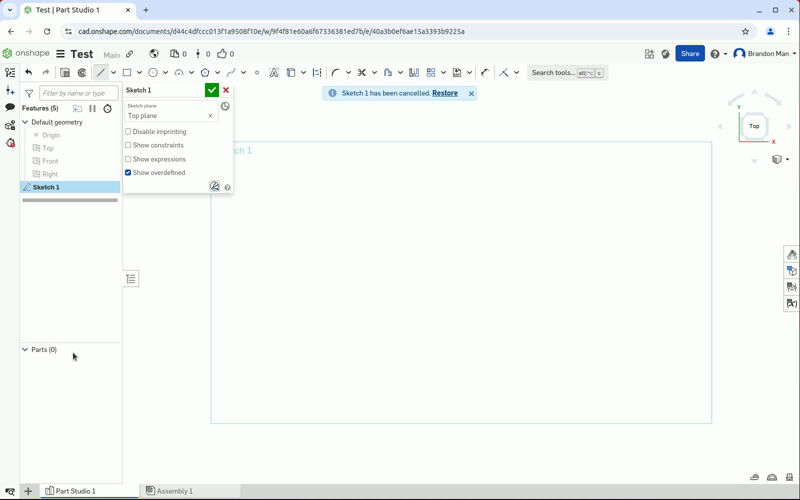
mouse_move(376, 339)
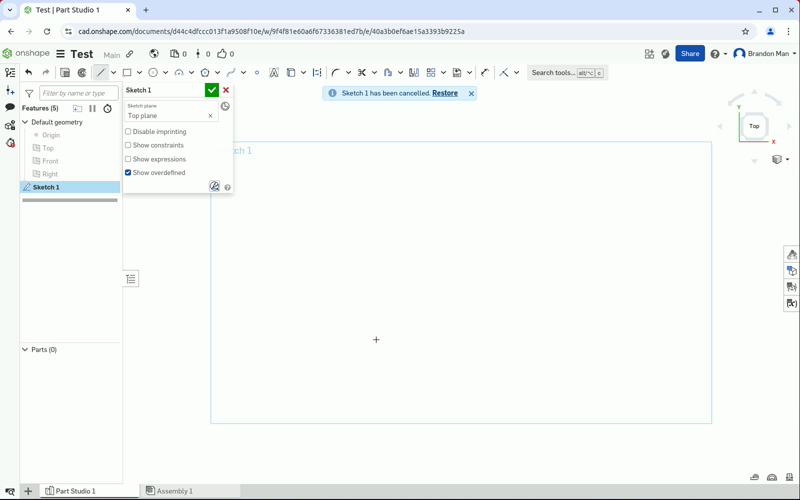
click(376, 339)
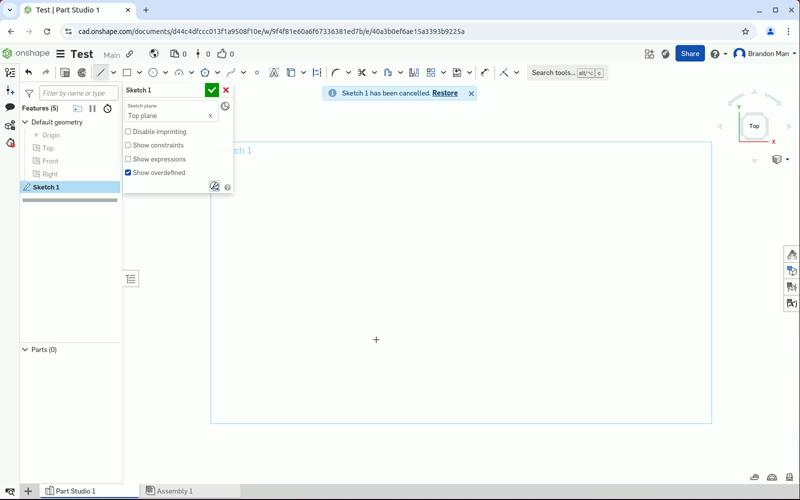
key_up(shift)
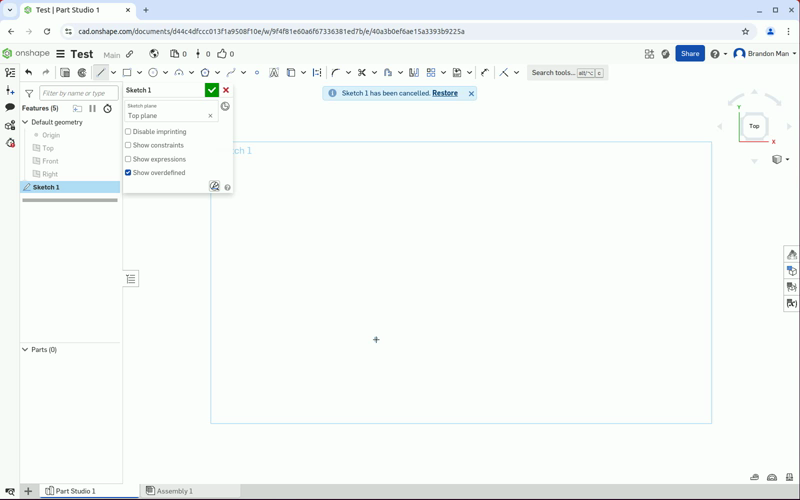
key_down(shift)
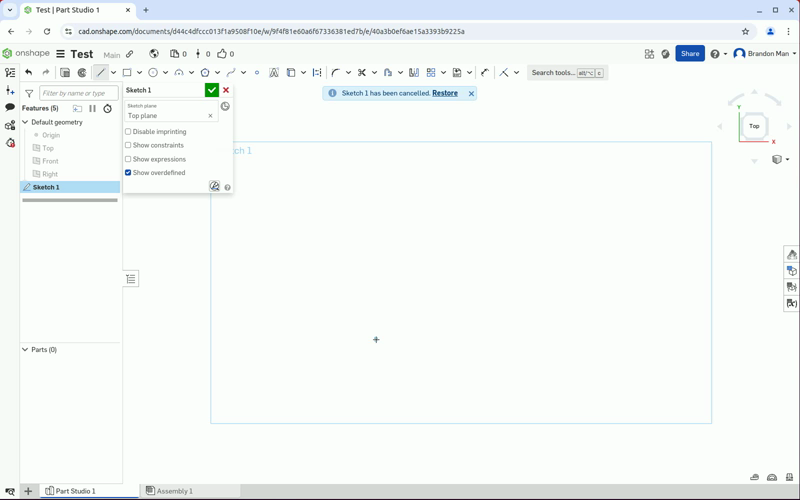
mouse_move(544, 339)
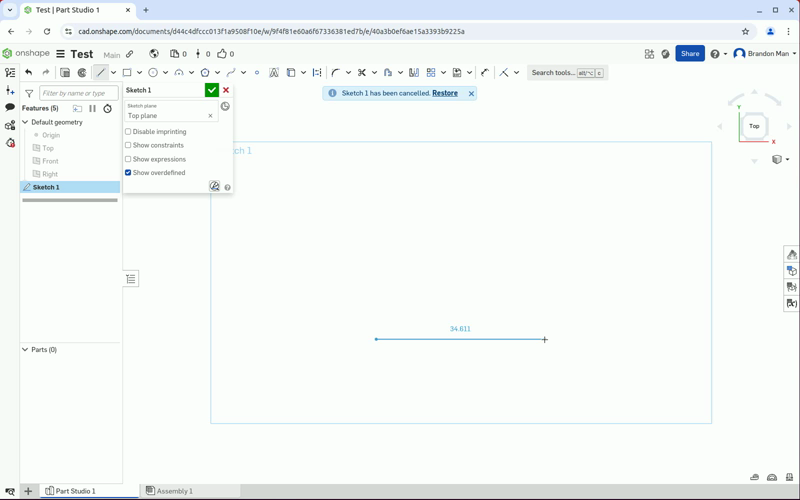
click(544, 339)
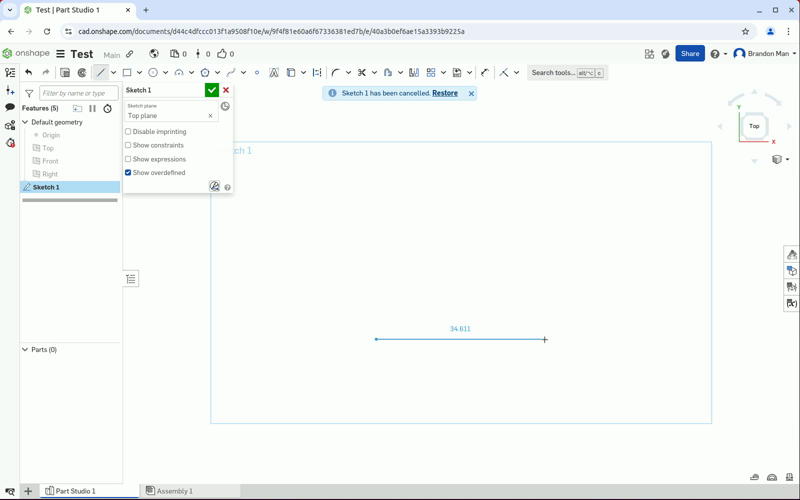
key_up(shift)
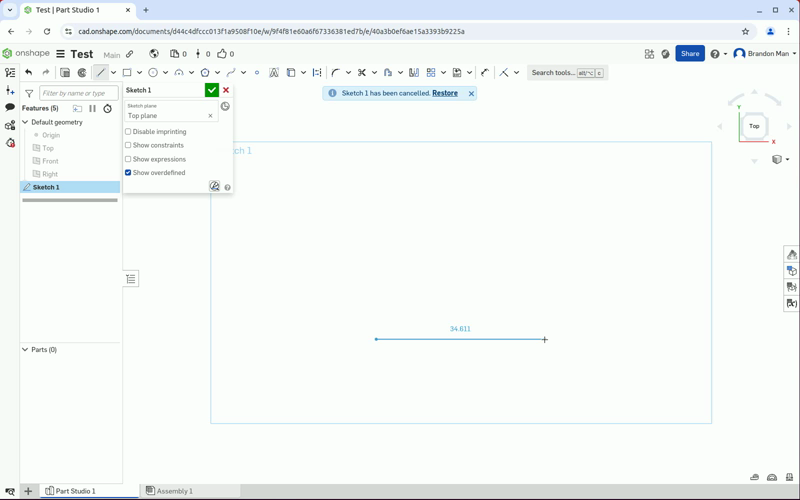
key_down(shift)
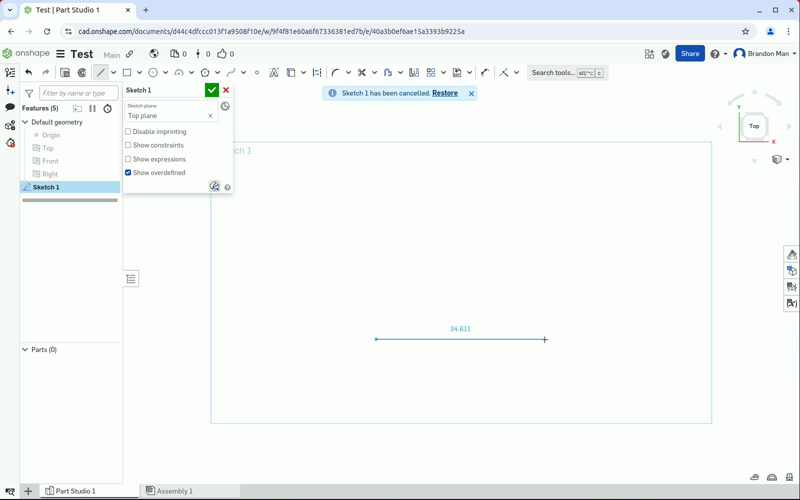
mouse_move(544, 227)
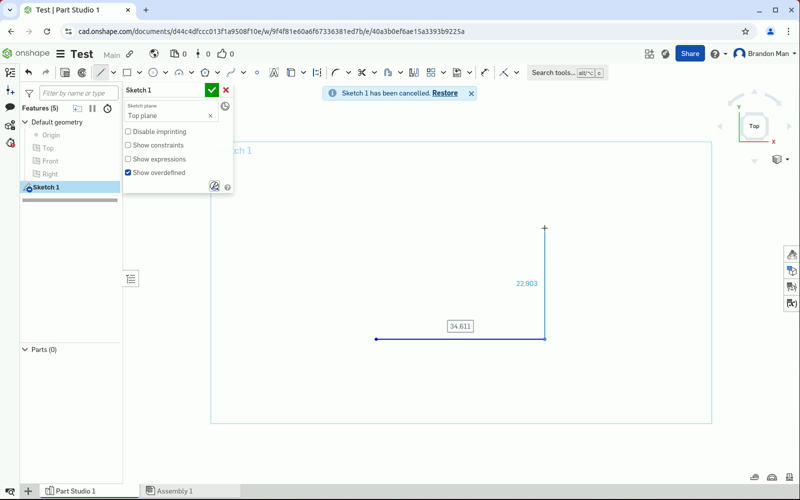
click(544, 227)
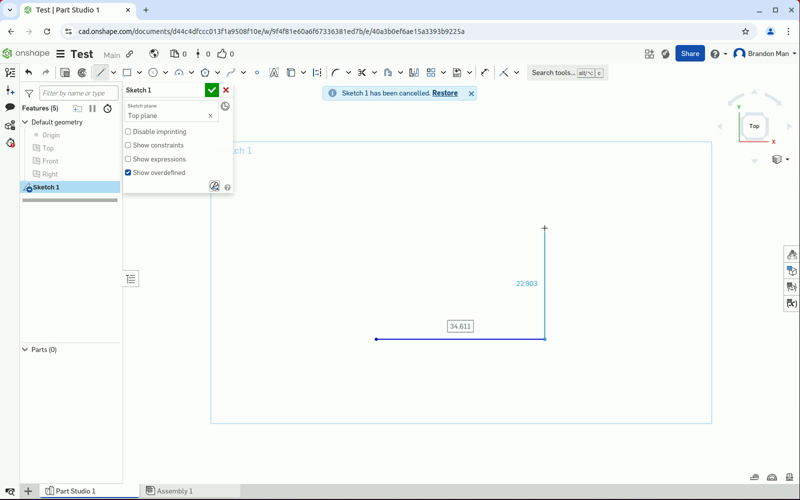
key_up(shift)
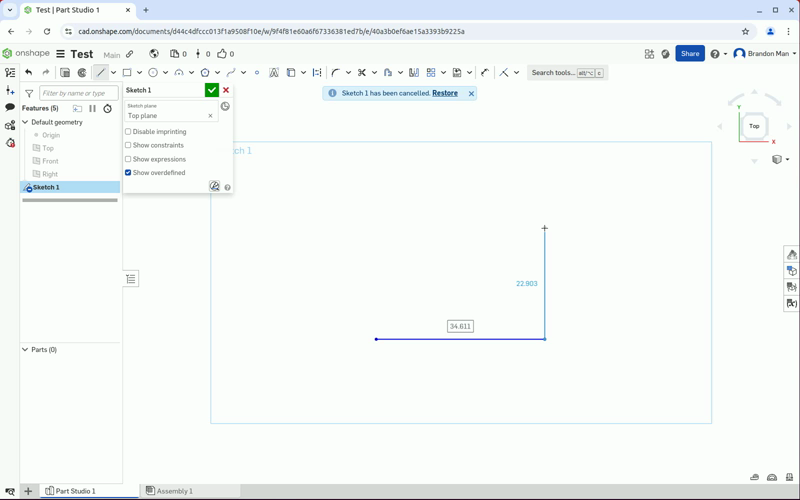
key_down(shift)
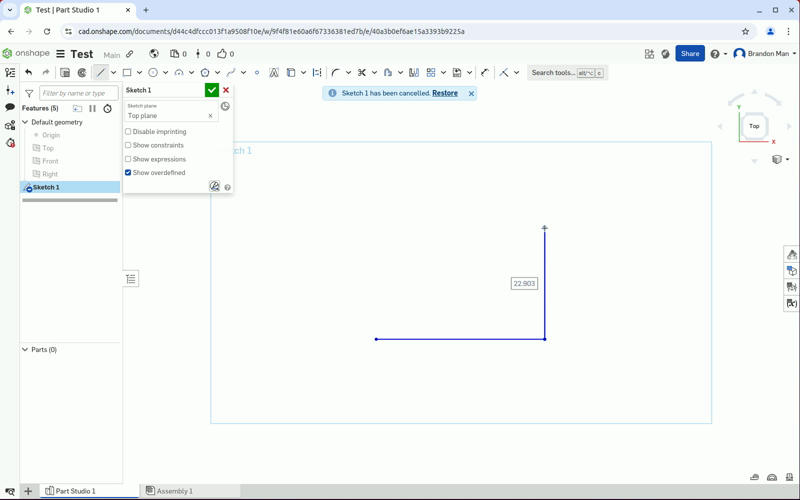
mouse_move(376, 227)
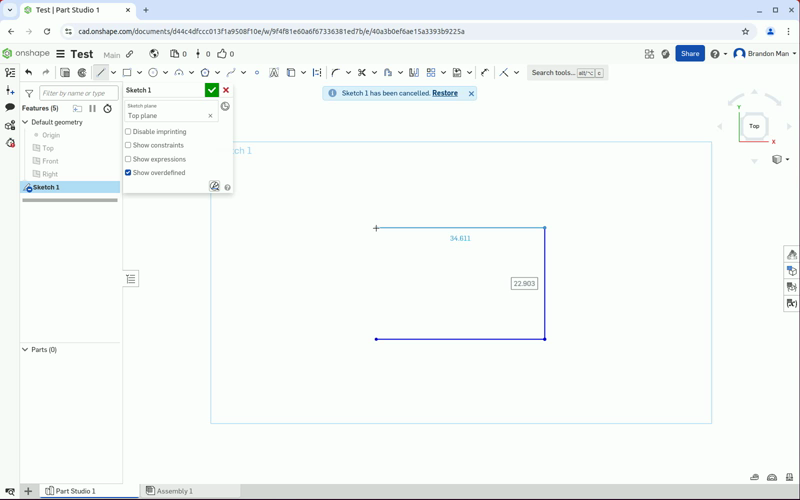
click(376, 227)
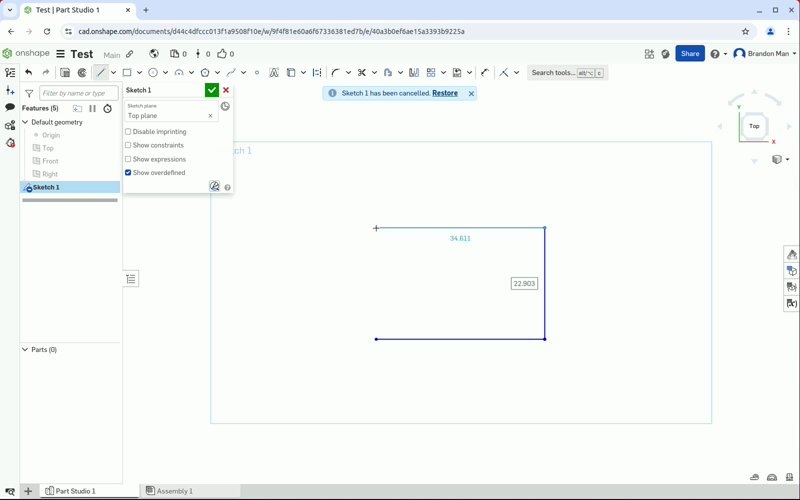
key_up(shift)
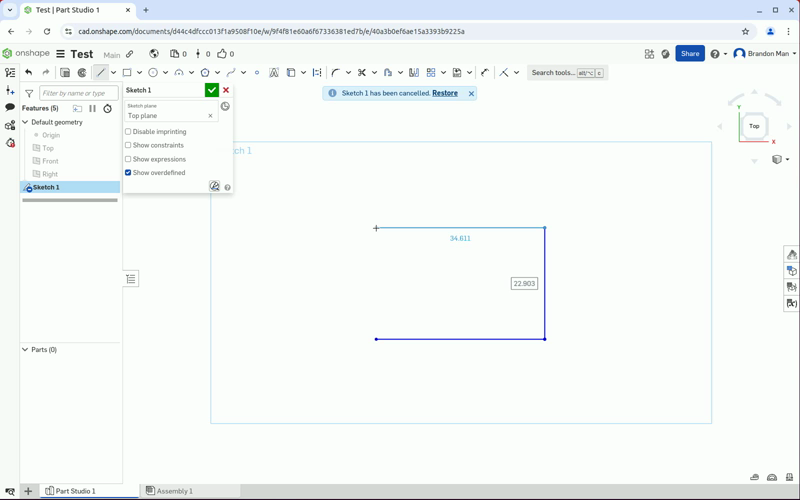
key_down(shift)
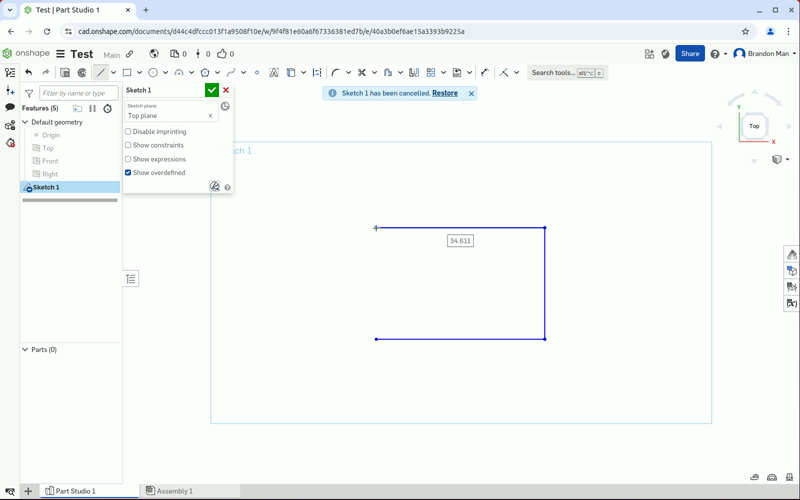
mouse_move(376, 339)
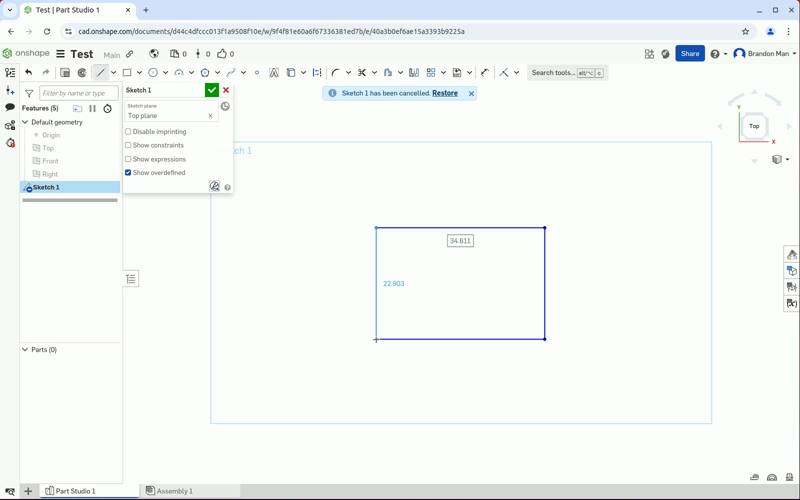
key_up(shift)
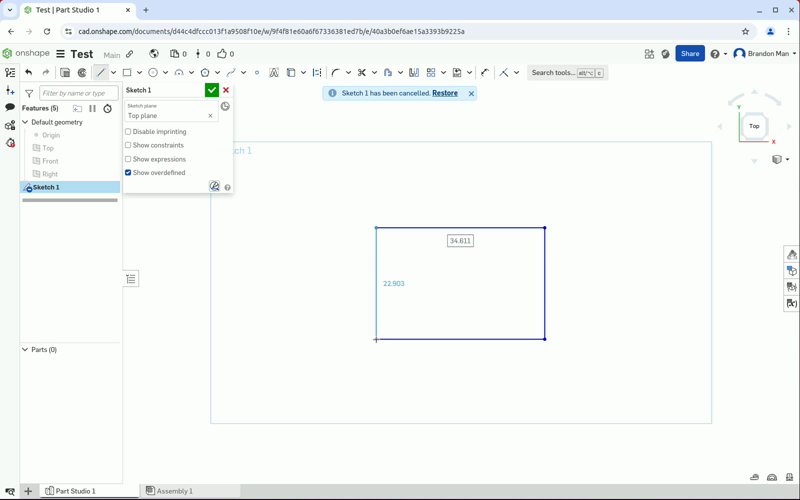
click(376, 339)
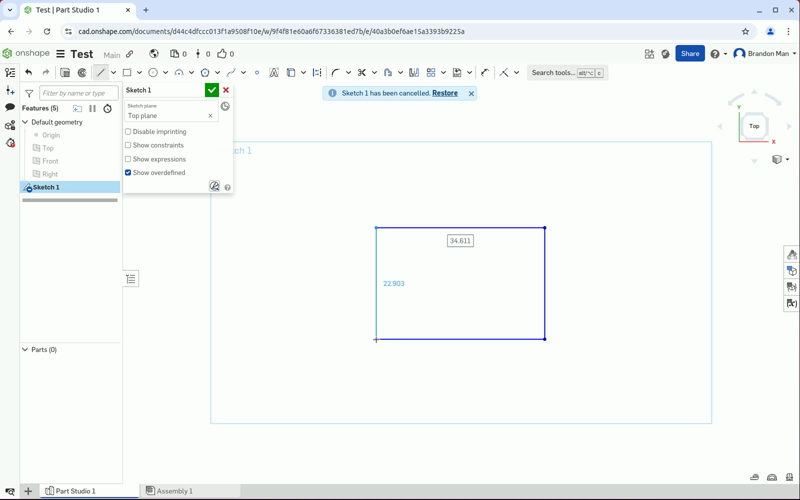
key(esc)
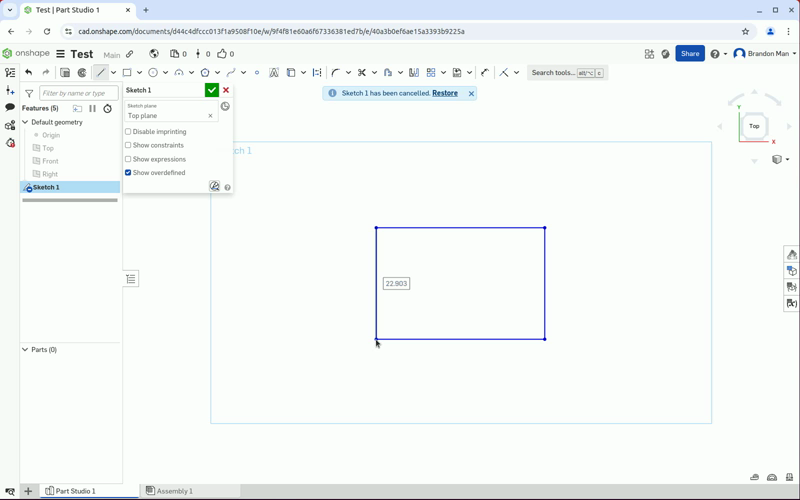
key(c)
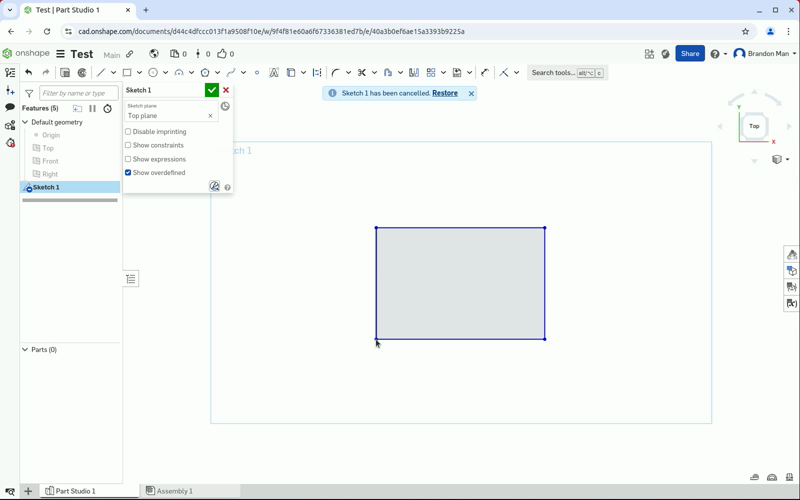
key_down(shift)
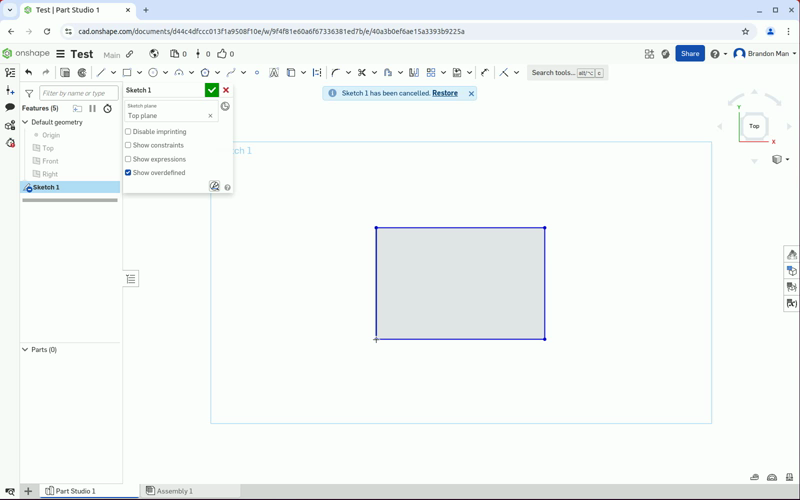
mouse_move(461, 282)
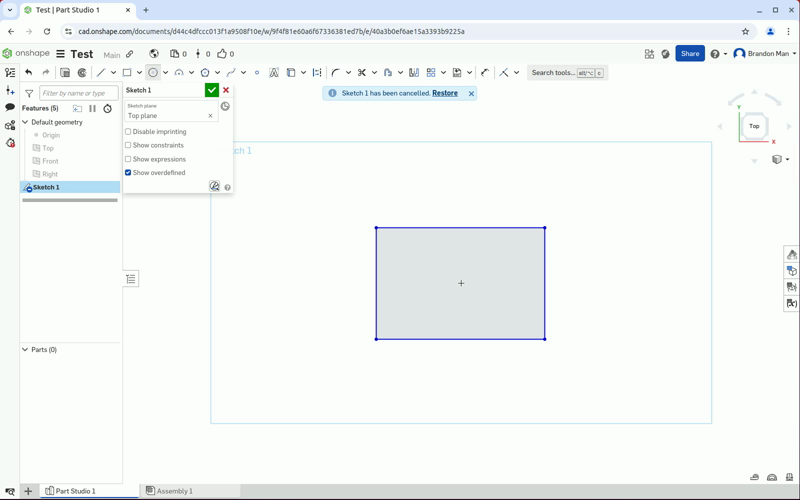
click(461, 282)
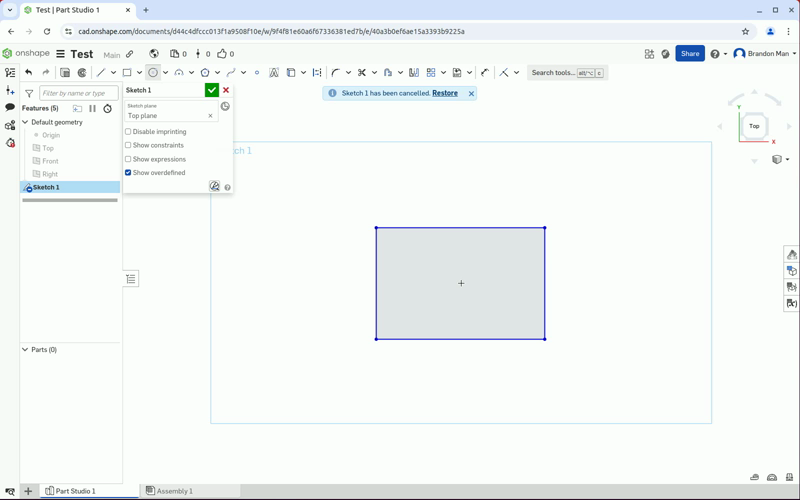
key_up(shift)
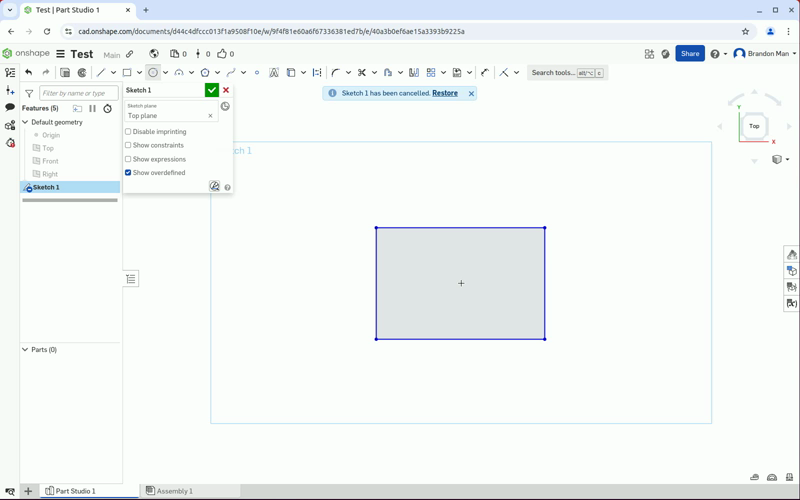
mouse_move(489, 282)
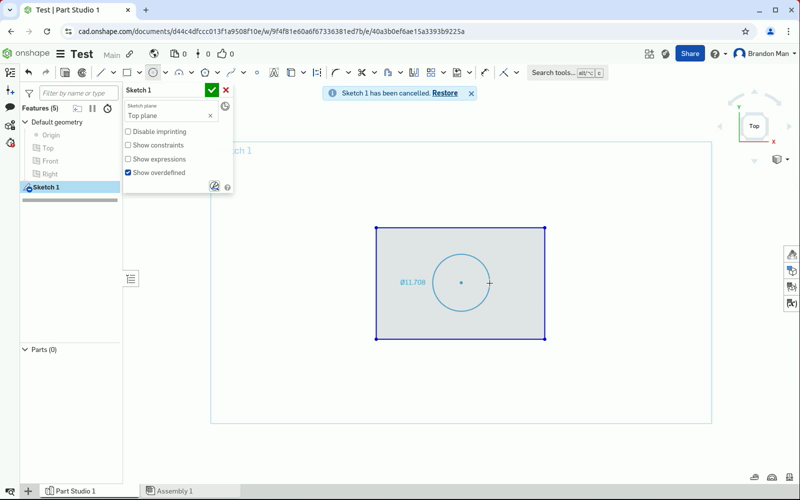
click(489, 282)
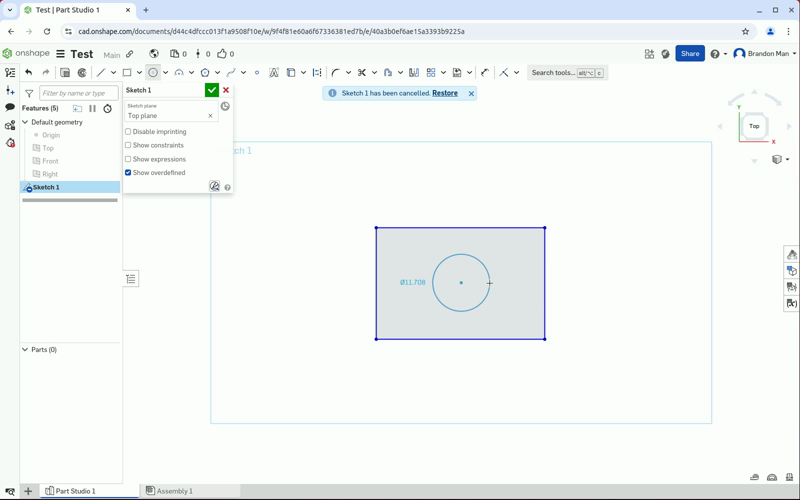
key(esc)
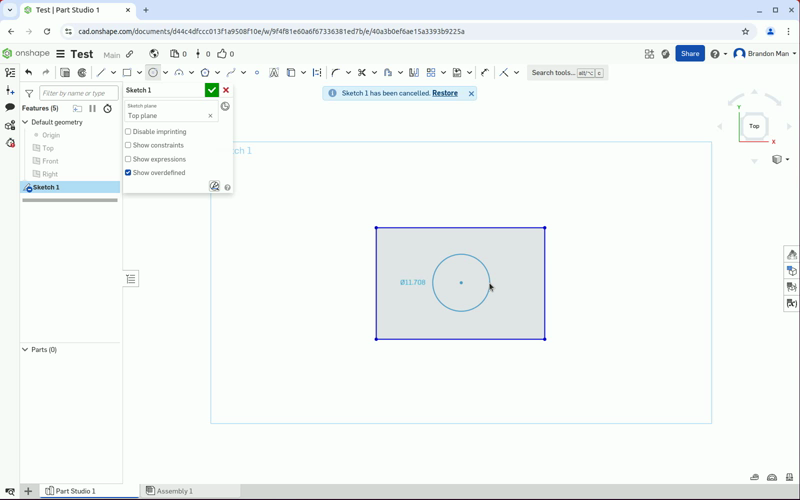
mouse_move(532, 250)
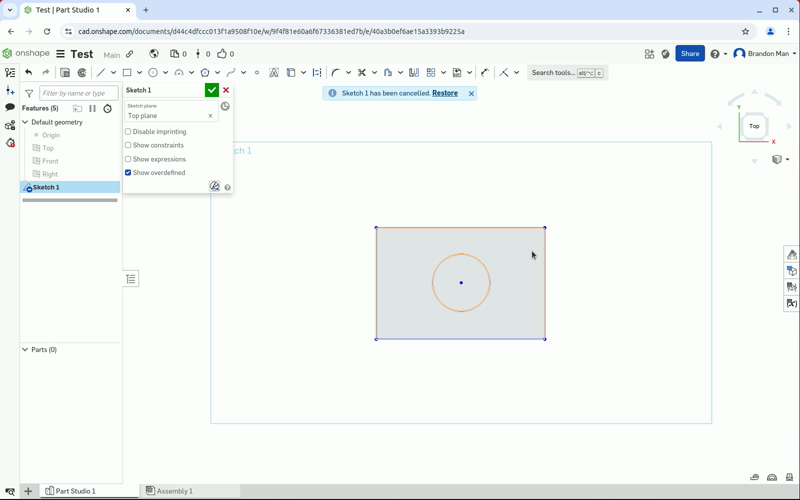
click(532, 250)
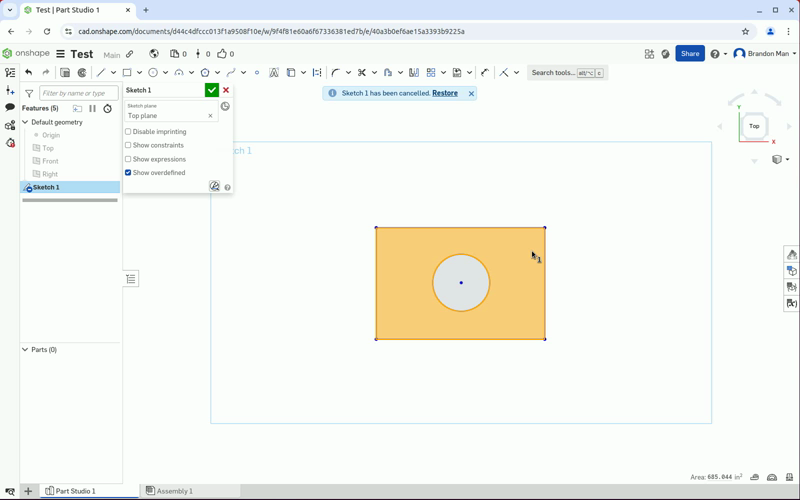
mouse_move(73, 352)
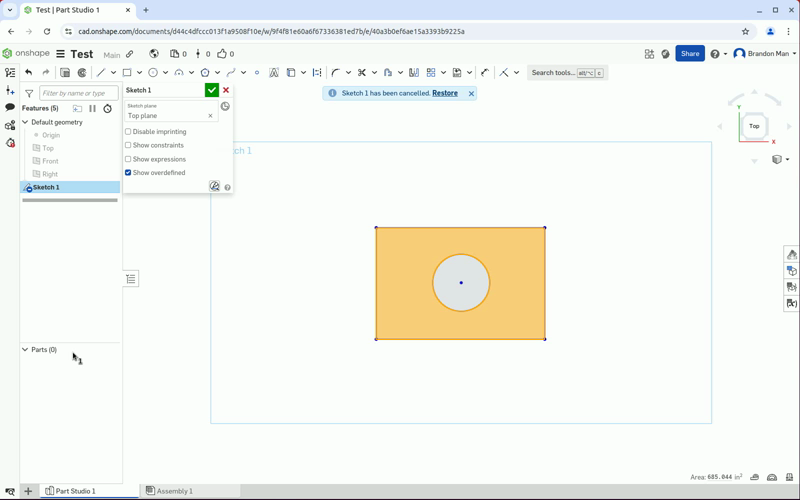
key(shift+y)
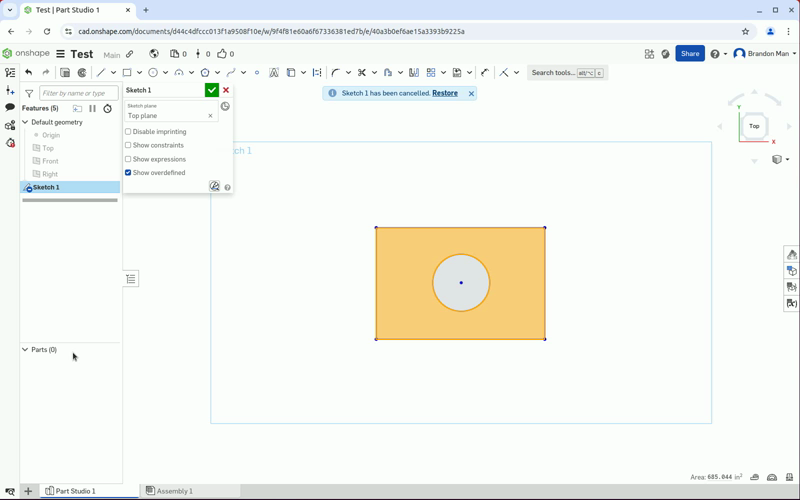
key(shift+e)
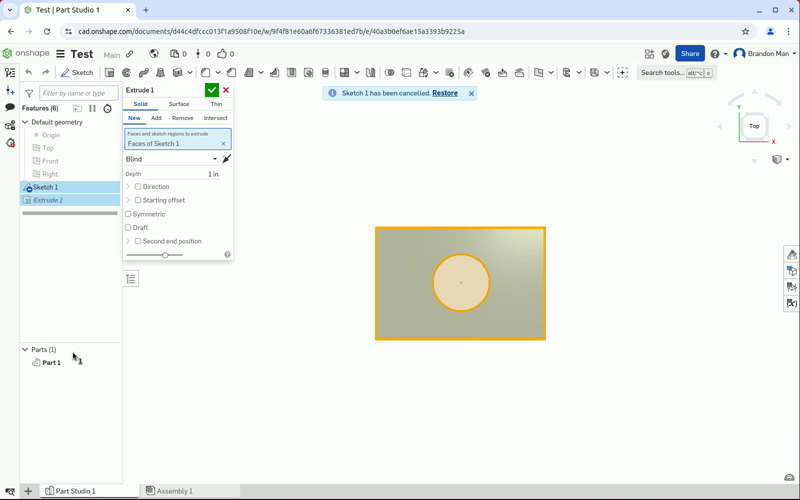
mouse_move(143, 106)
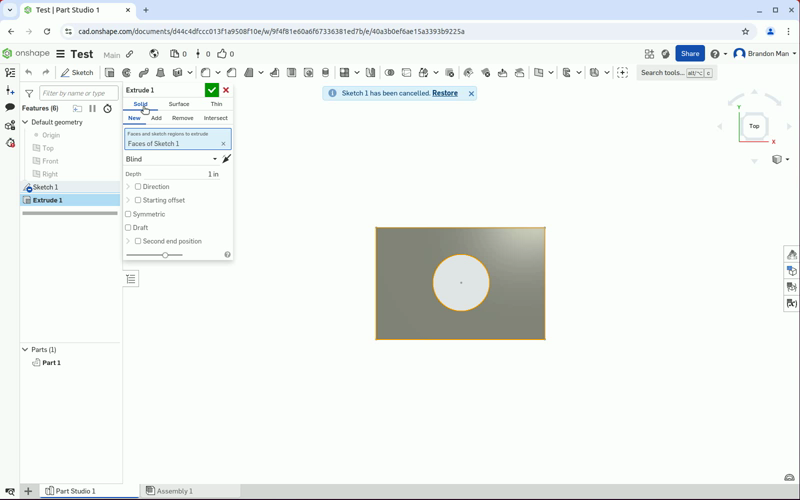
click(143, 106)
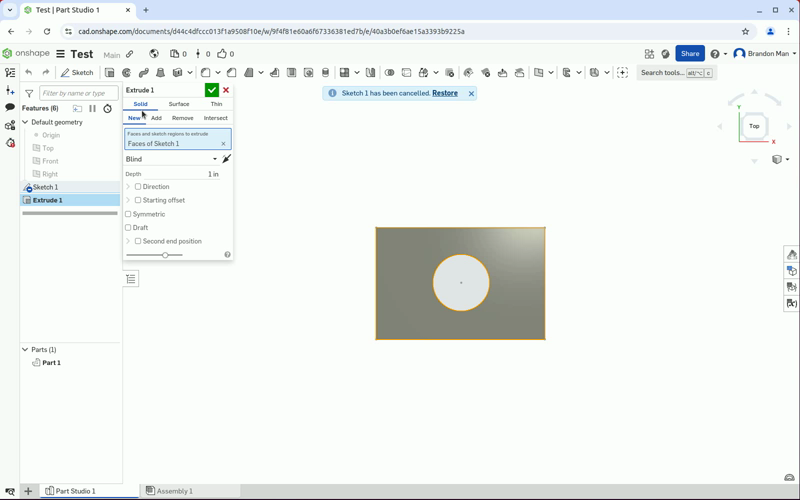
mouse_move(137, 120)
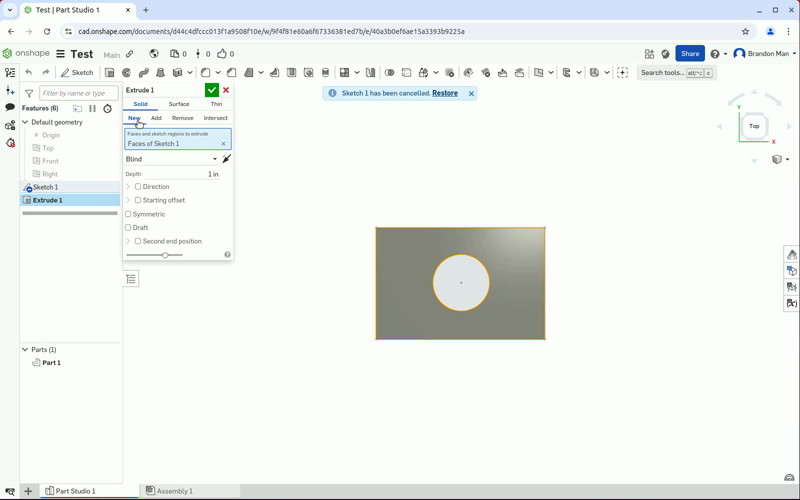
click(137, 120)
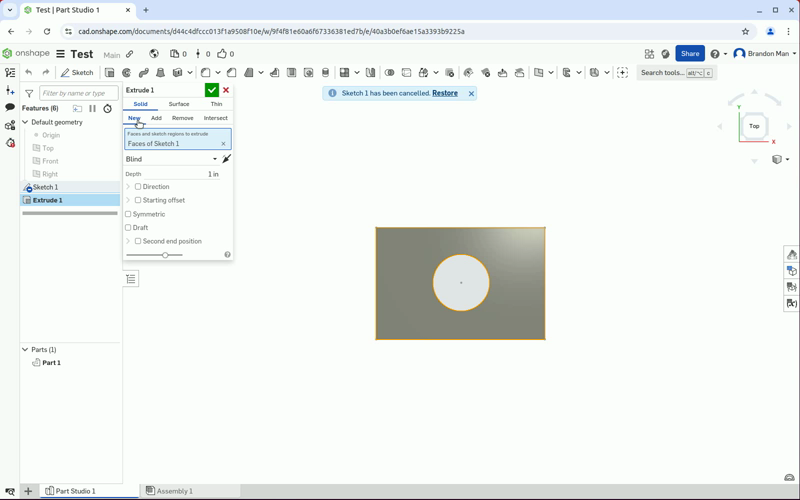
key(tab, 4)
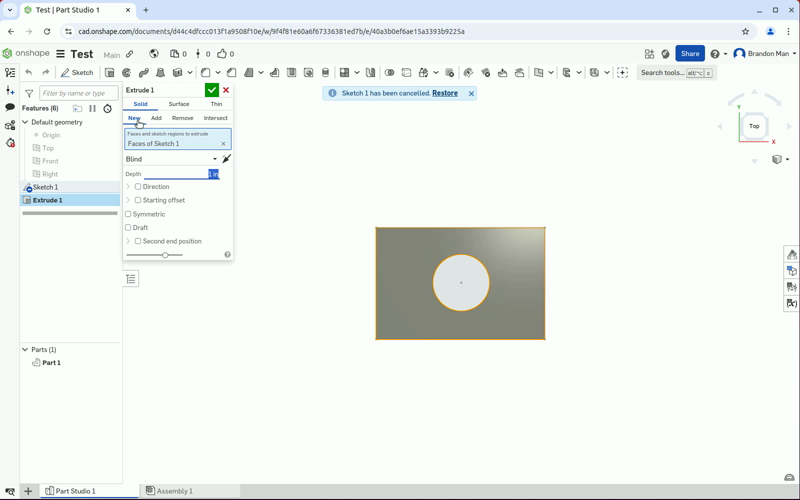
text(5.777)
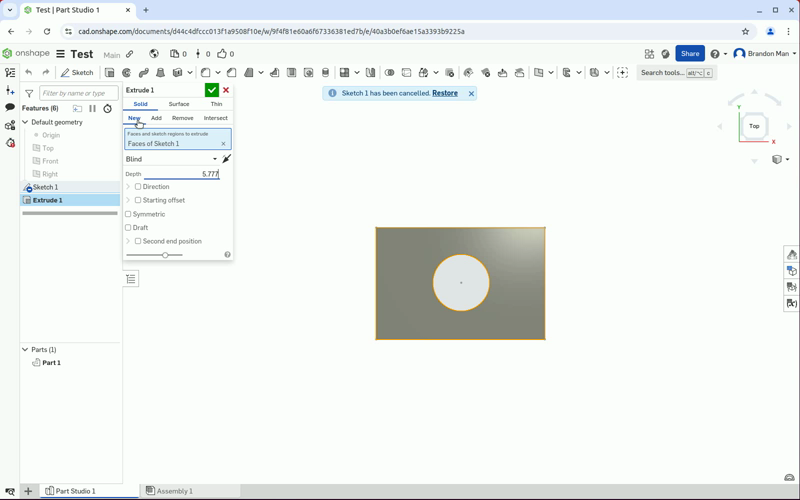
key(enter)
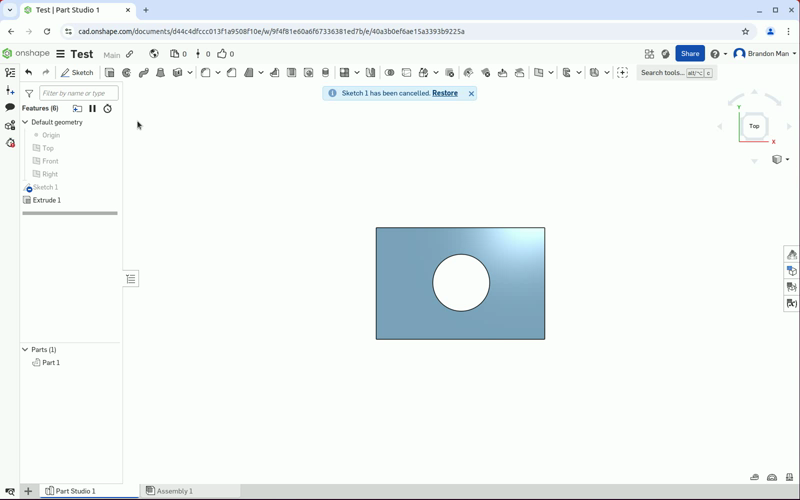
key(shift+h)
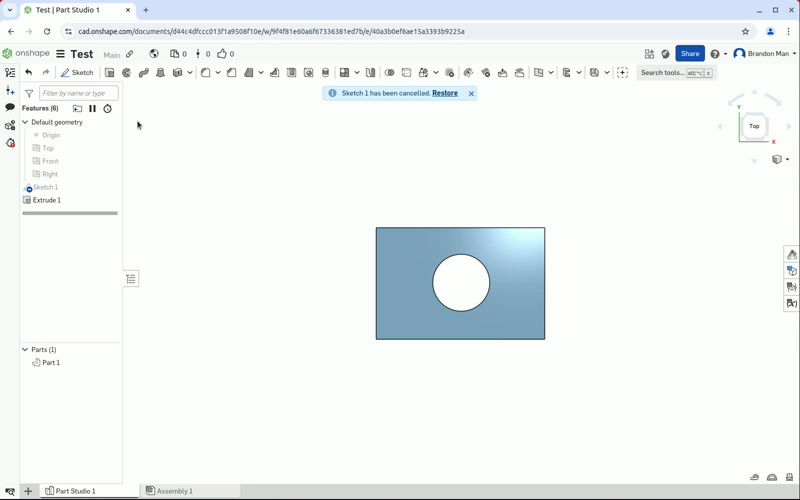
key(shift+h)
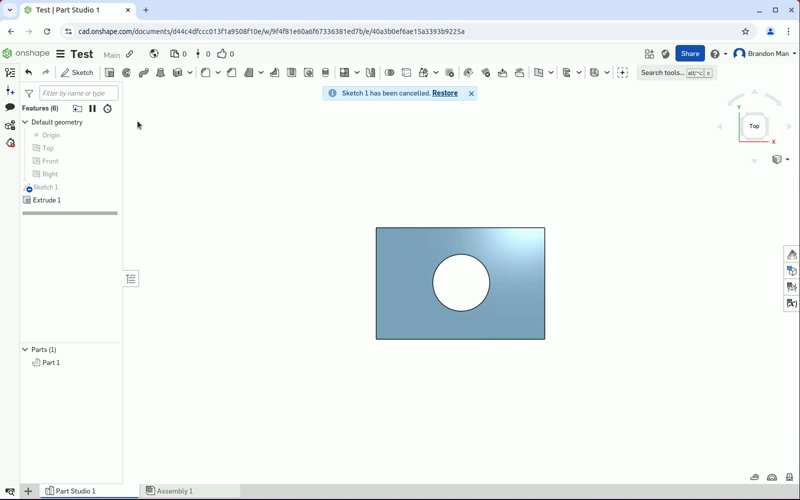
mouse_move(73, 189)
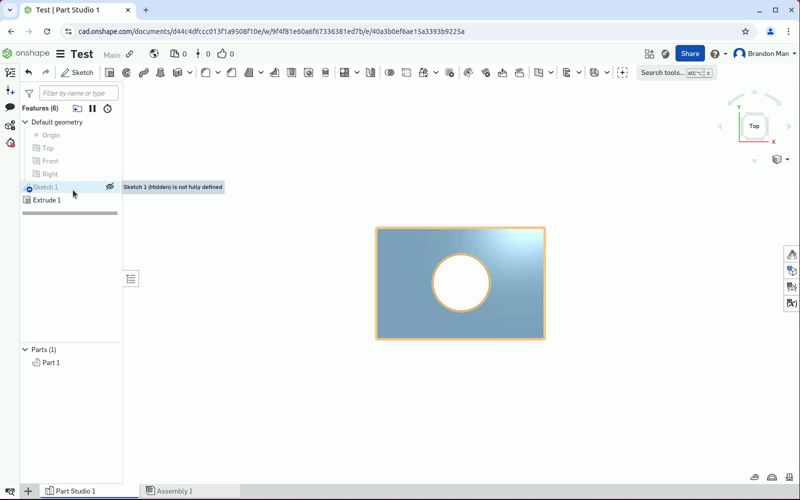
click(73, 189)
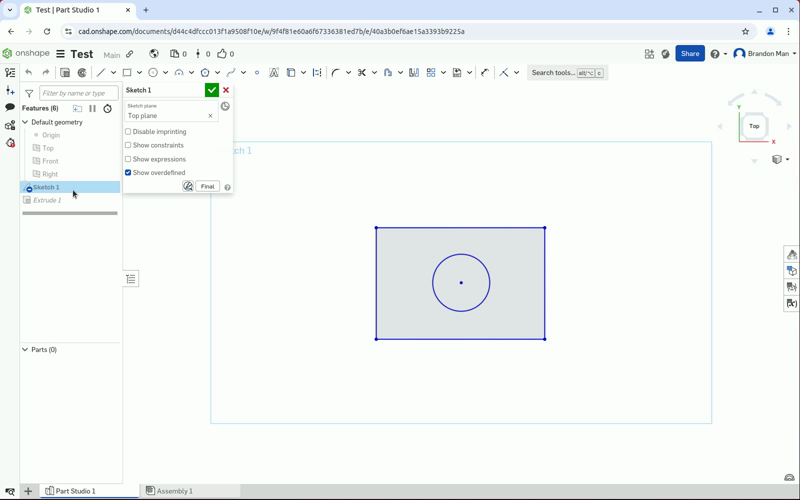
mouse_move(229, 92)
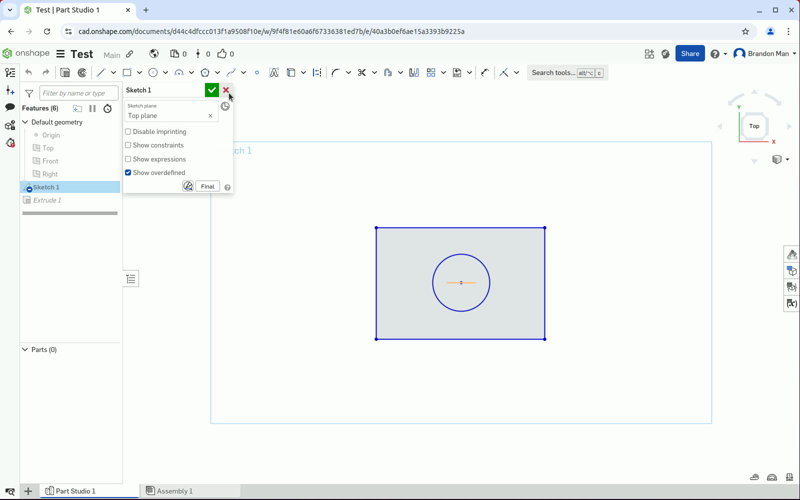
click(229, 92)
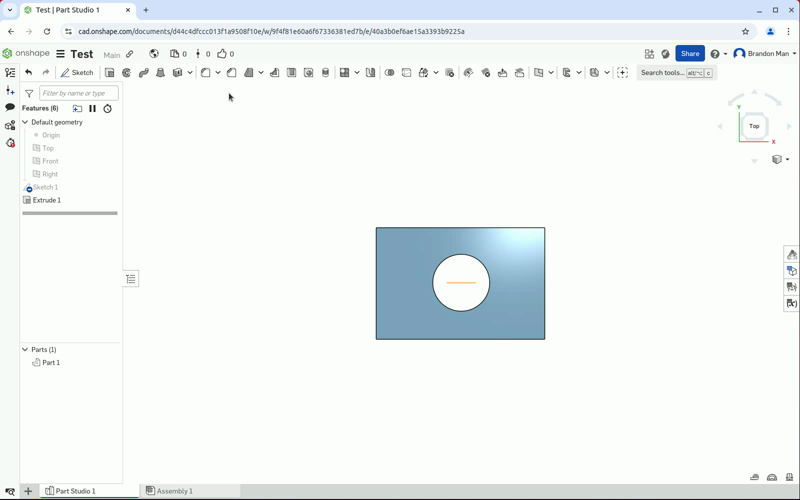
mouse_move(541, 75)
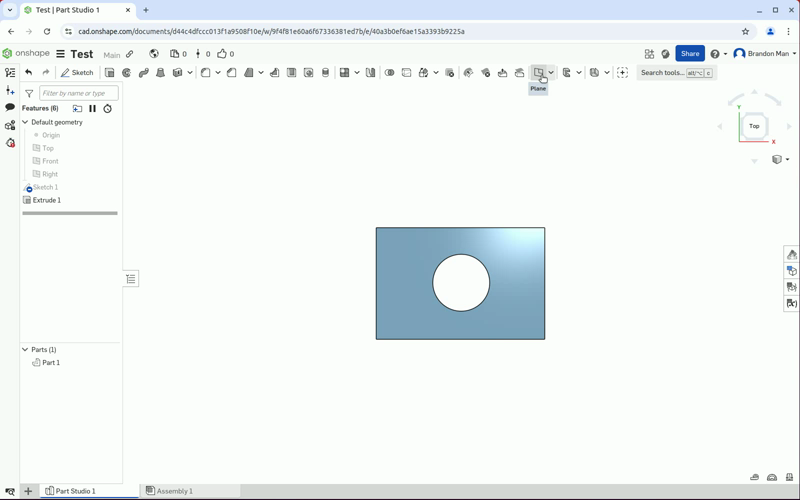
click(541, 75)
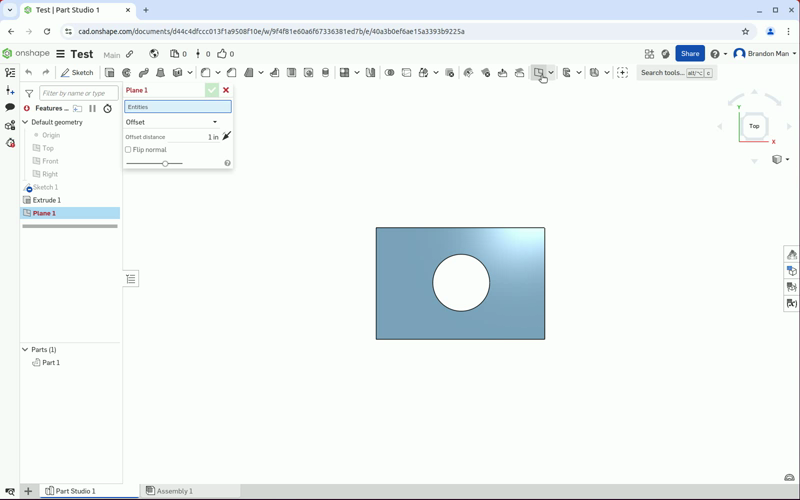
mouse_move(73, 150)
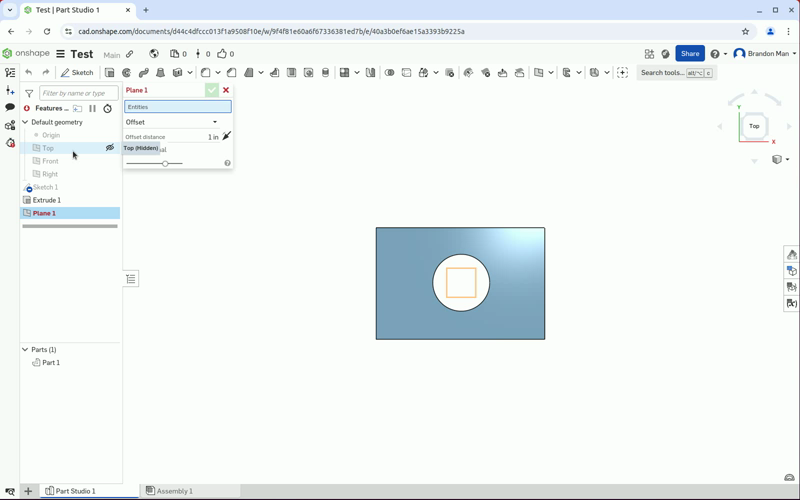
click(73, 150)
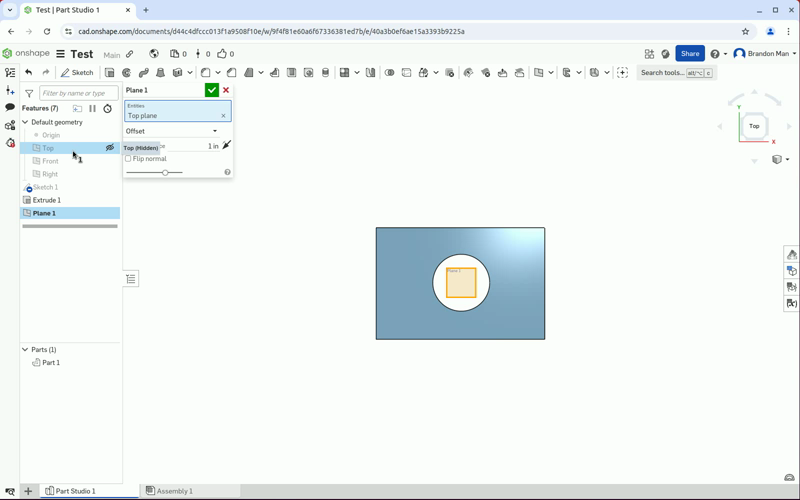
key(tab, 2)
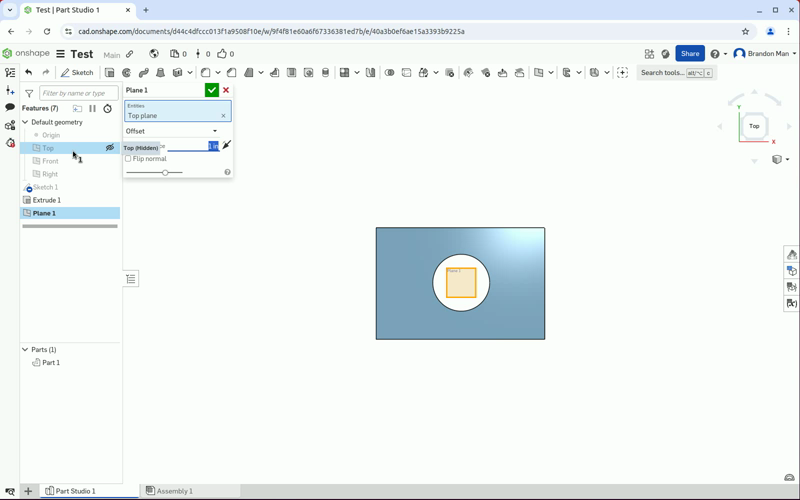
text(5.792)
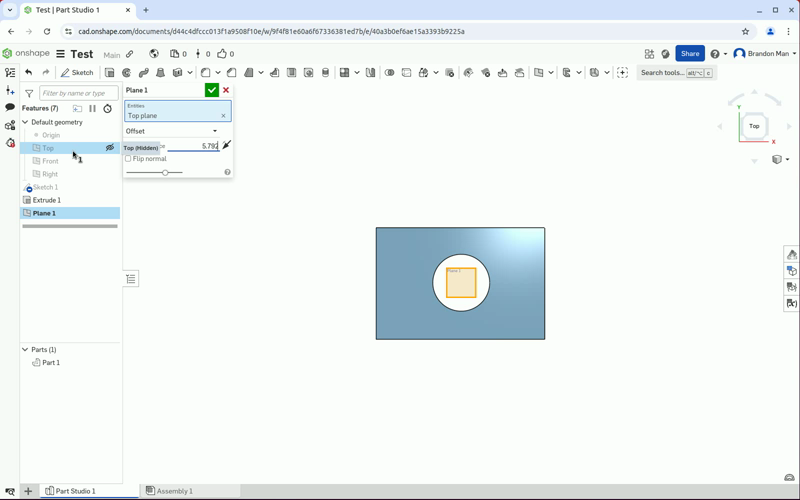
key(enter, 2)
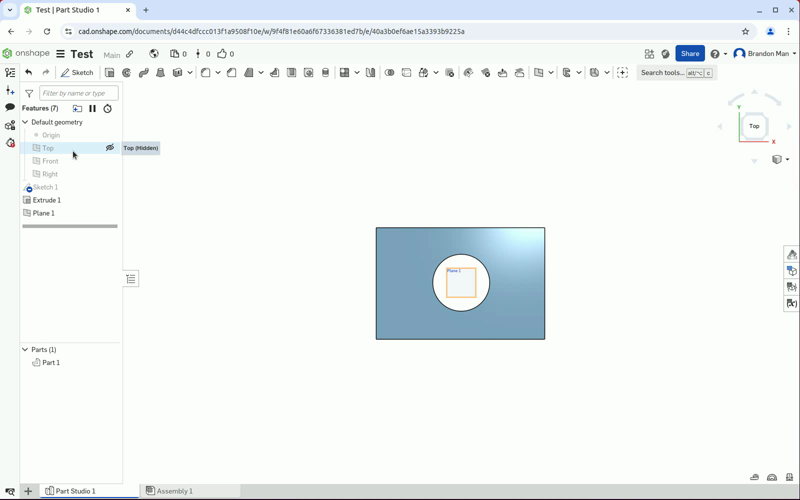
key(shift+s)
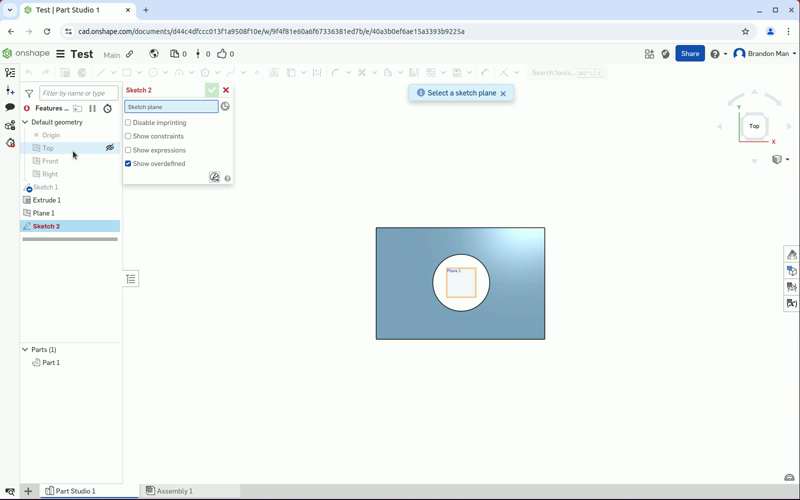
mouse_move(73, 215)
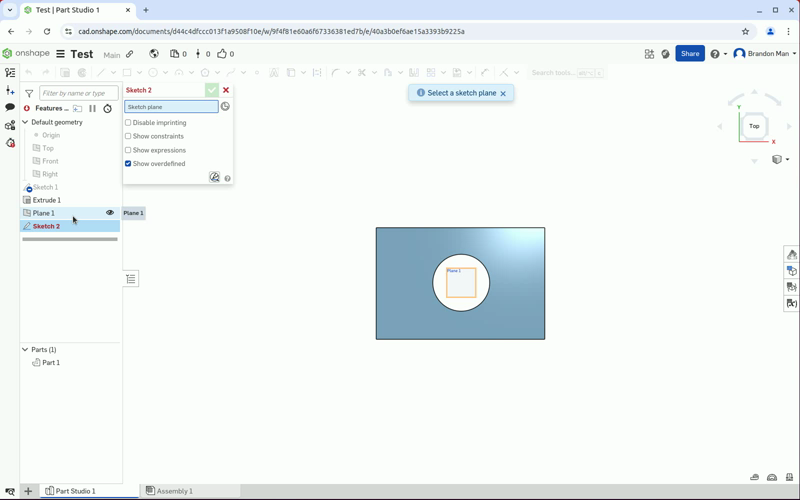
click(73, 215)
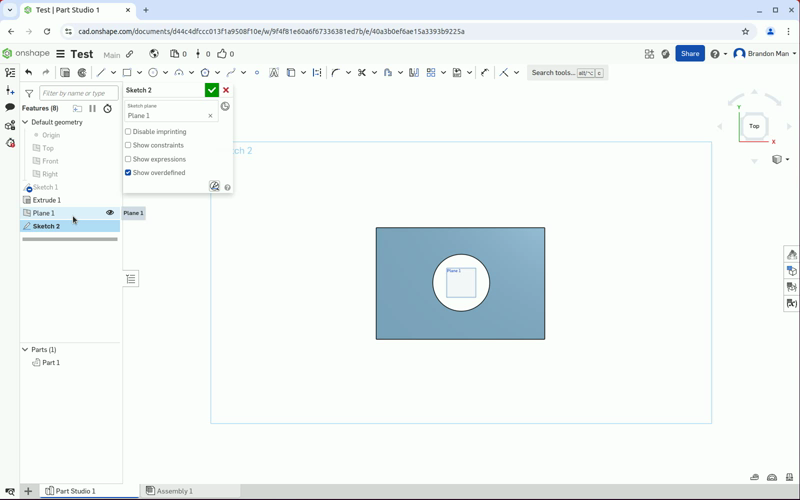
mouse_move(73, 352)
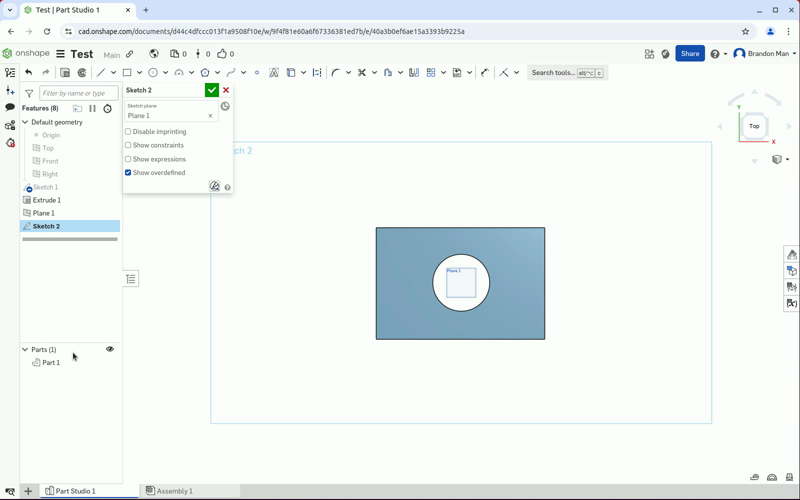
key(y)
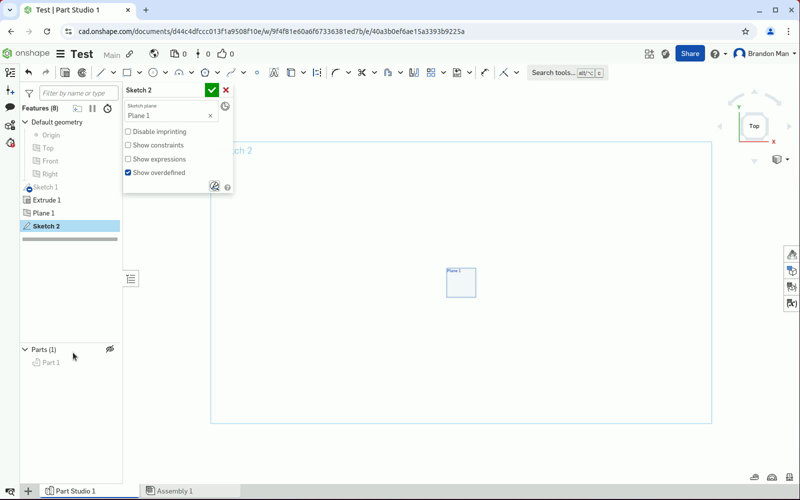
key(l)
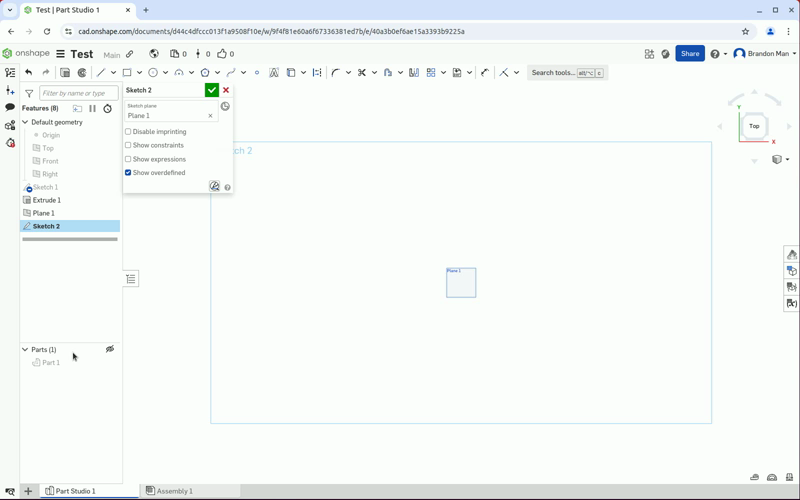
key_down(shift)
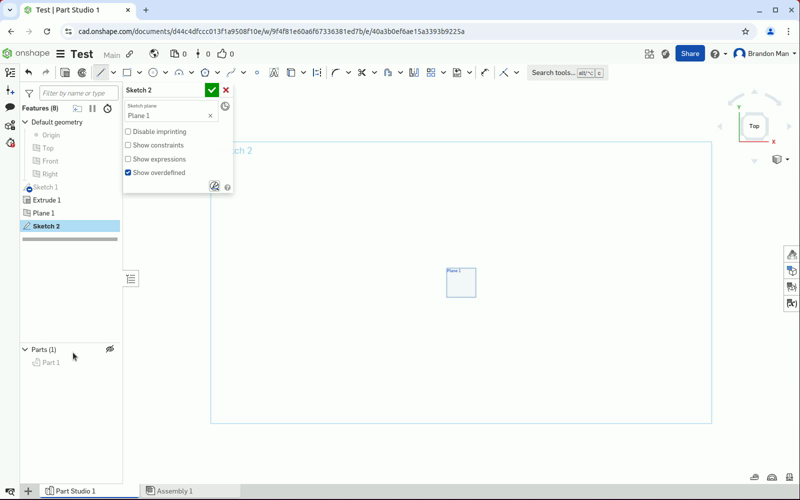
mouse_move(398, 339)
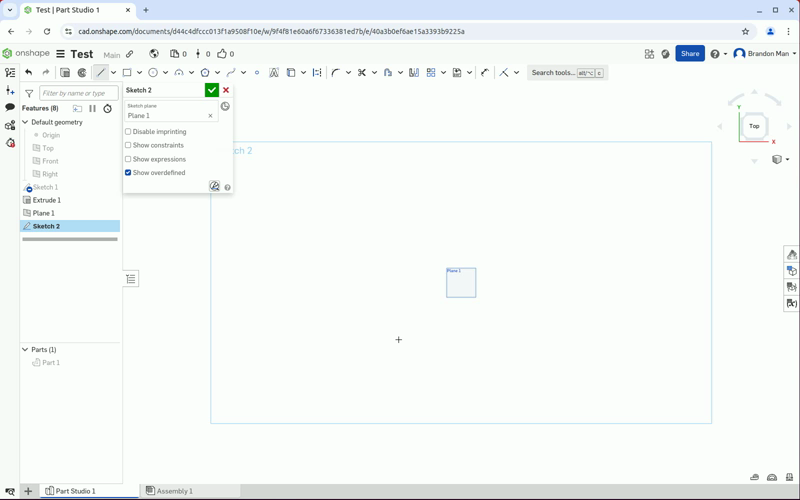
click(398, 339)
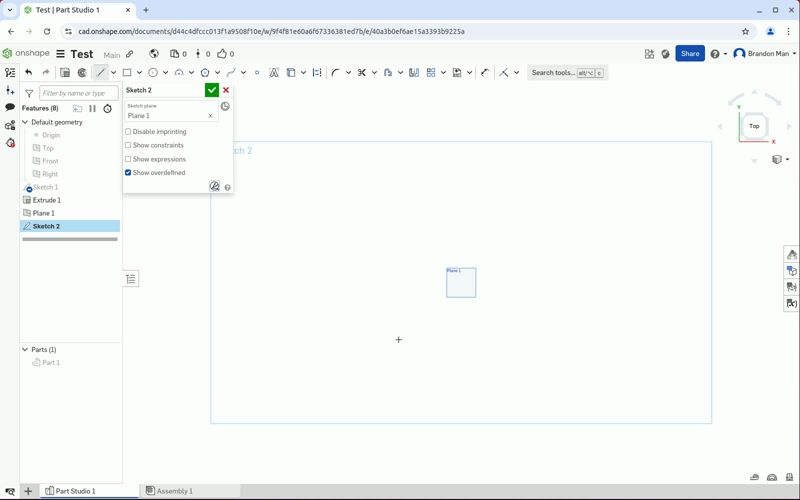
key_up(shift)
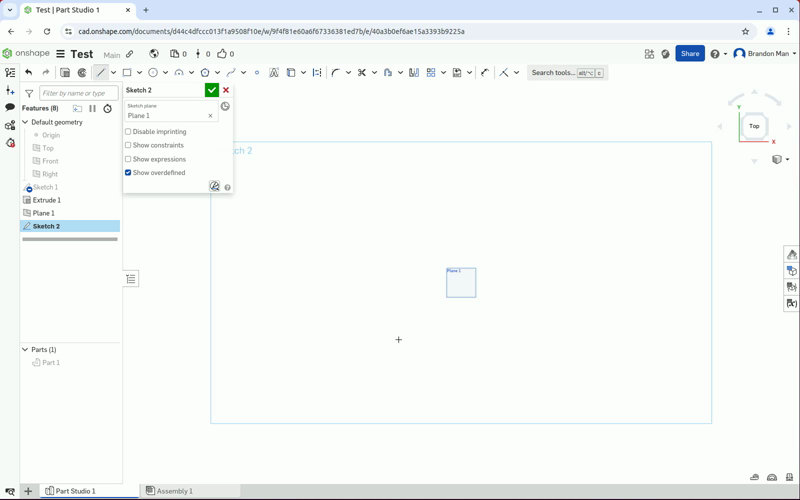
key_down(shift)
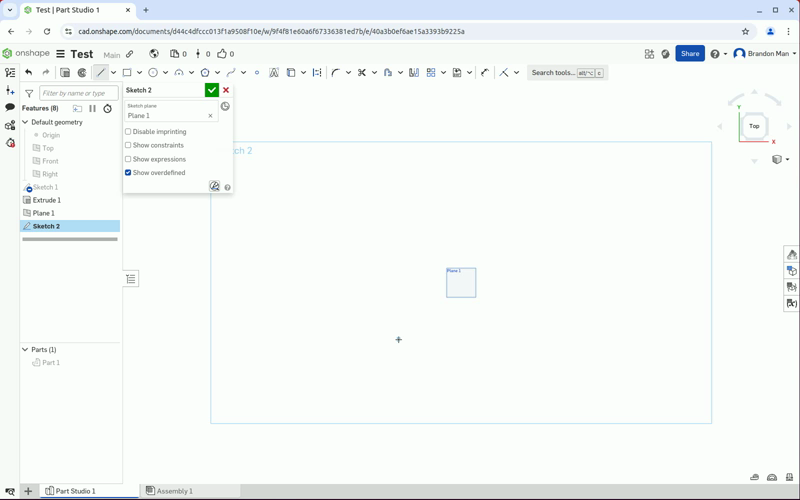
mouse_move(428, 339)
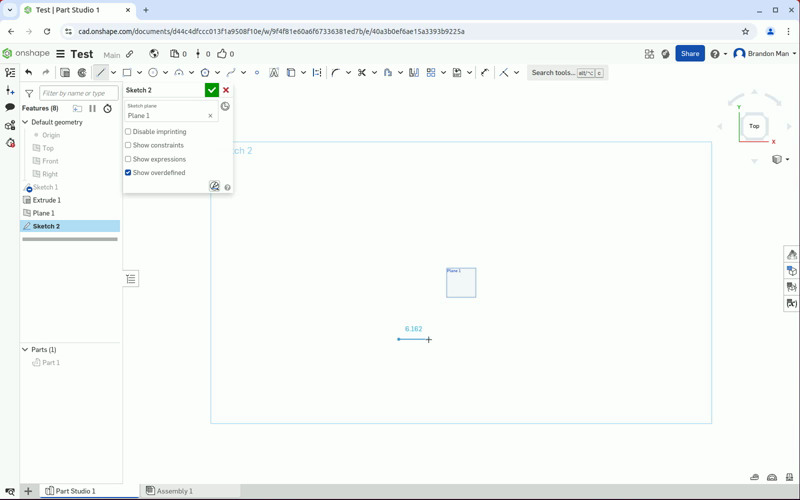
mouse_move(427, 339)
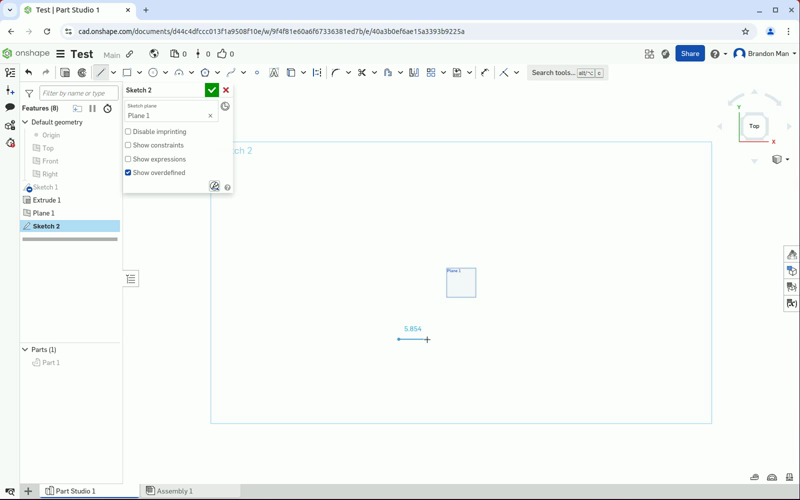
click(427, 339)
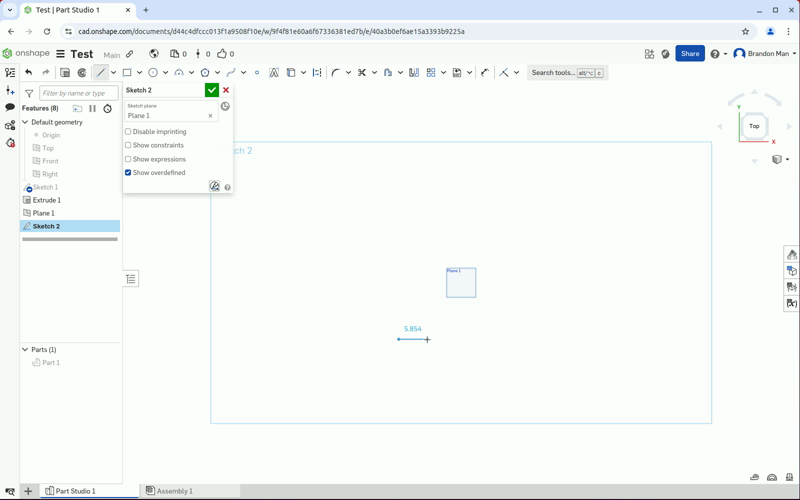
key_up(shift)
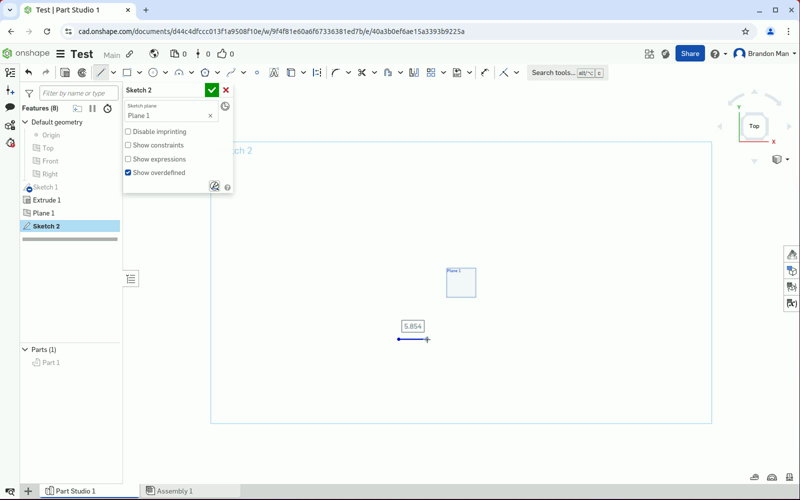
key_down(shift)
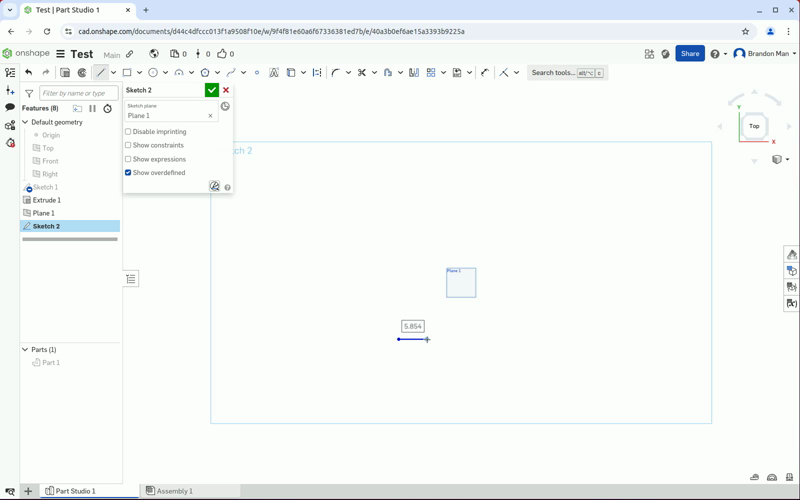
mouse_move(427, 226)
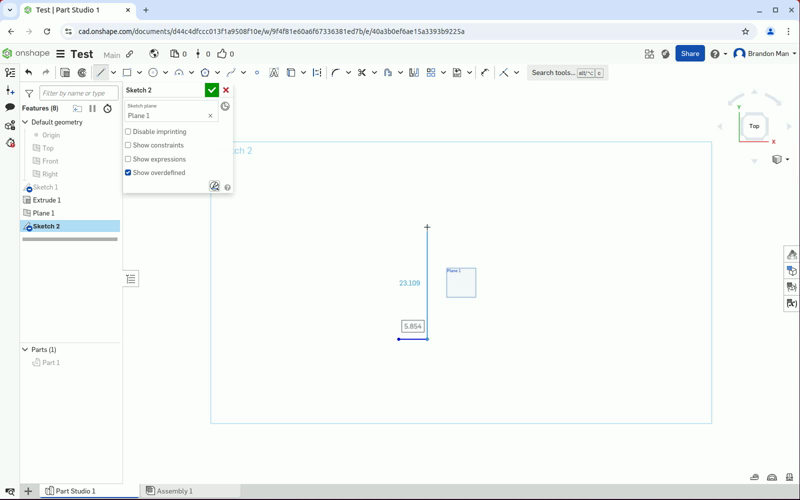
click(427, 226)
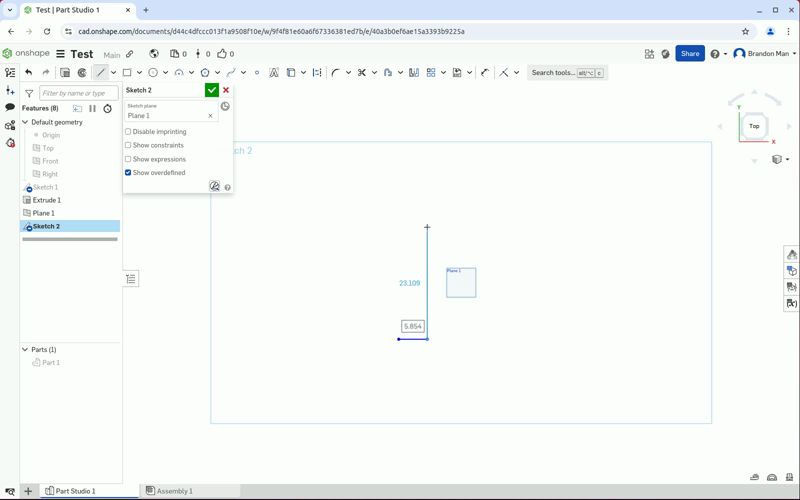
key_up(shift)
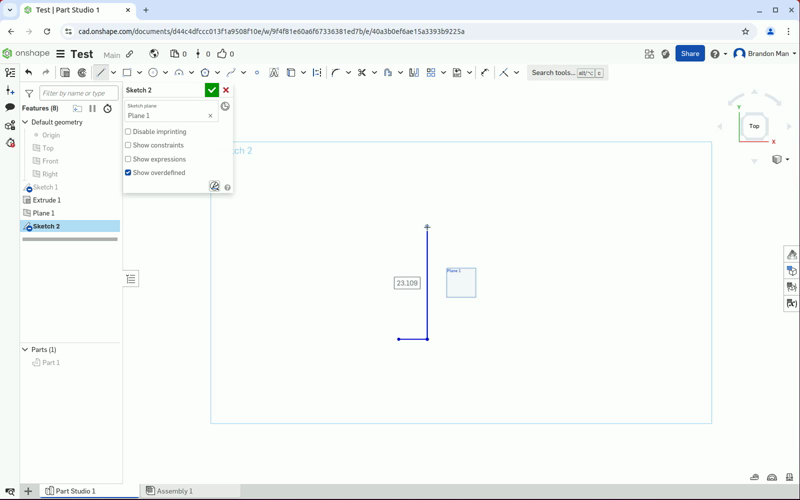
key_down(shift)
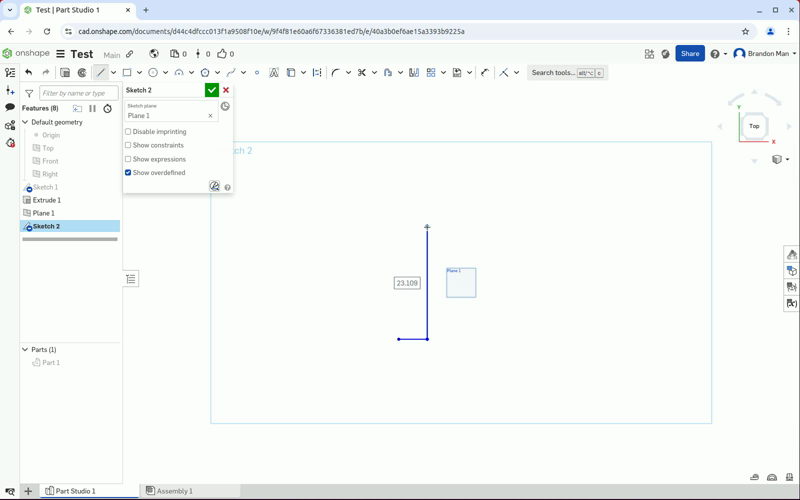
mouse_move(457, 226)
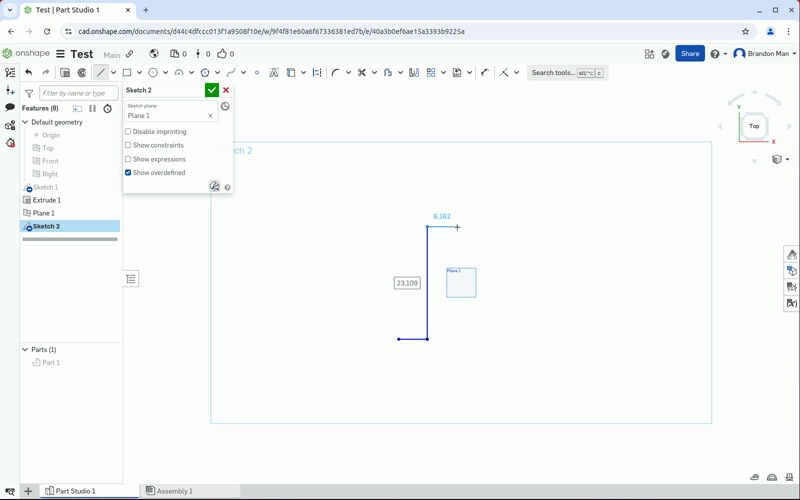
mouse_move(398, 226)
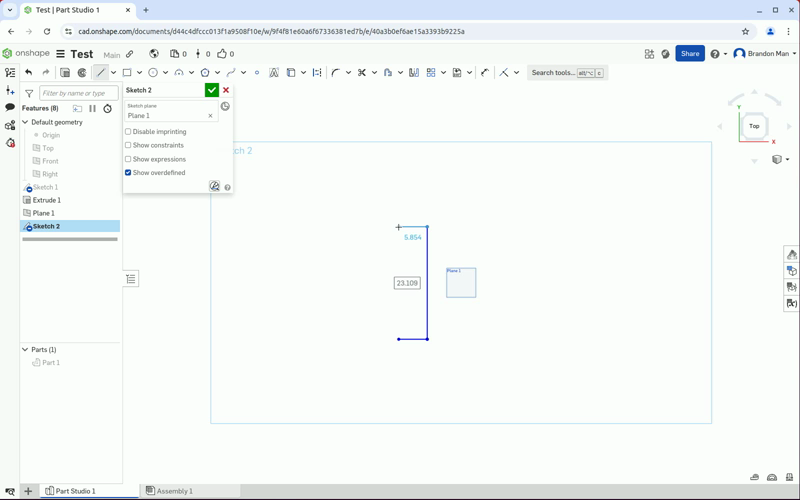
click(398, 226)
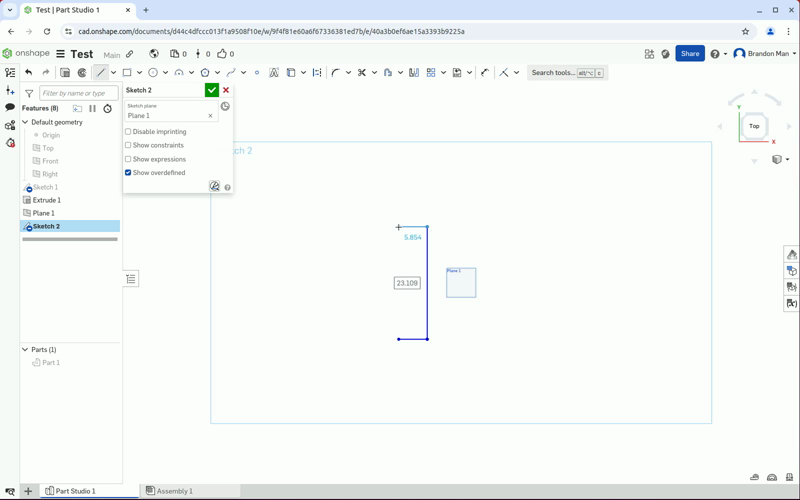
key_up(shift)
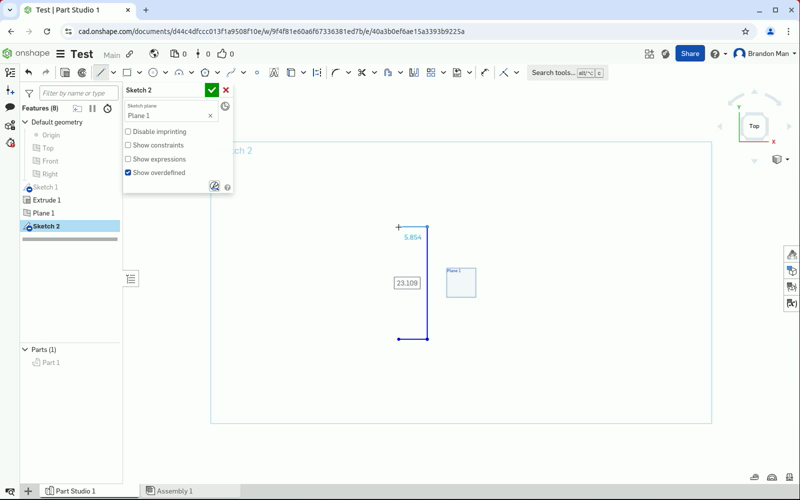
key_down(shift)
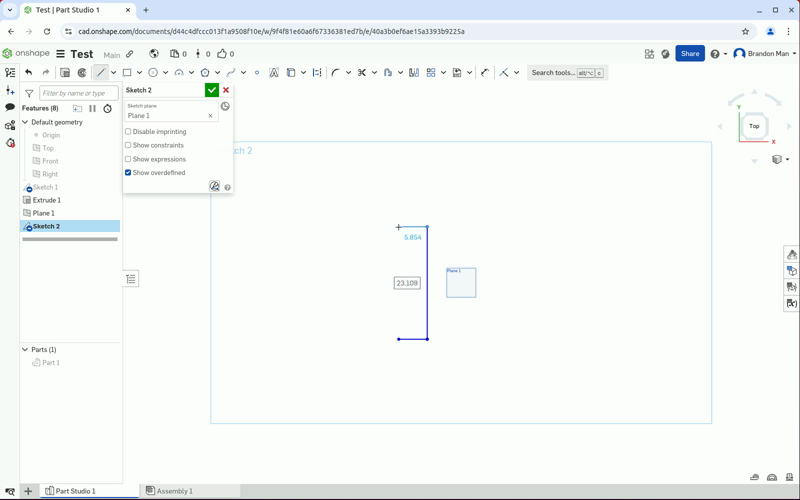
mouse_move(398, 339)
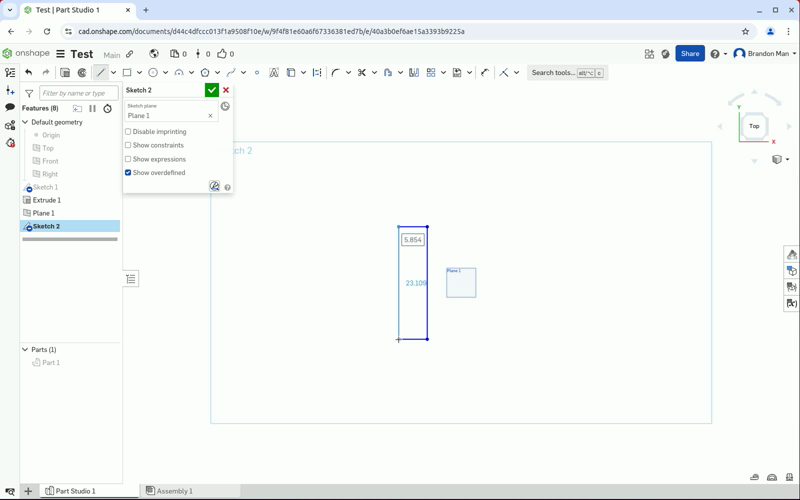
key_up(shift)
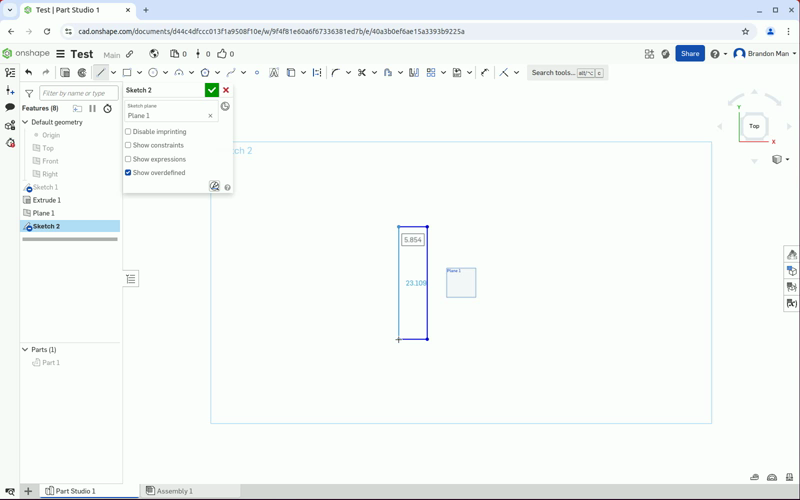
click(398, 339)
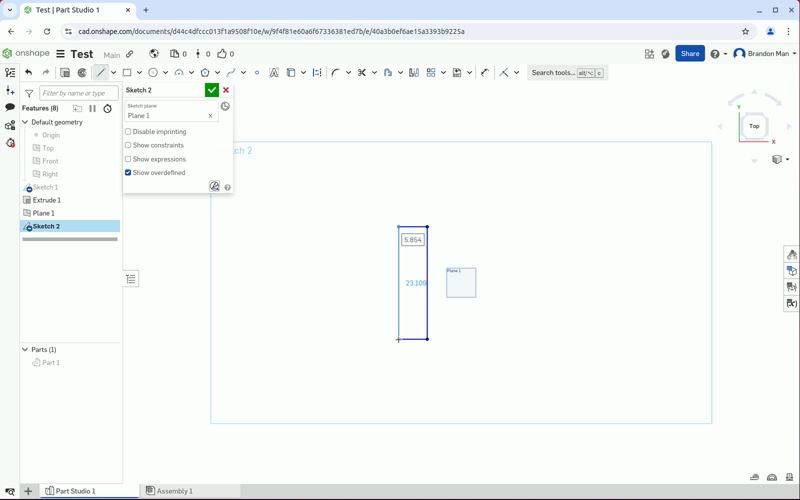
key(esc)
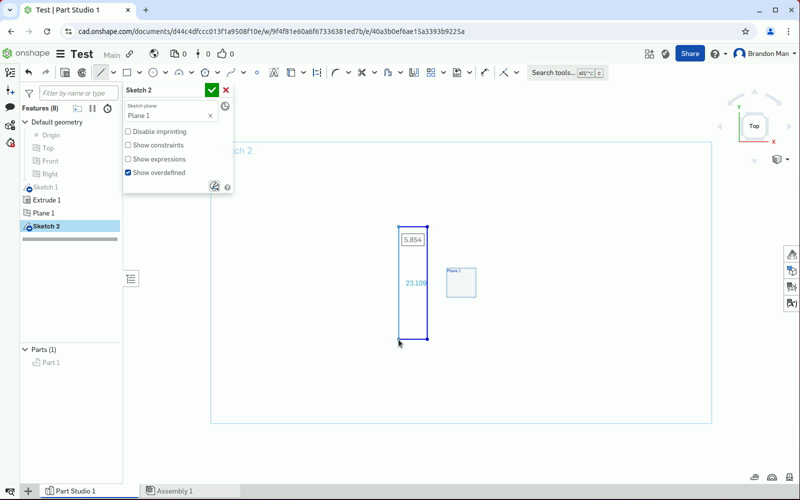
mouse_move(407, 246)
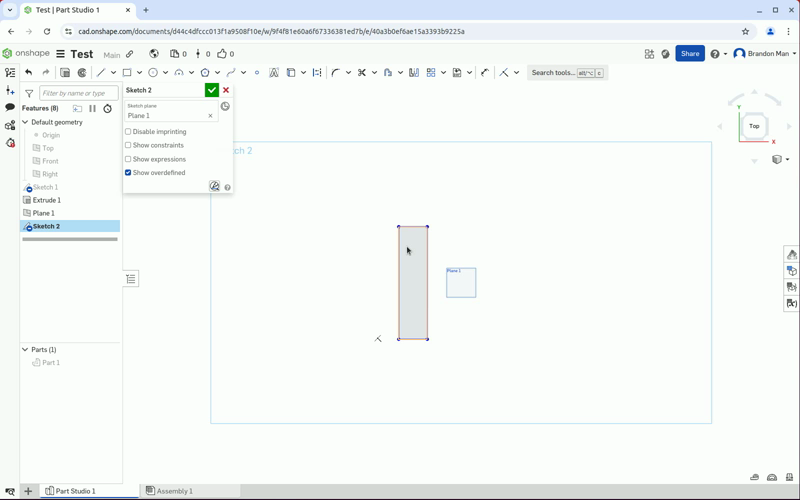
click(407, 246)
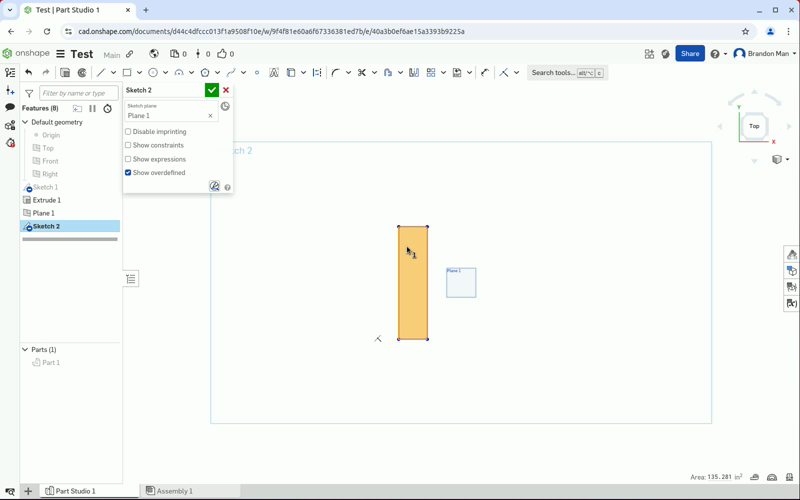
mouse_move(73, 352)
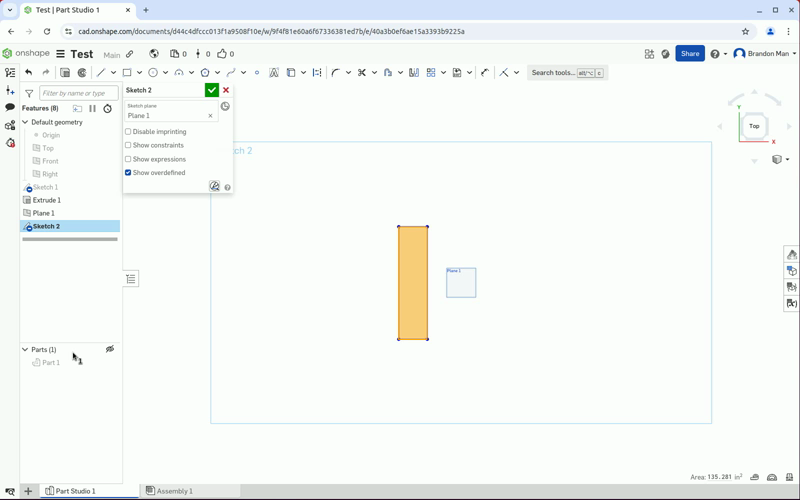
key(shift+y)
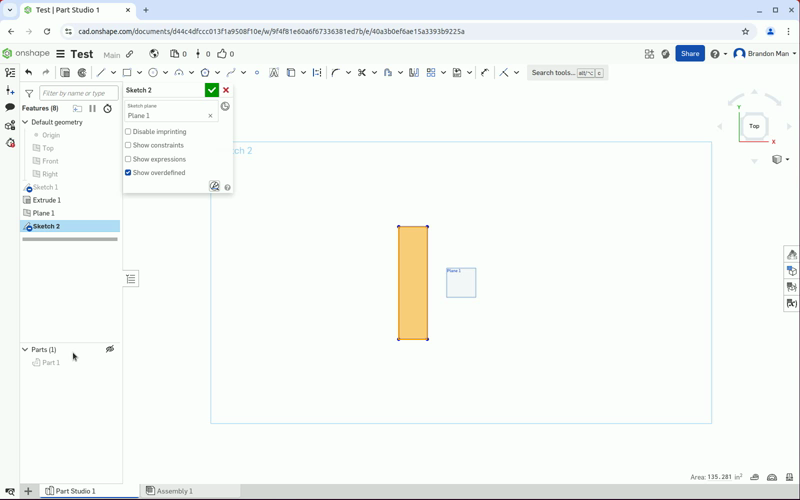
key(shift+e)
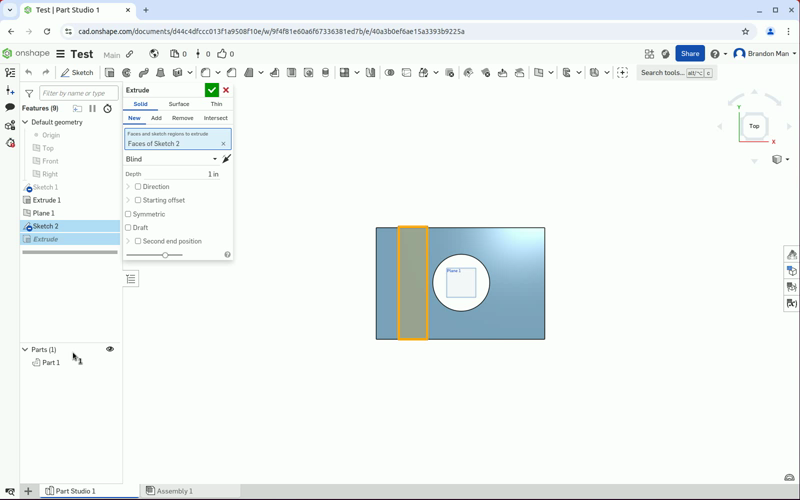
mouse_move(143, 106)
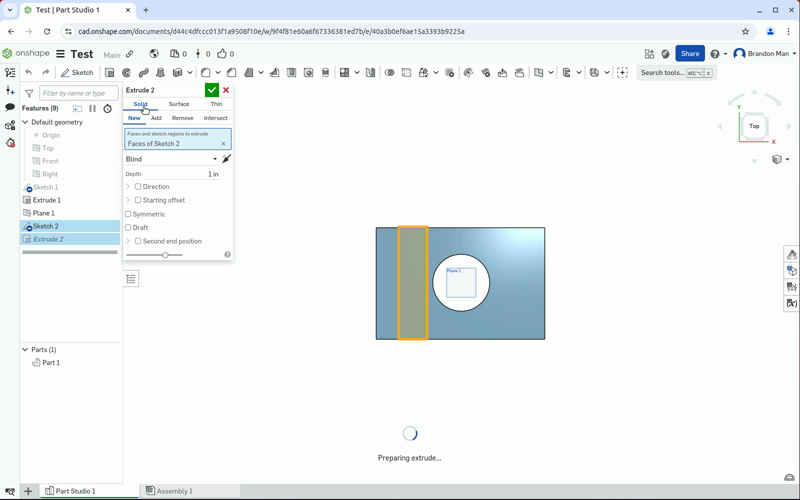
click(143, 106)
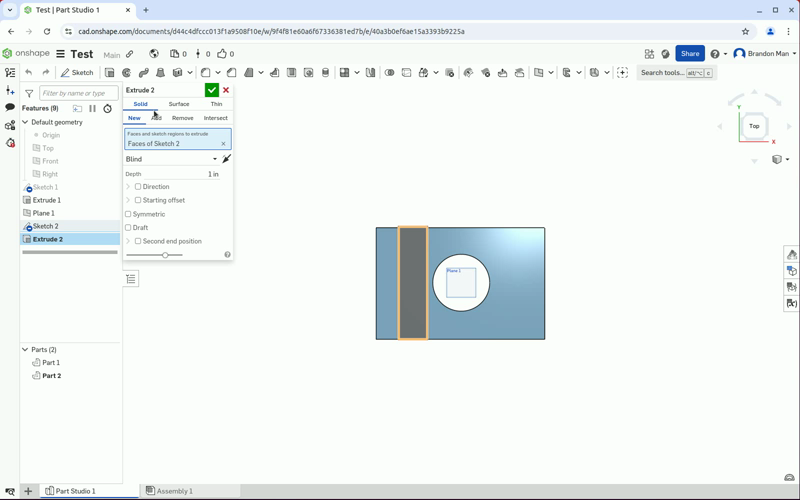
mouse_move(186, 120)
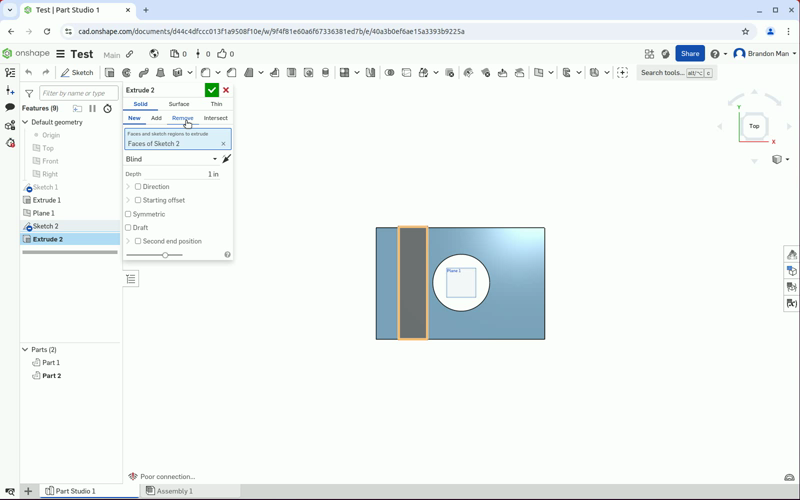
click(186, 120)
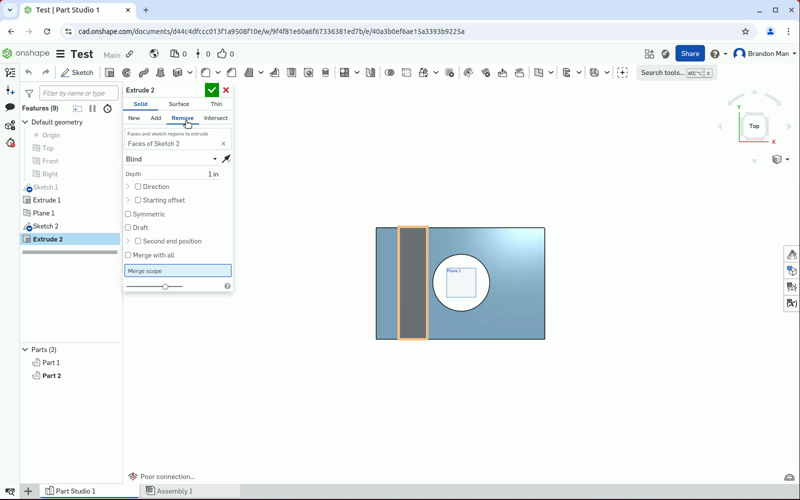
key(tab, 4)
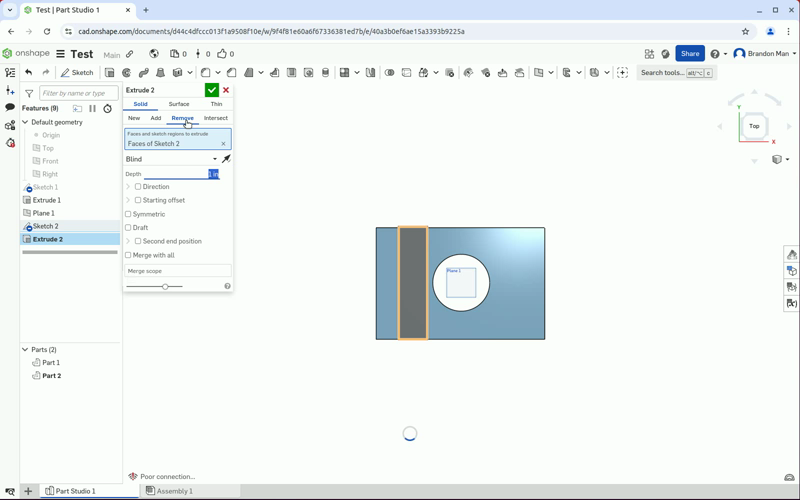
text(2.407)
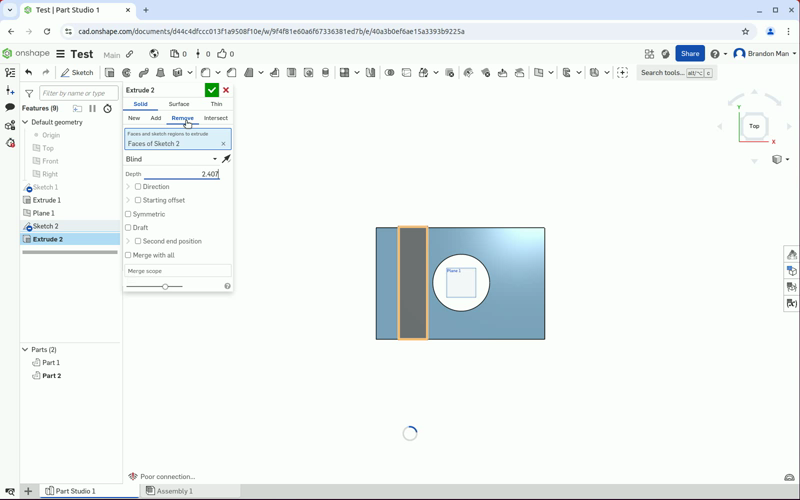
key(tab, 6)
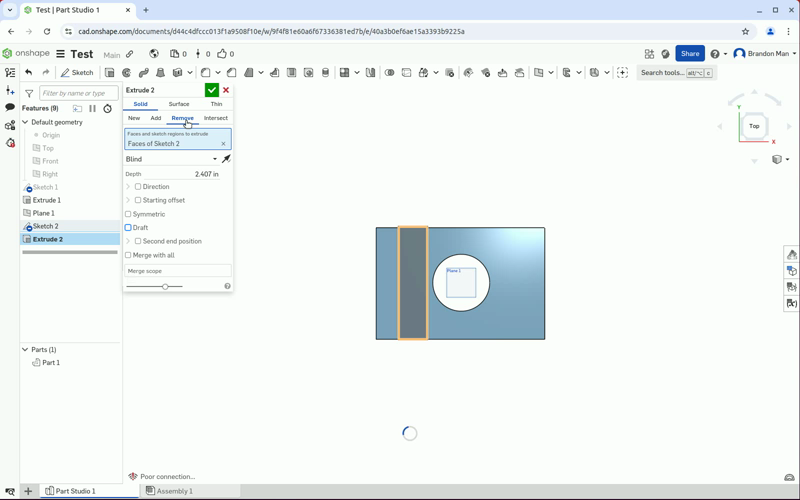
key(space)
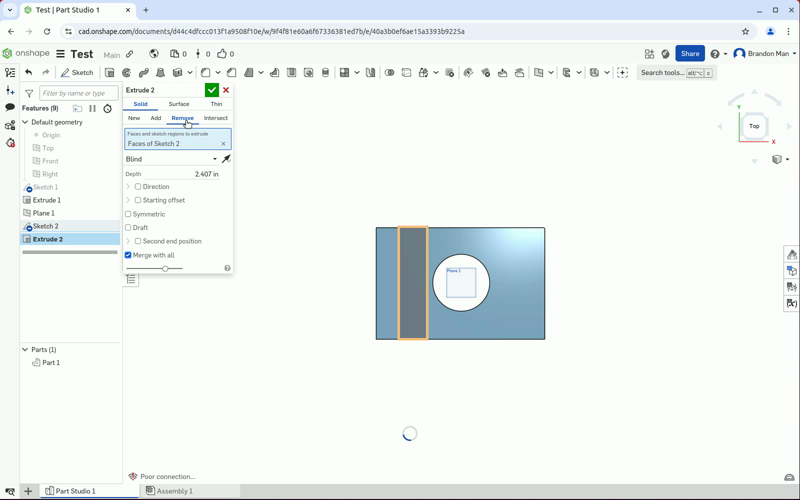
key(enter)
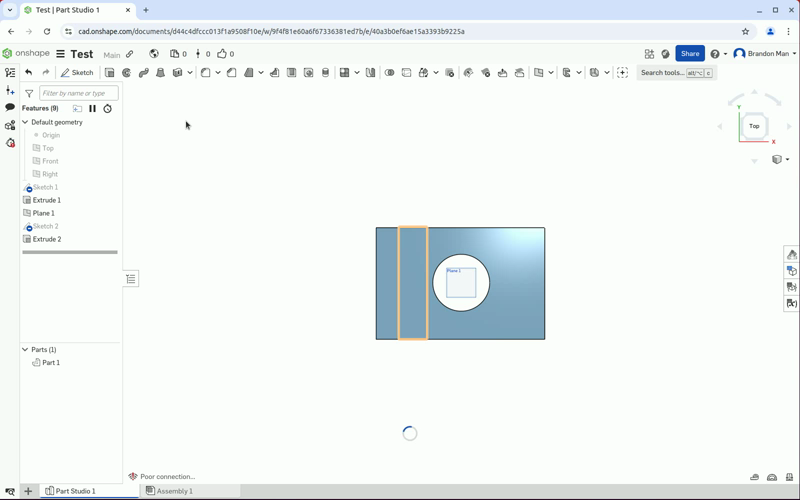
key(shift+h)
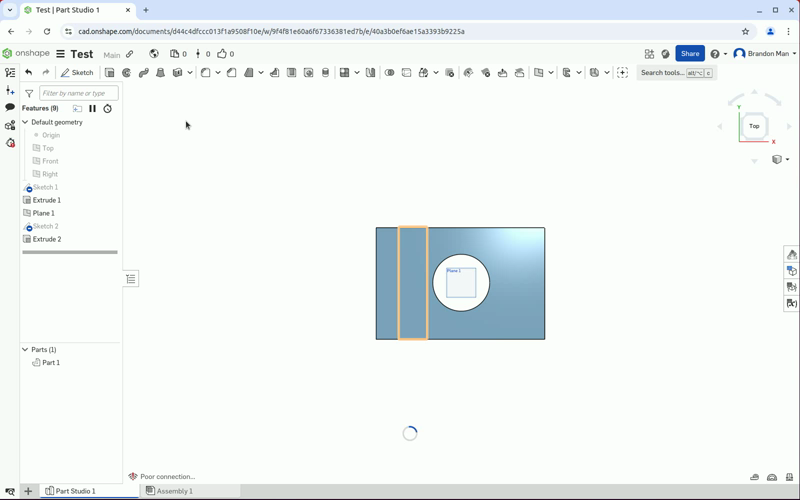
key(shift+h)
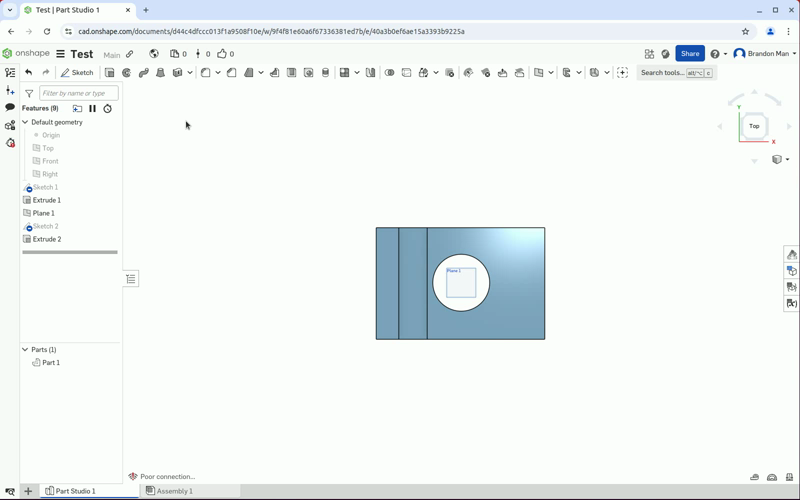
mouse_move(73, 189)
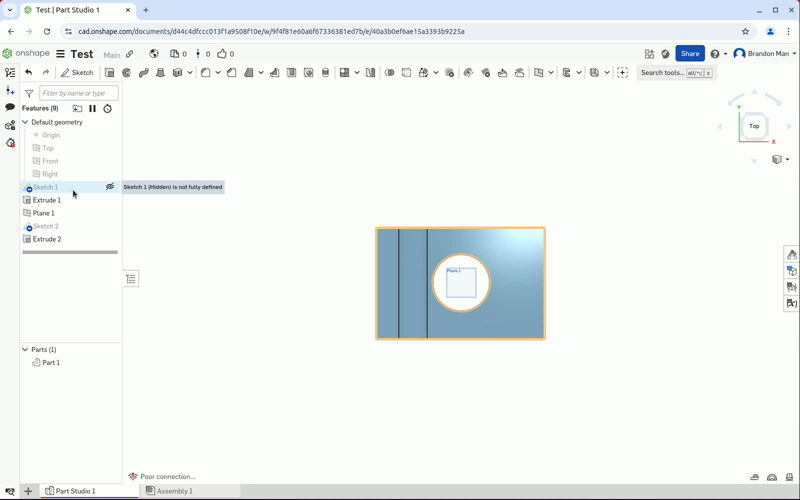
click(73, 189)
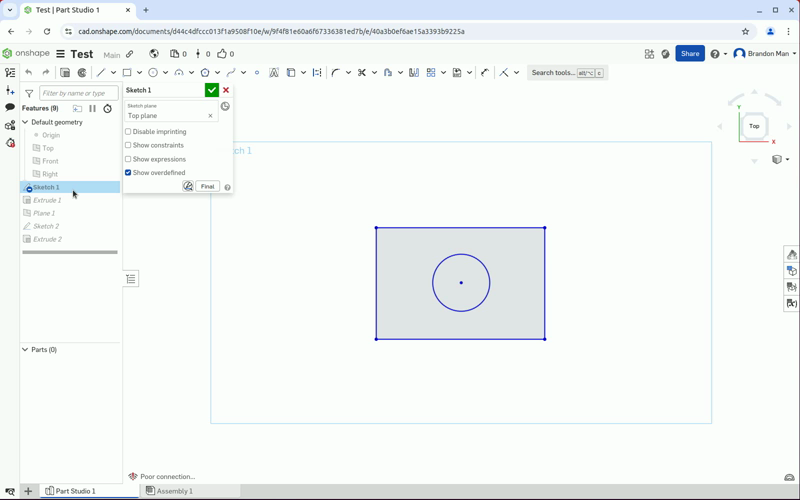
mouse_move(229, 92)
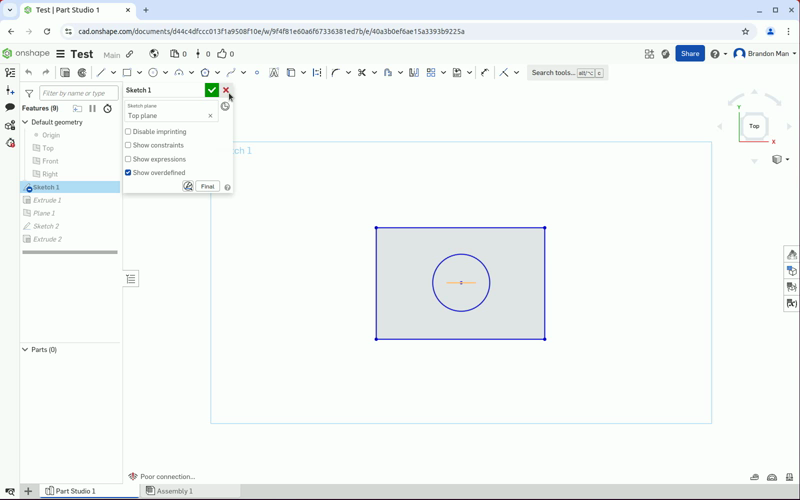
click(229, 92)
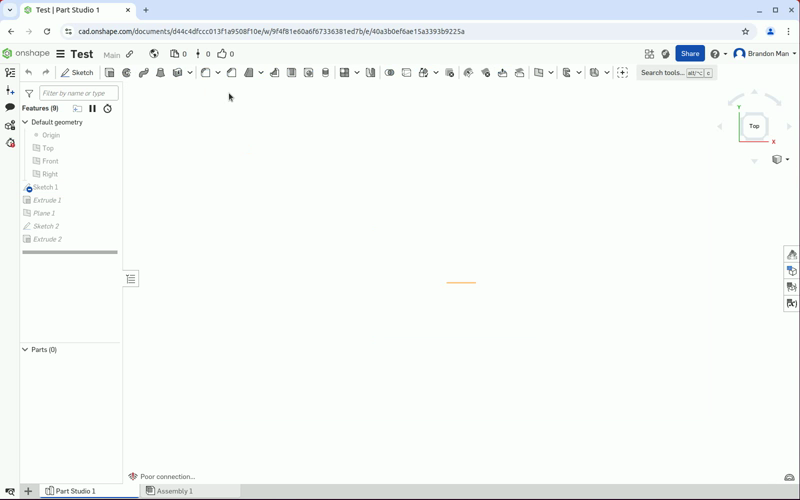
key(shift+s)
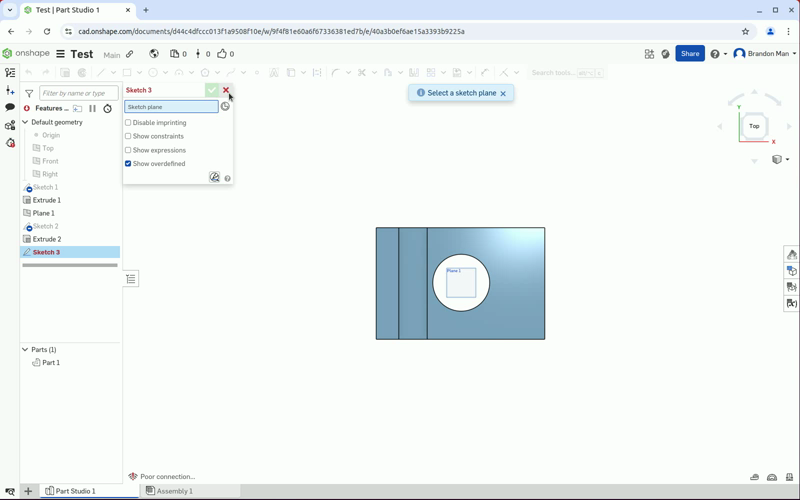
mouse_move(73, 215)
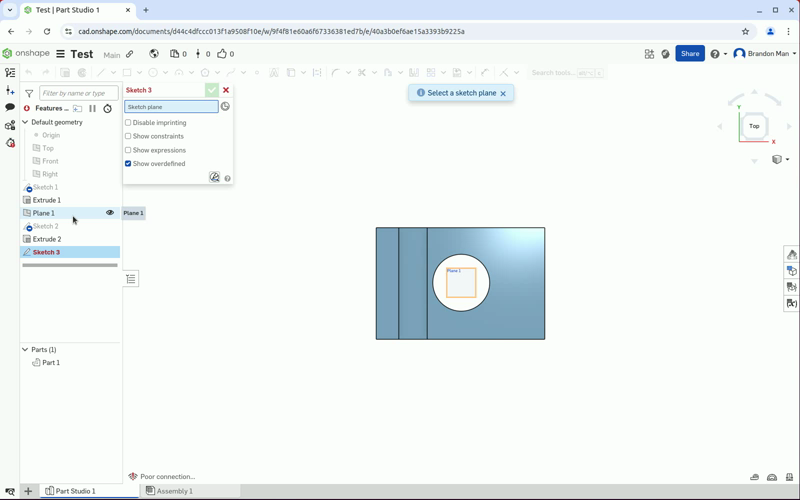
click(73, 215)
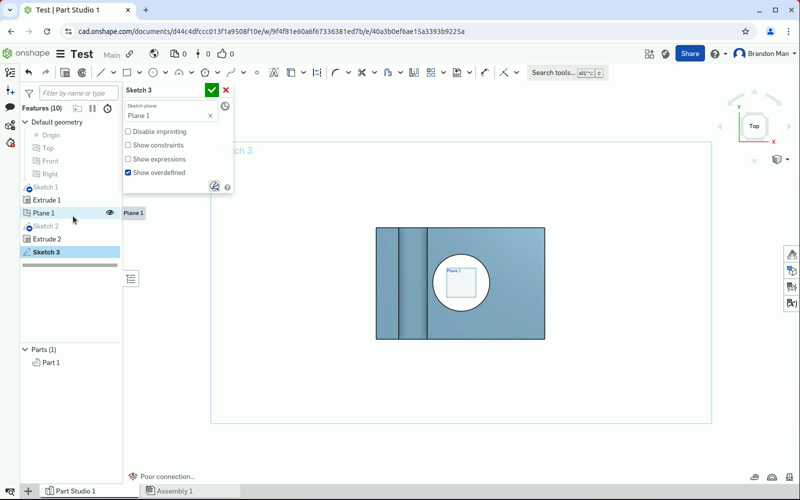
mouse_move(73, 352)
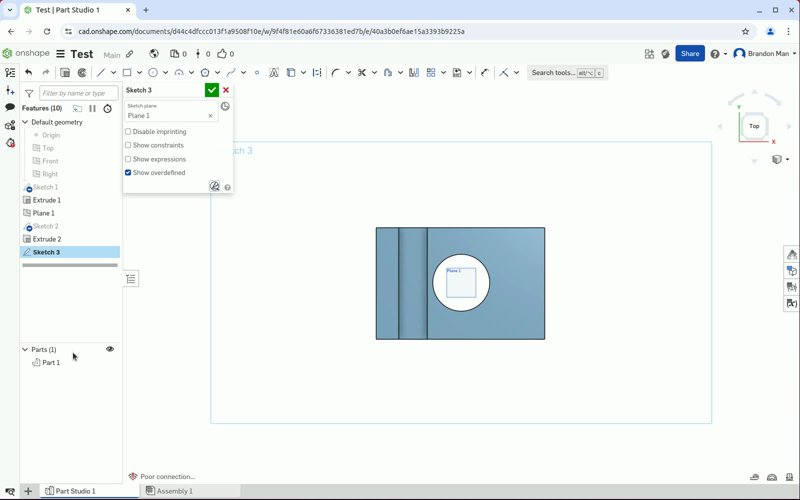
key(y)
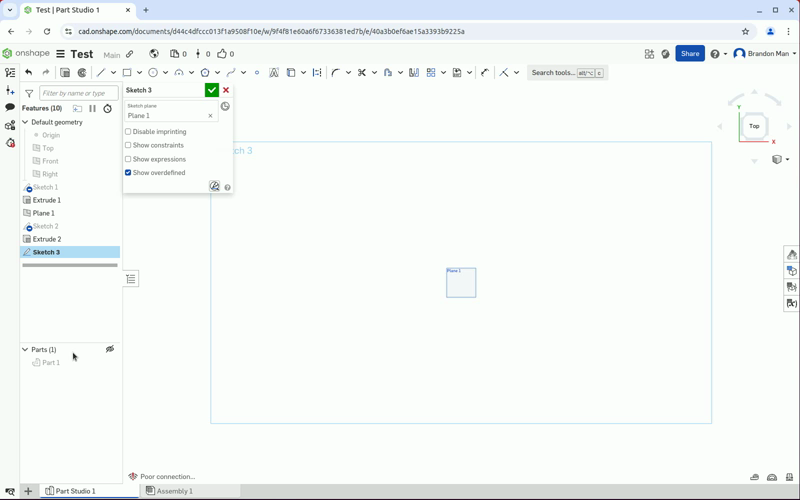
key(l)
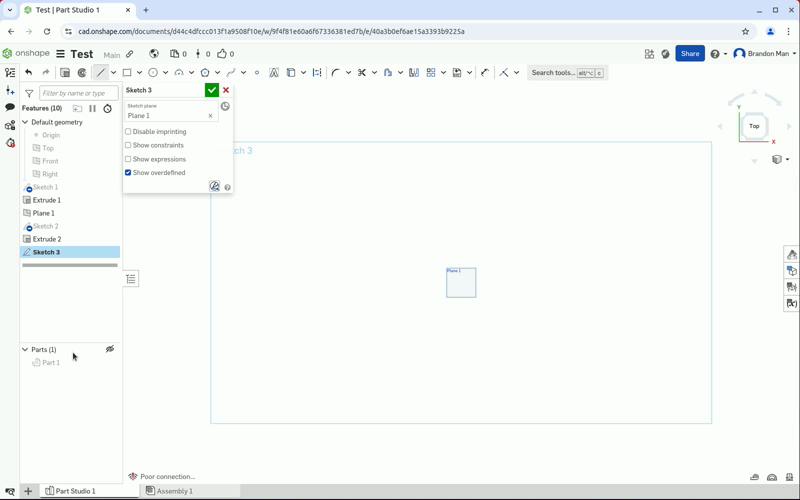
key_down(shift)
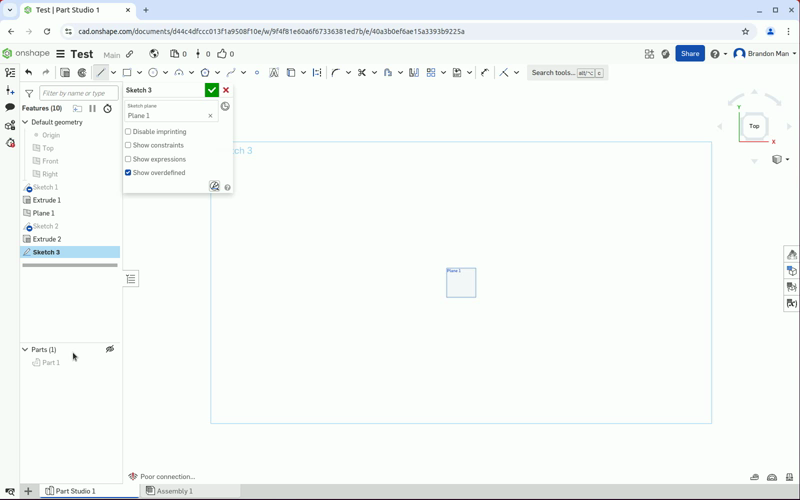
mouse_move(446, 339)
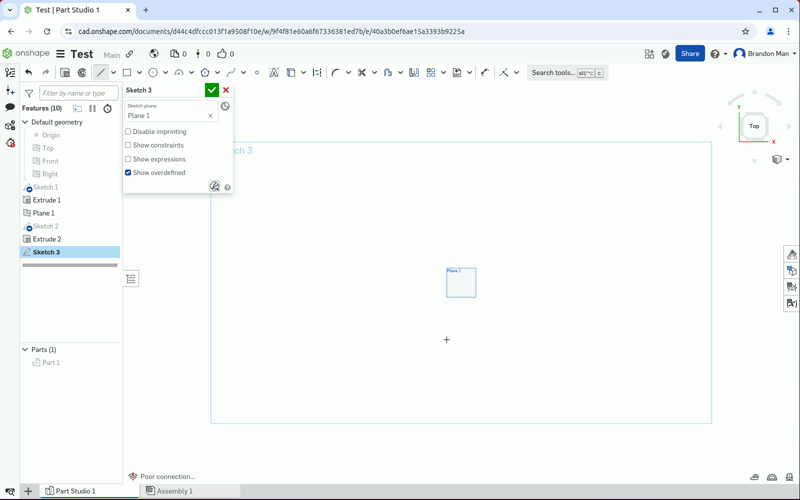
click(446, 339)
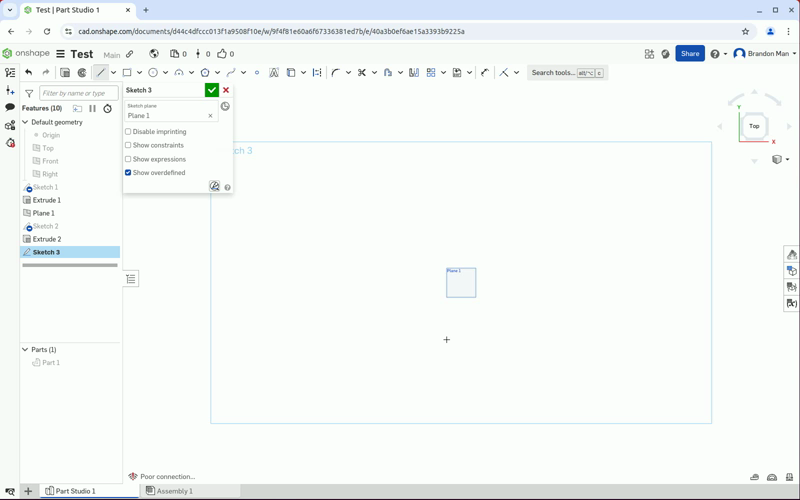
key_up(shift)
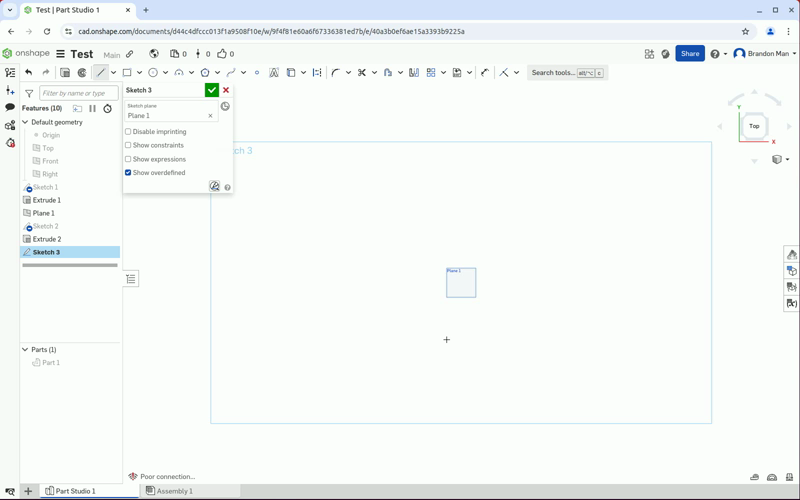
key_down(shift)
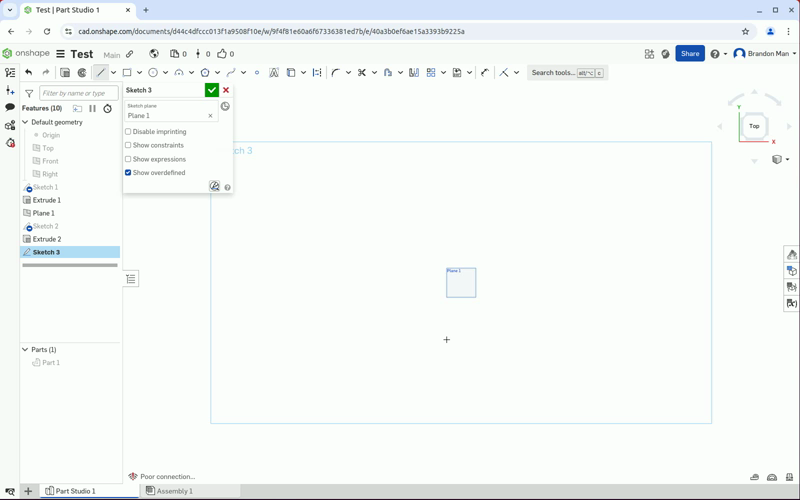
mouse_move(476, 339)
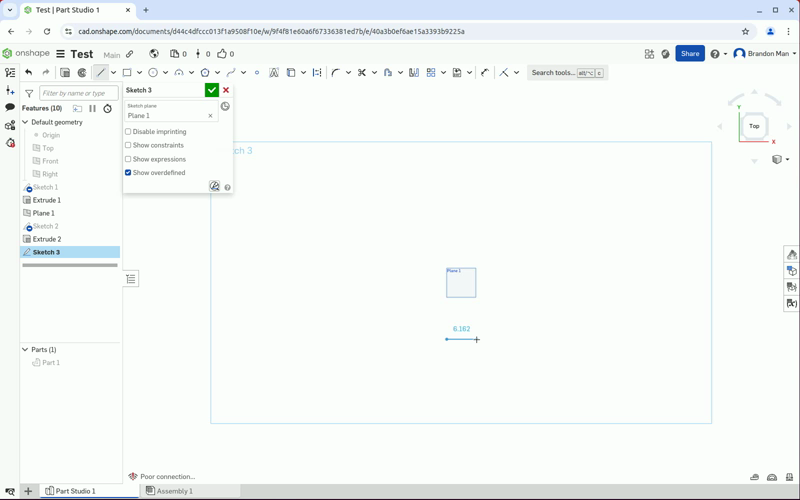
mouse_move(475, 339)
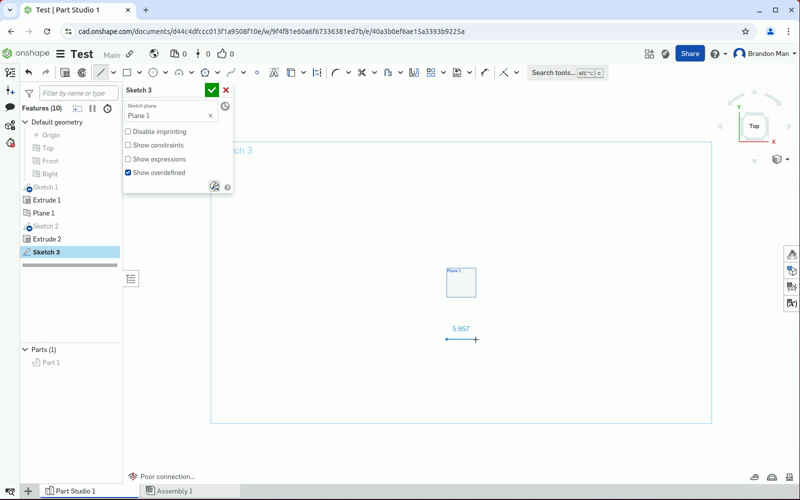
click(475, 339)
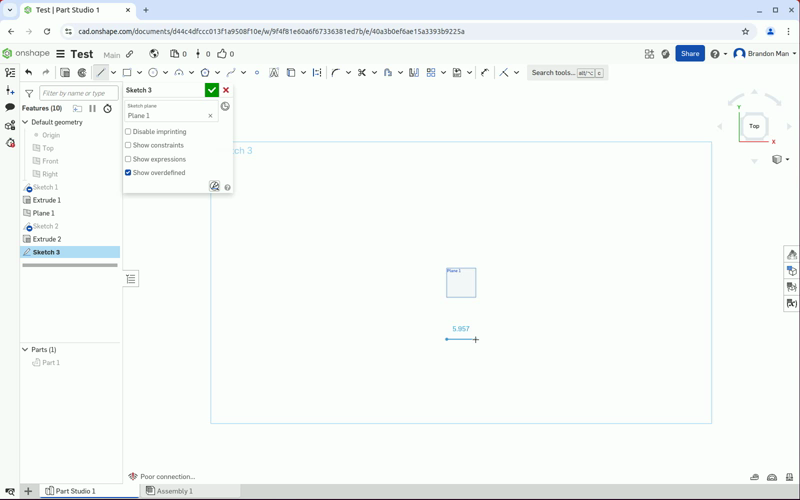
key_up(shift)
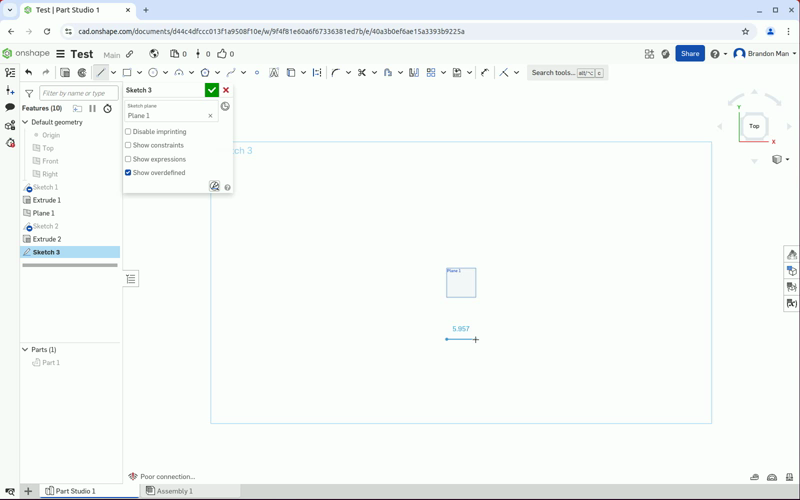
key_down(shift)
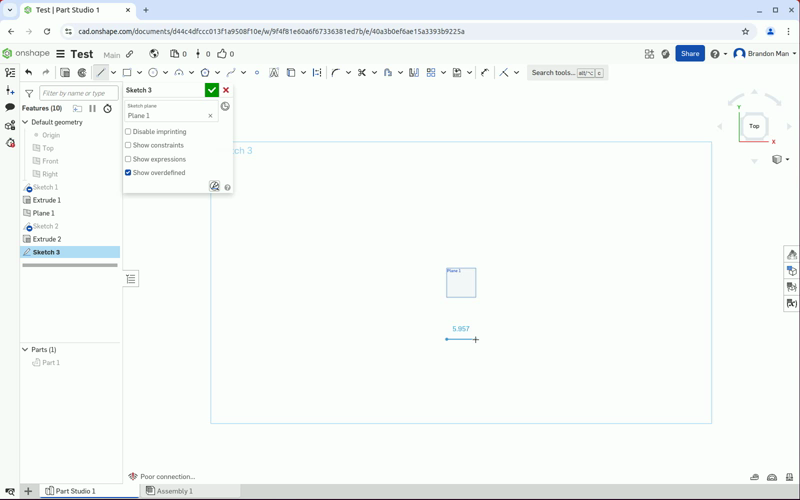
mouse_move(505, 339)
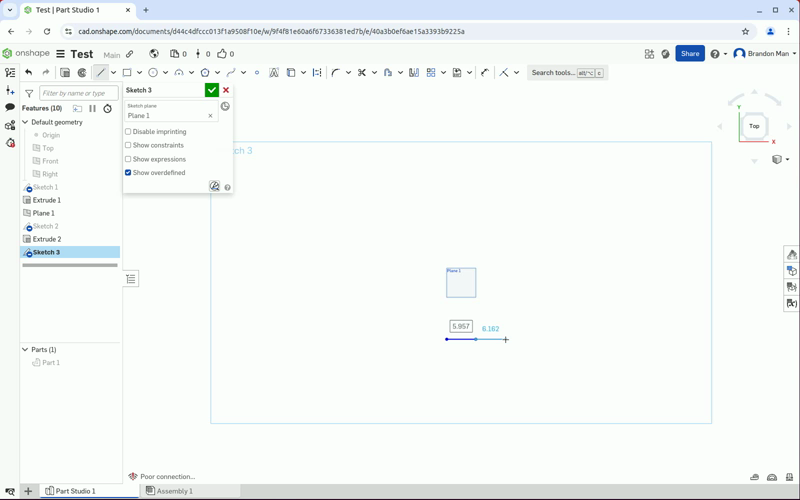
mouse_move(475, 306)
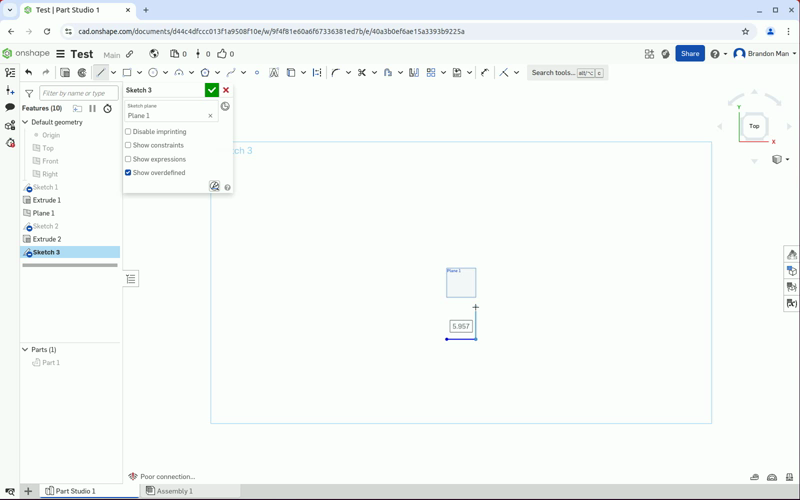
click(475, 306)
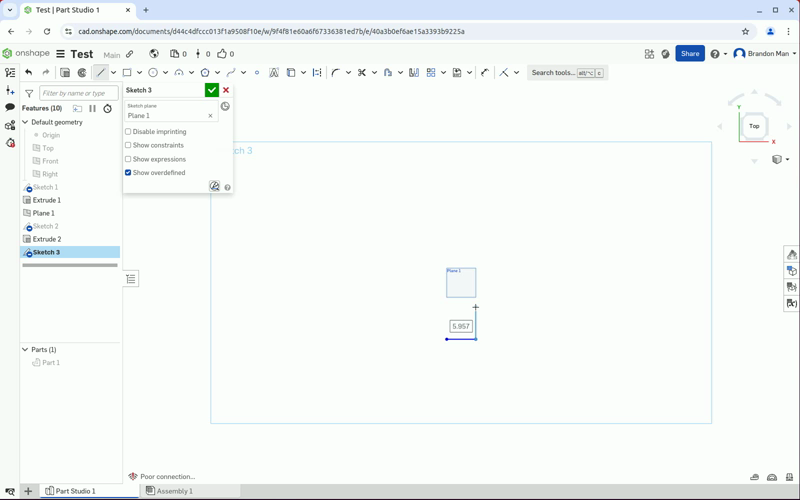
key_up(shift)
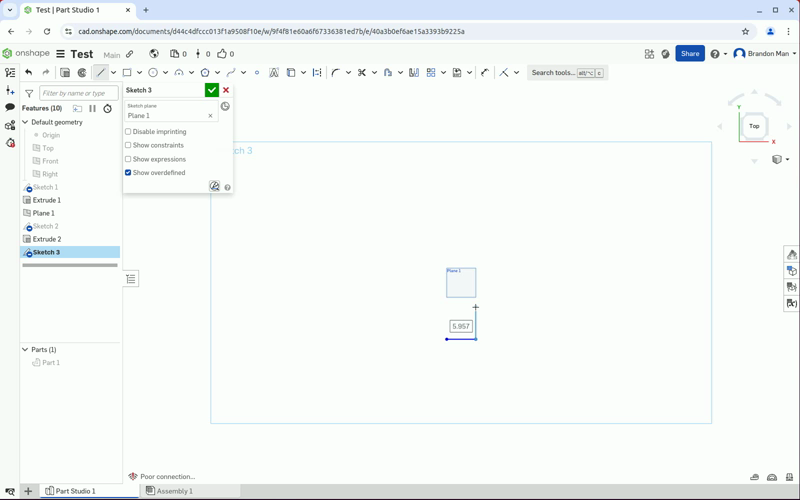
key(esc)
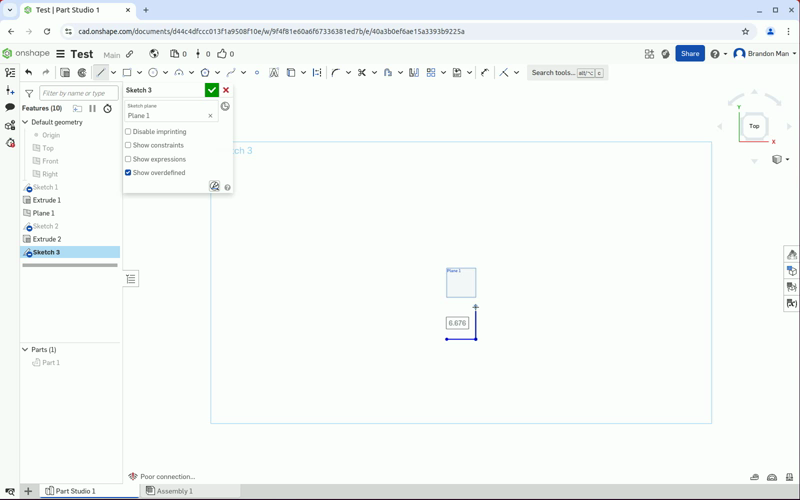
key(a)
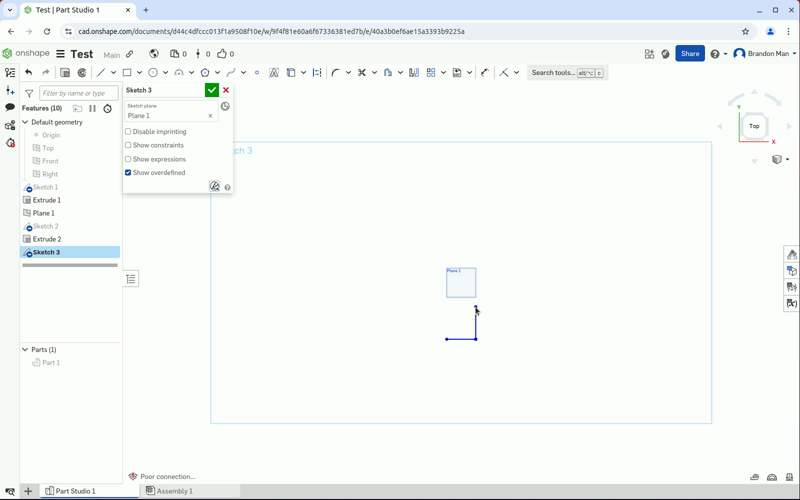
mouse_move(475, 306)
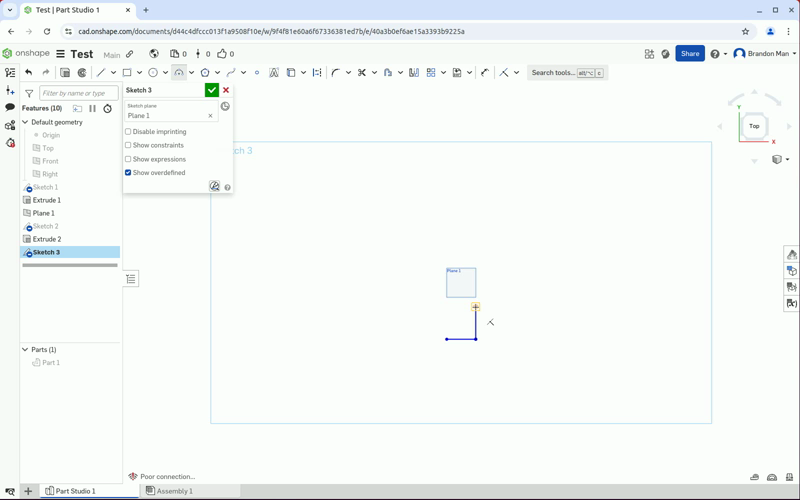
click(475, 306)
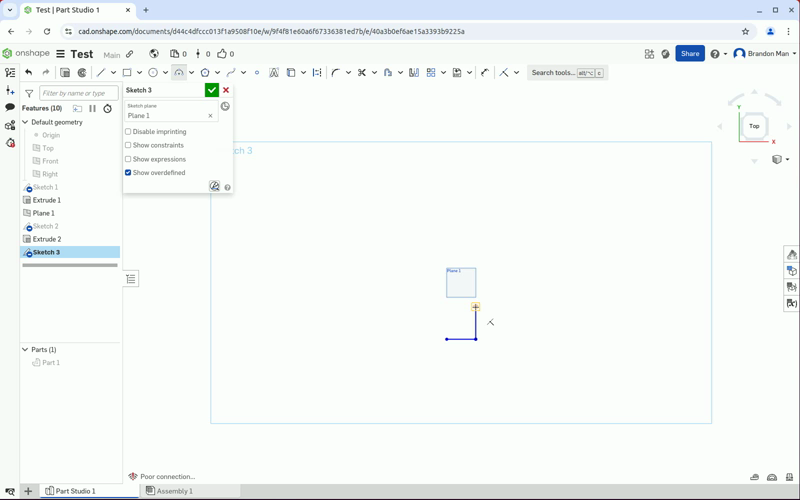
key_down(shift)
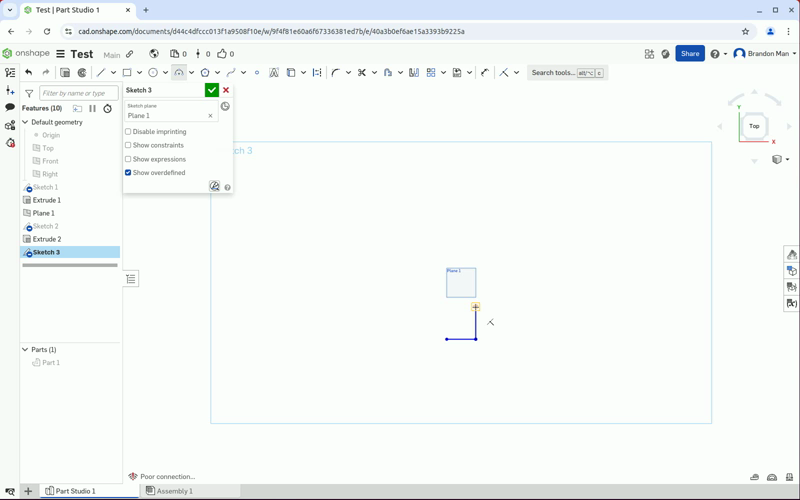
mouse_move(446, 306)
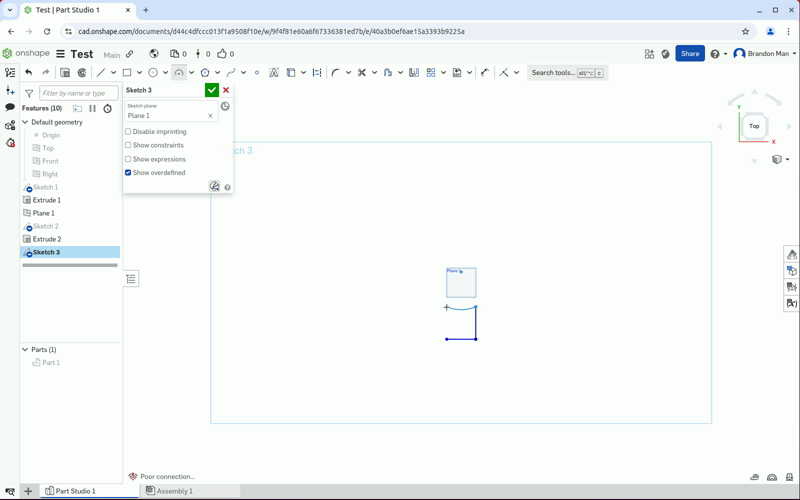
click(446, 306)
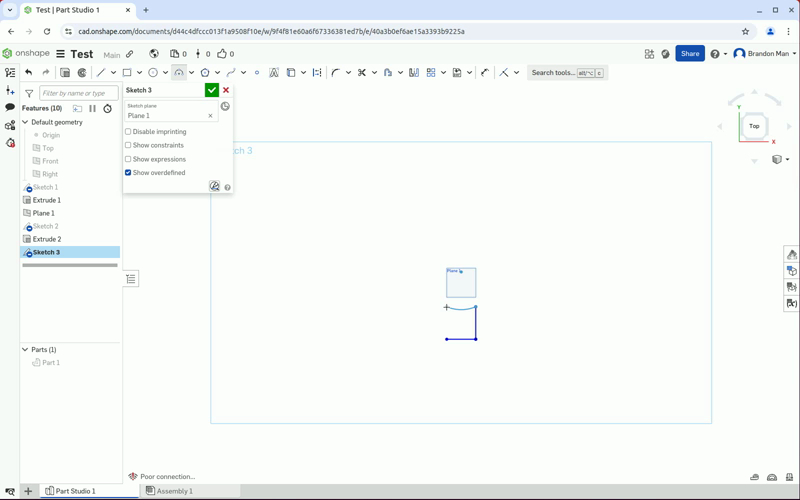
mouse_move(461, 310)
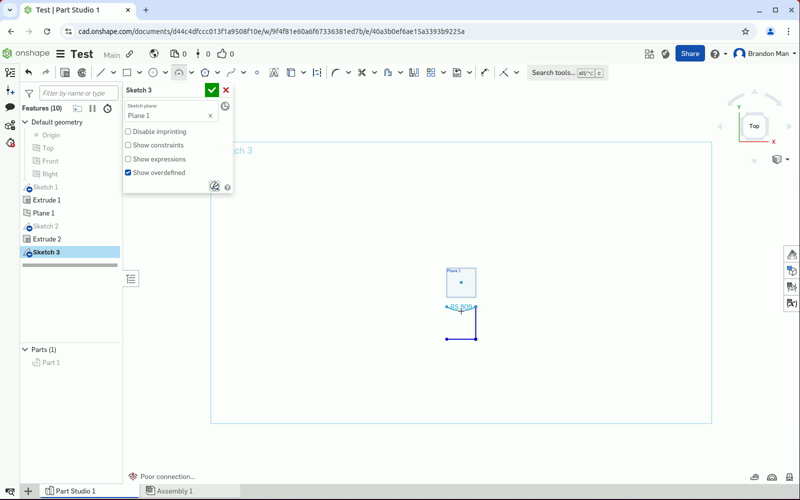
click(461, 310)
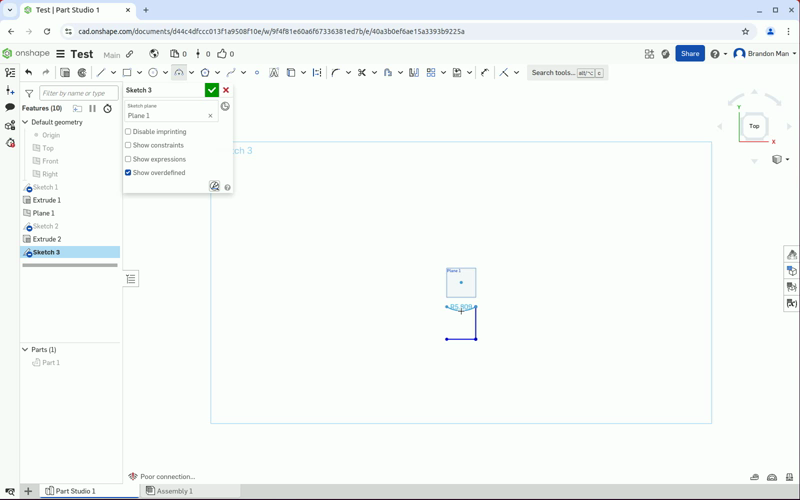
key_up(shift)
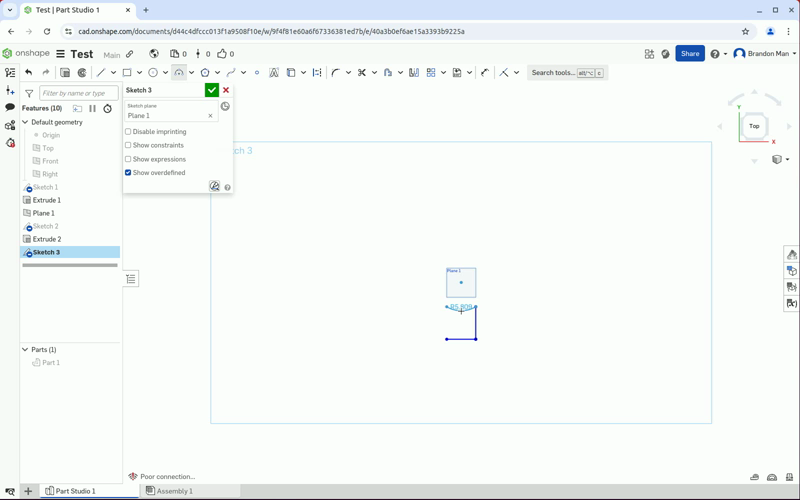
key(esc)
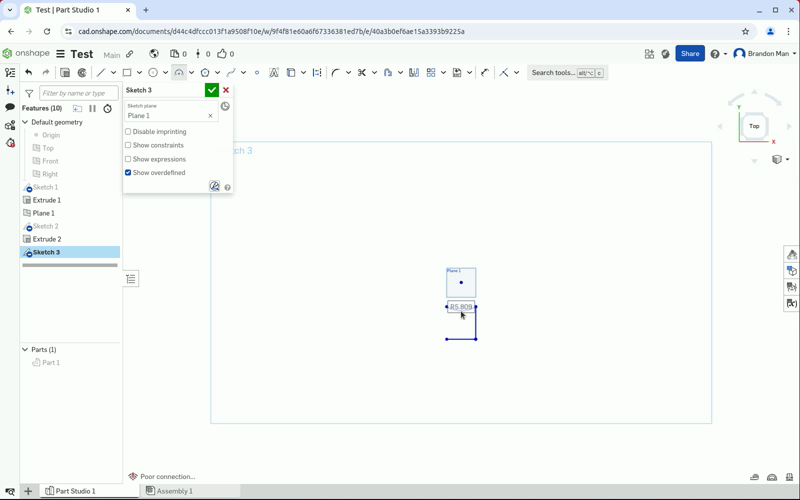
key(l)
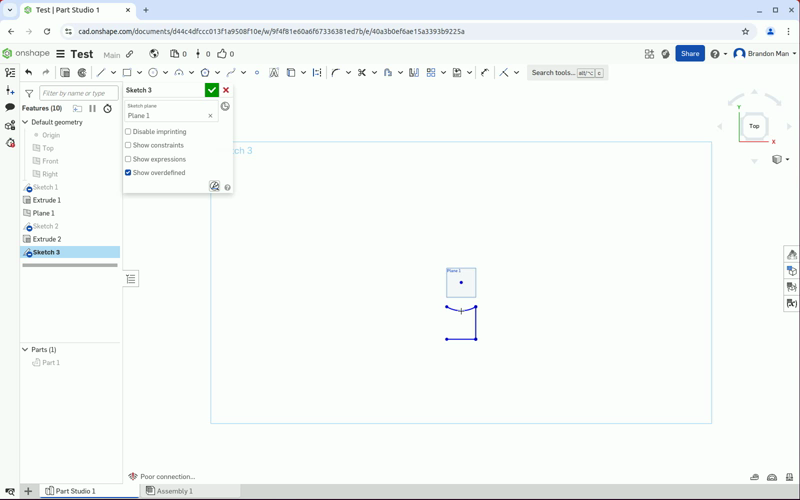
mouse_move(446, 306)
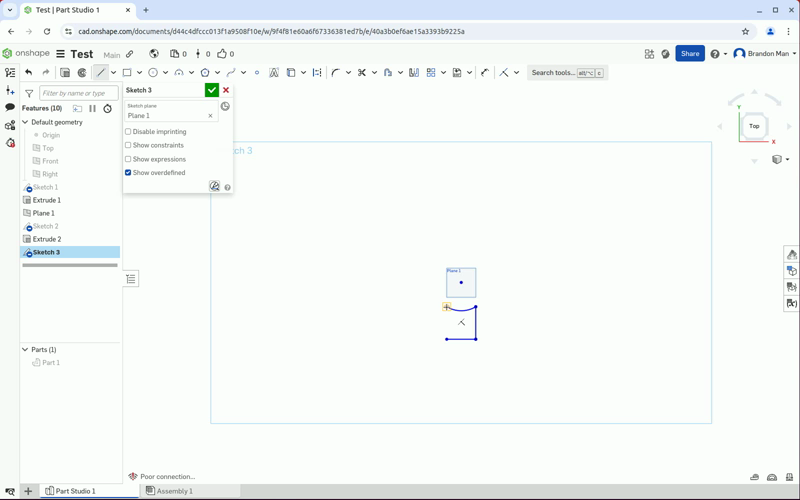
click(446, 306)
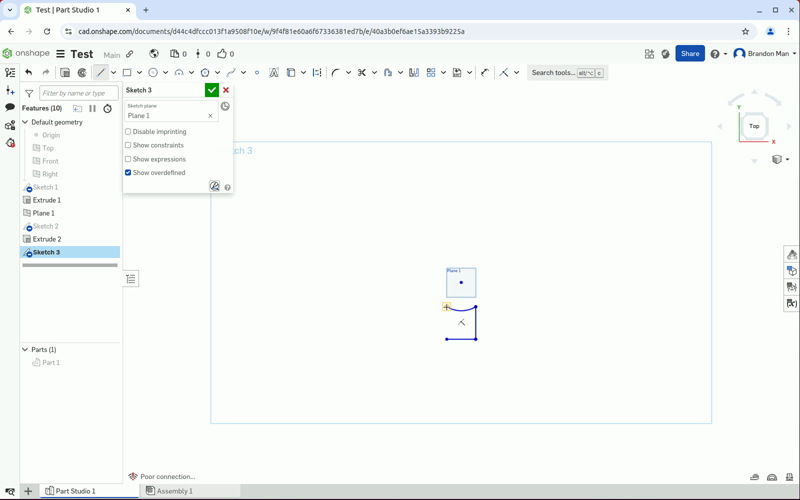
mouse_move(476, 306)
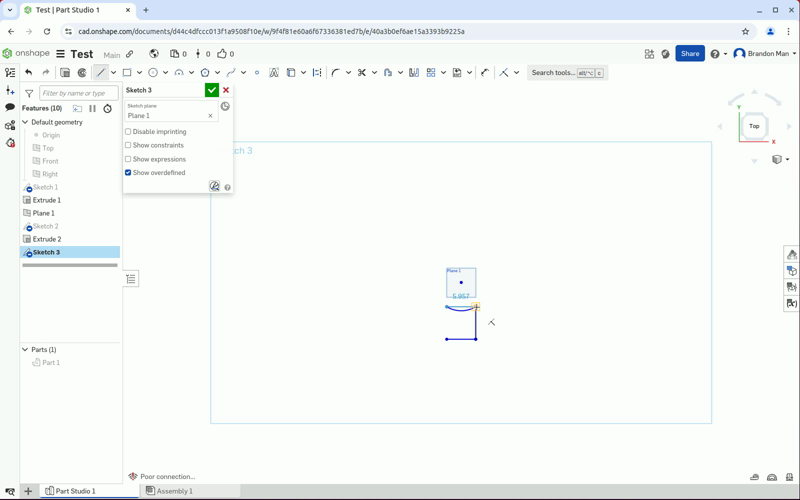
key_down(shift)
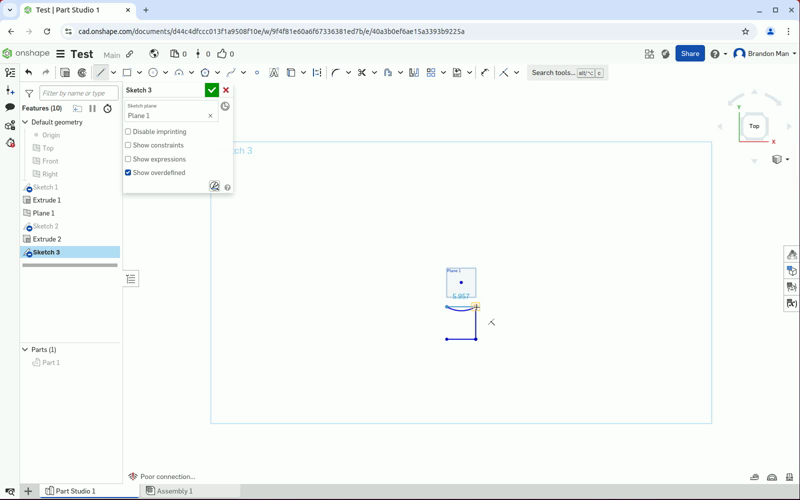
mouse_move(446, 339)
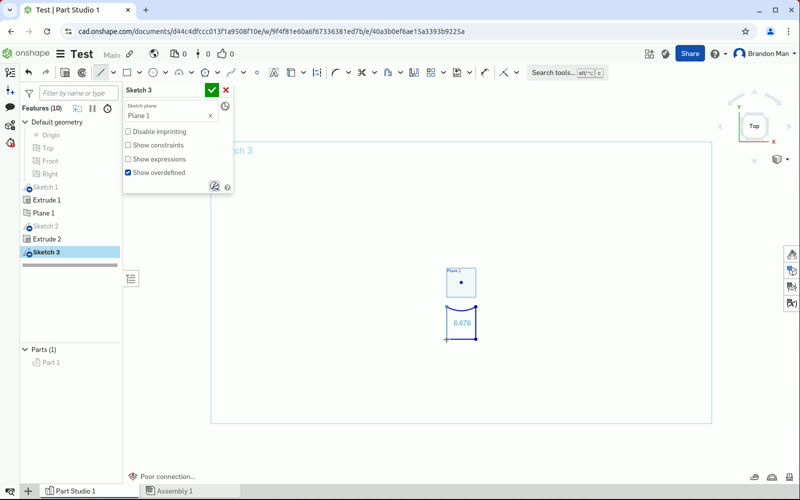
key_up(shift)
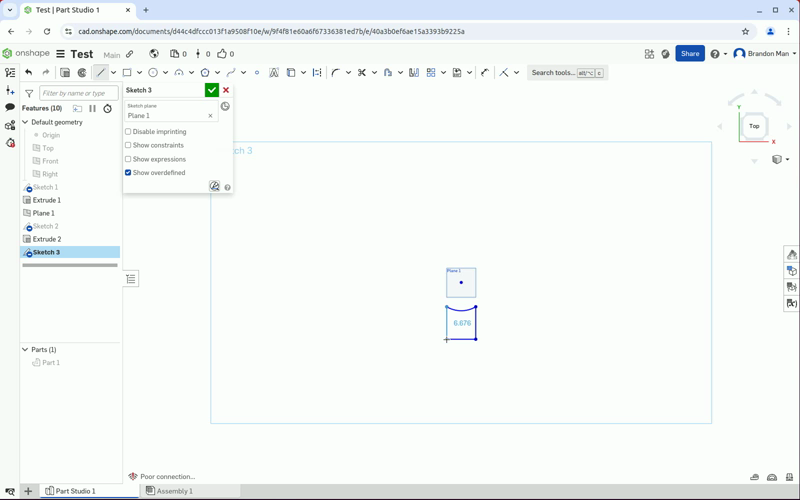
click(446, 339)
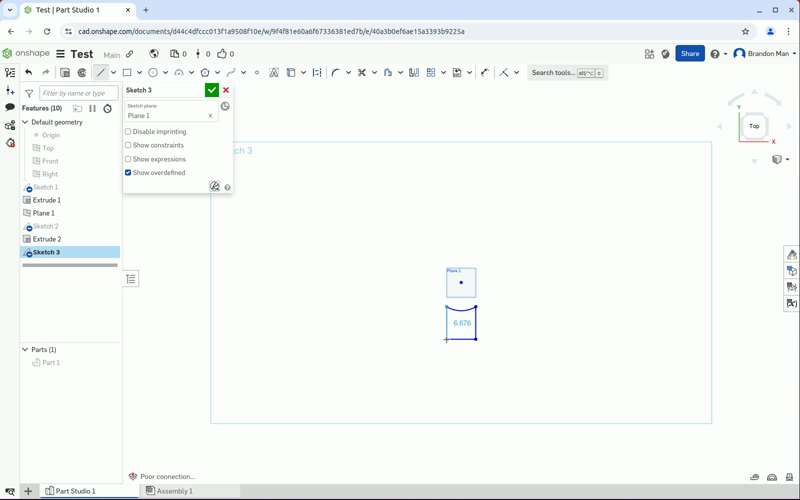
key(esc)
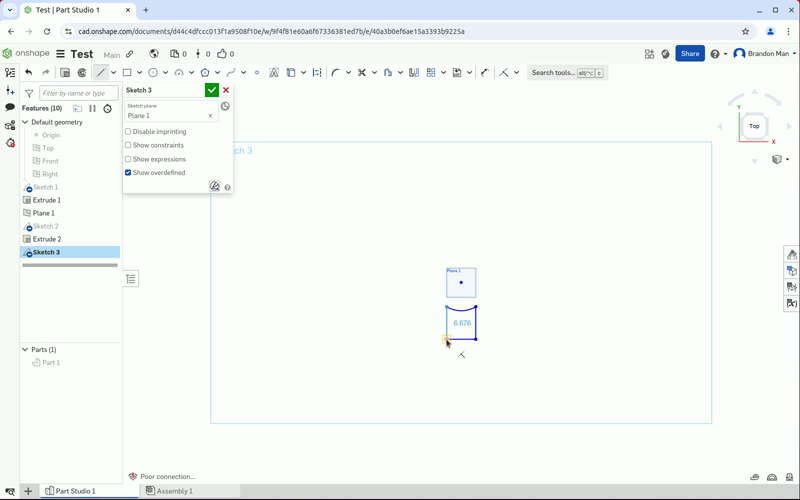
mouse_move(463, 326)
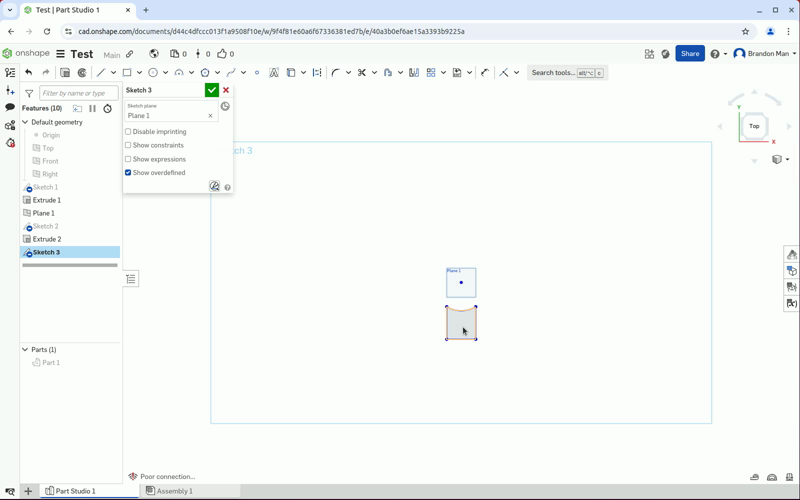
scroll(6)
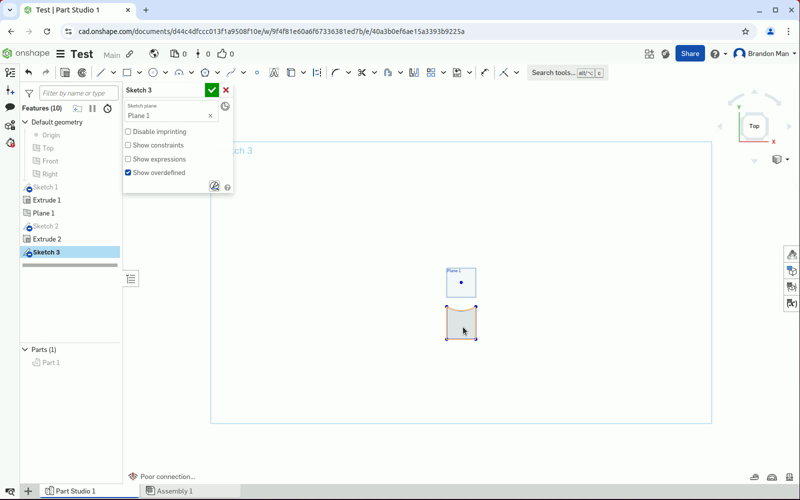
scroll(6)
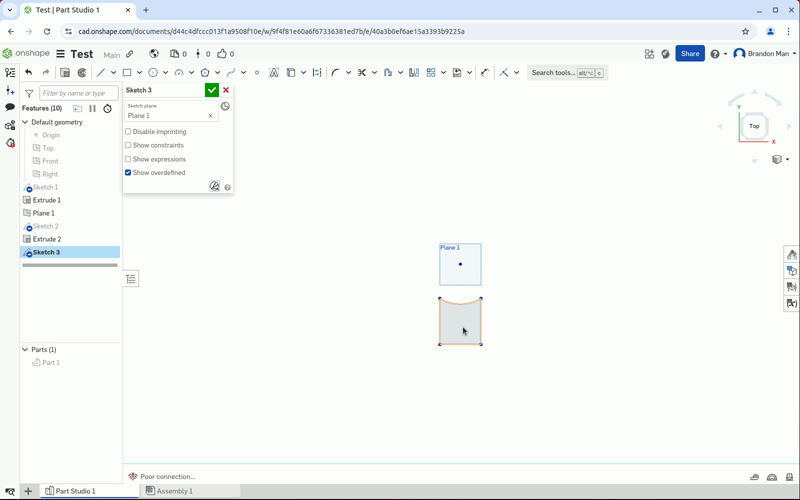
scroll(6)
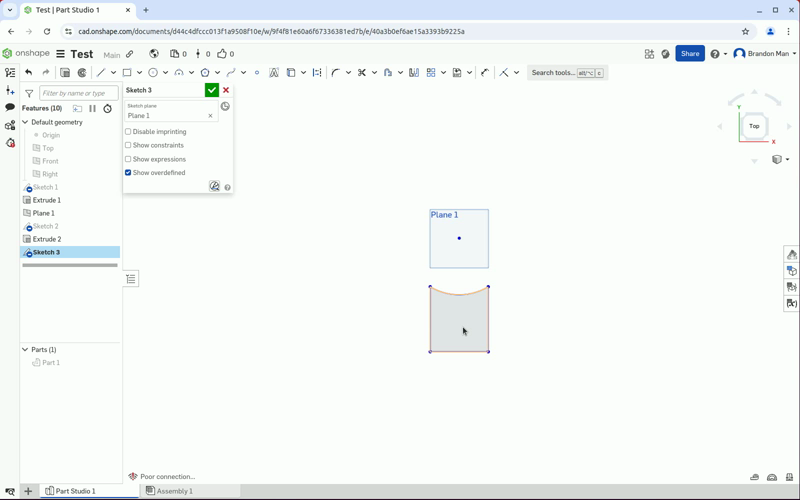
scroll(6)
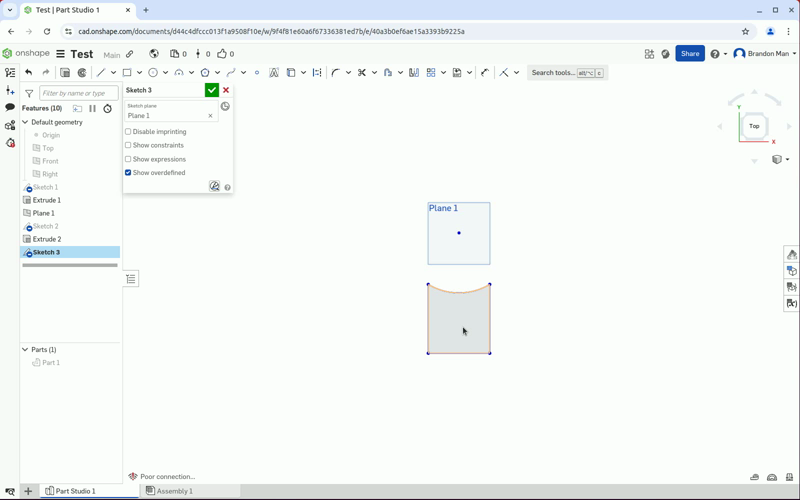
scroll(6)
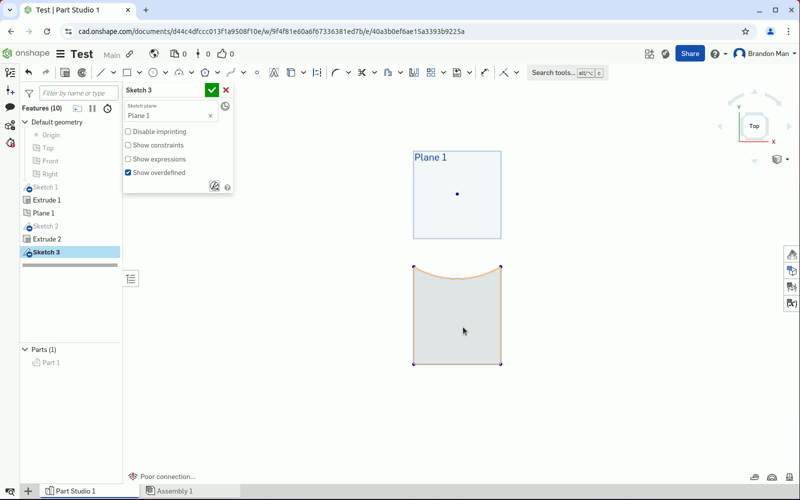
scroll(6)
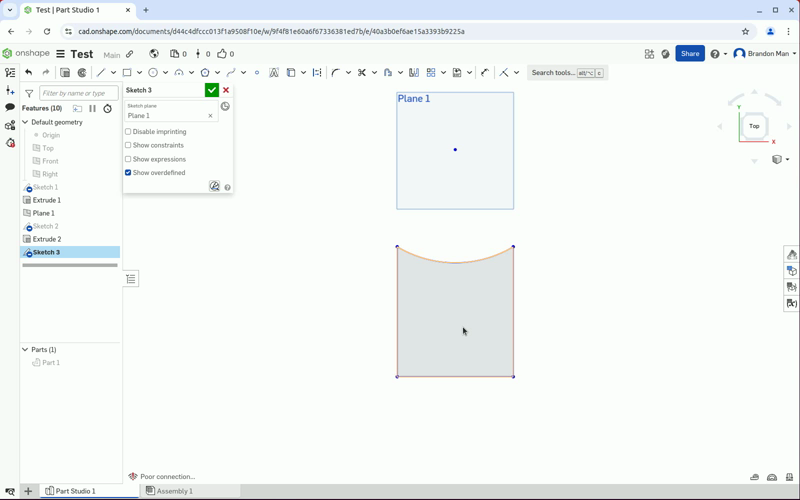
scroll(6)
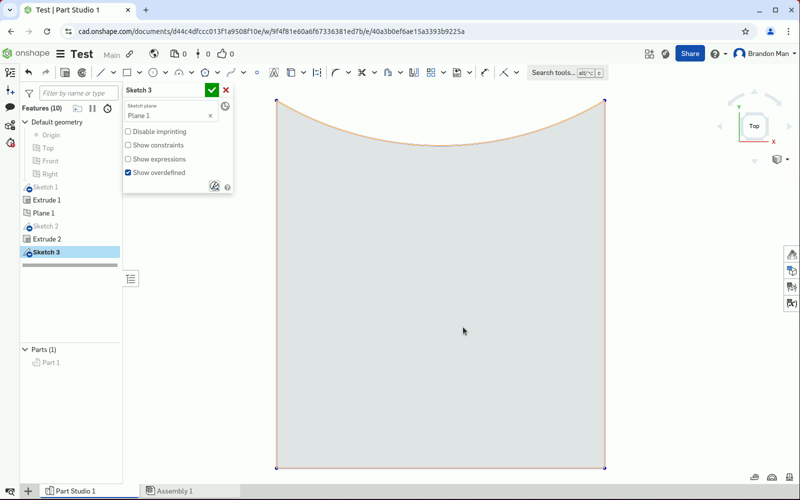
click(463, 326)
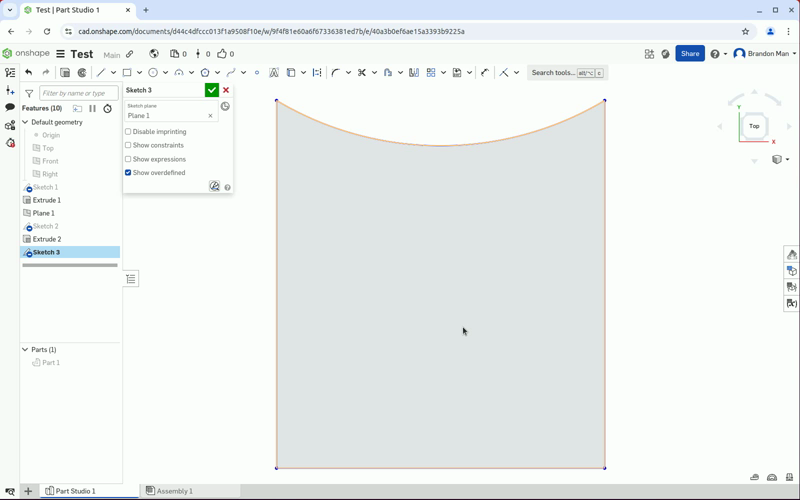
scroll(-6)
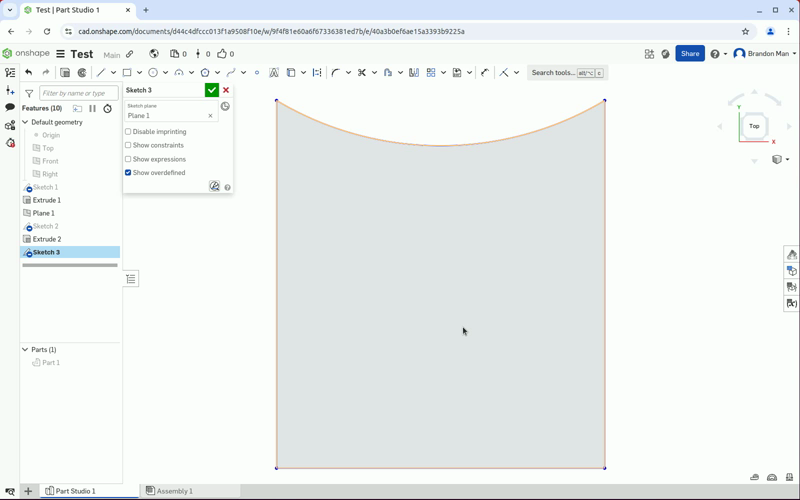
scroll(-6)
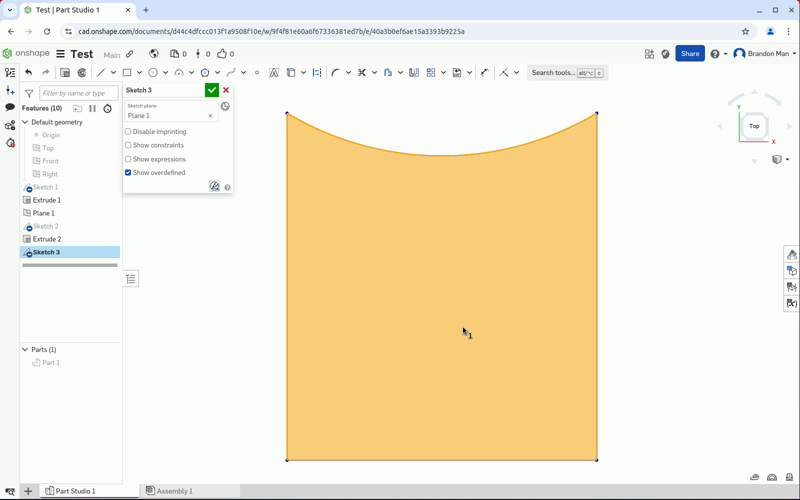
scroll(-6)
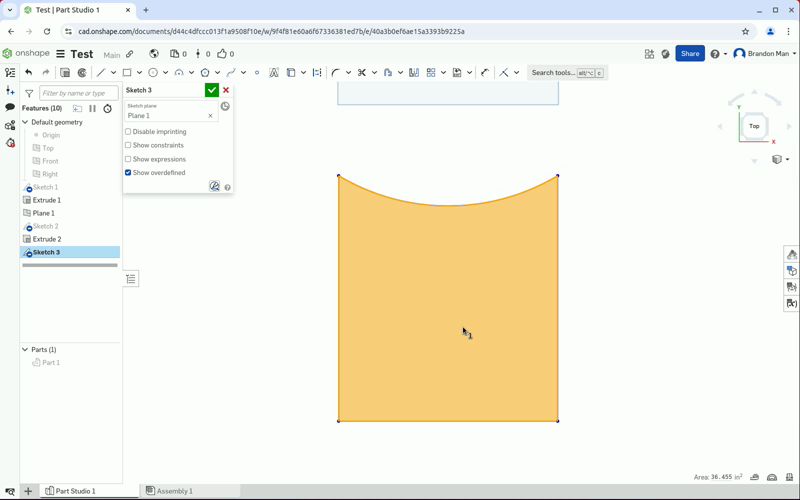
scroll(-6)
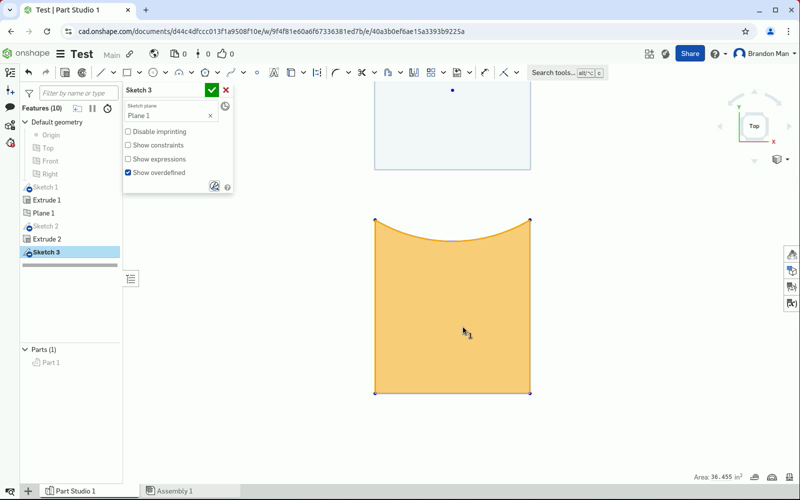
scroll(-6)
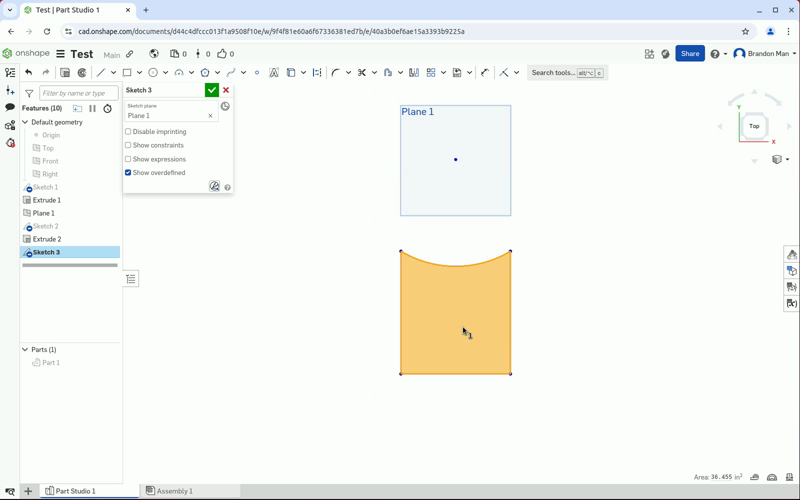
scroll(-6)
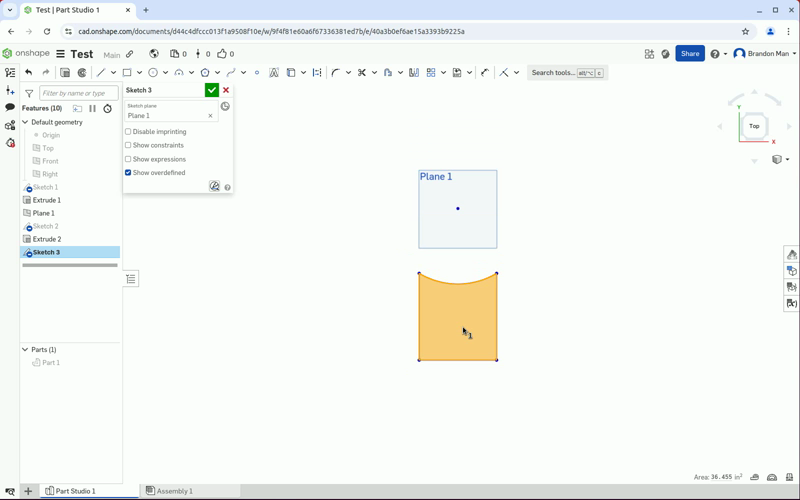
scroll(-6)
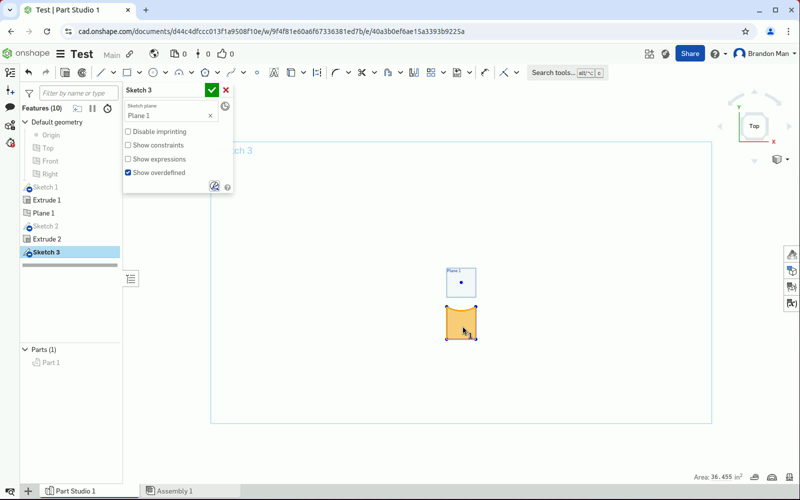
mouse_move(73, 352)
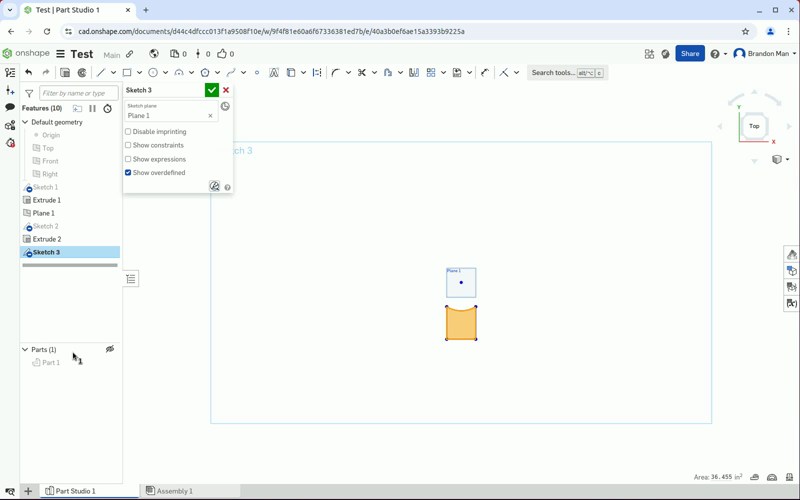
key(shift+y)
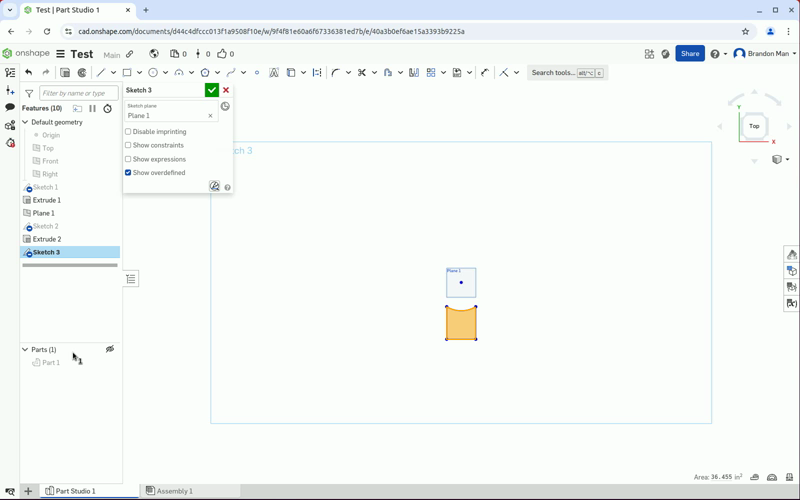
key(shift+e)
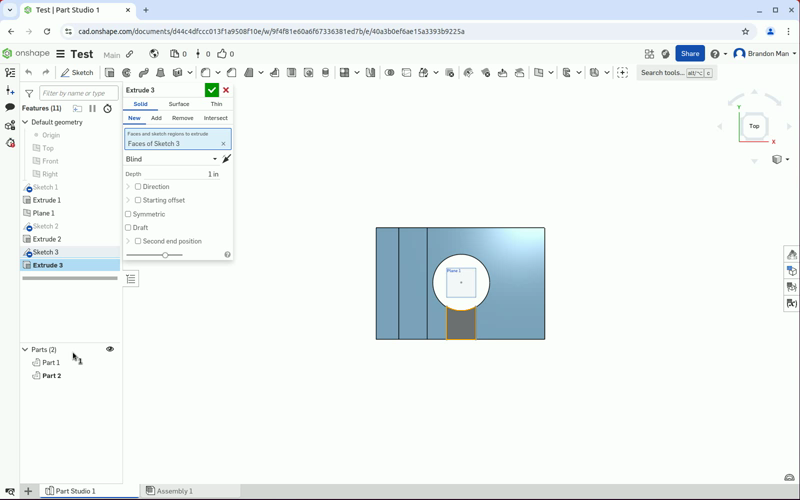
mouse_move(143, 106)
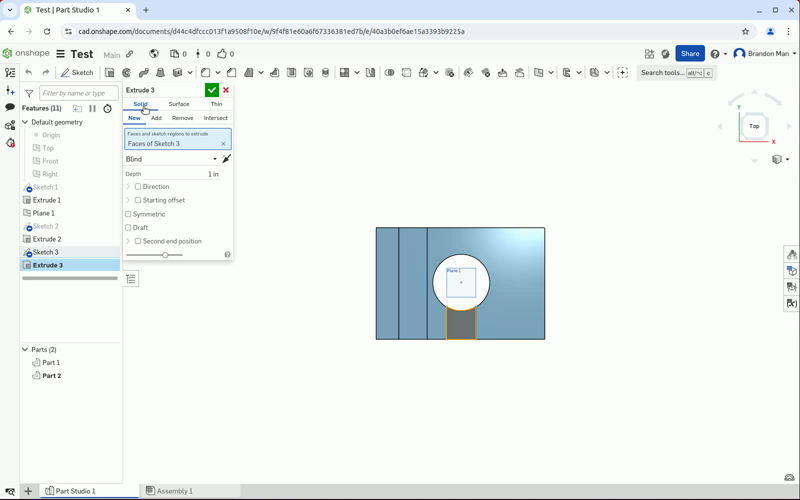
click(143, 106)
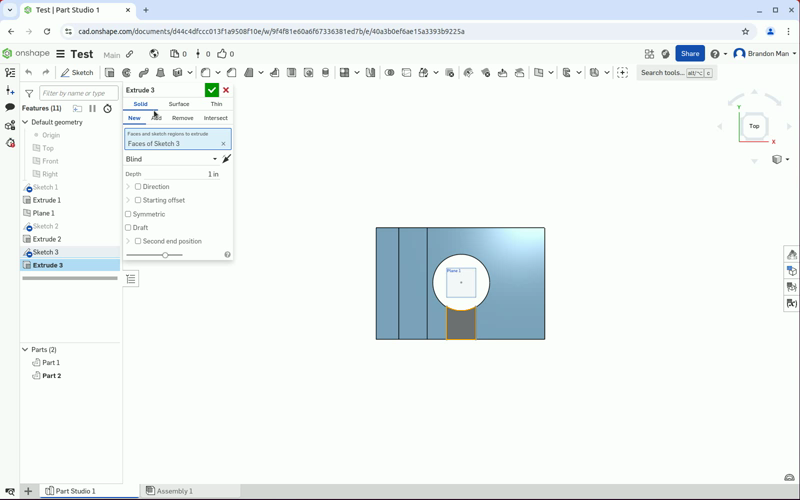
mouse_move(186, 120)
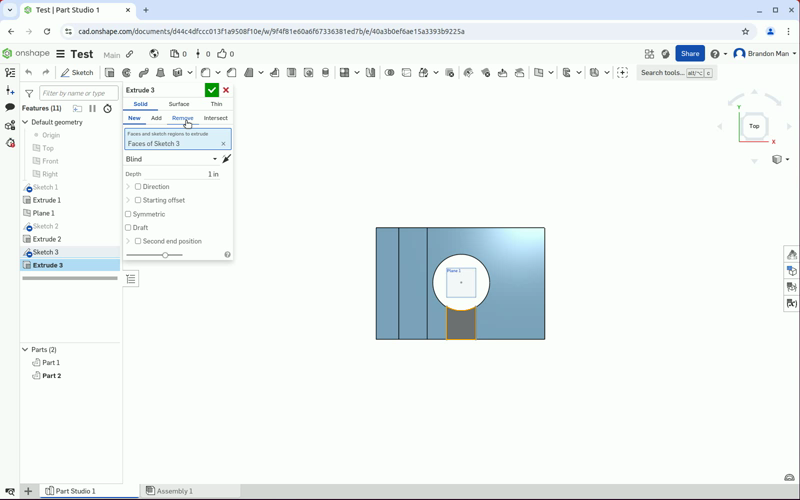
click(186, 120)
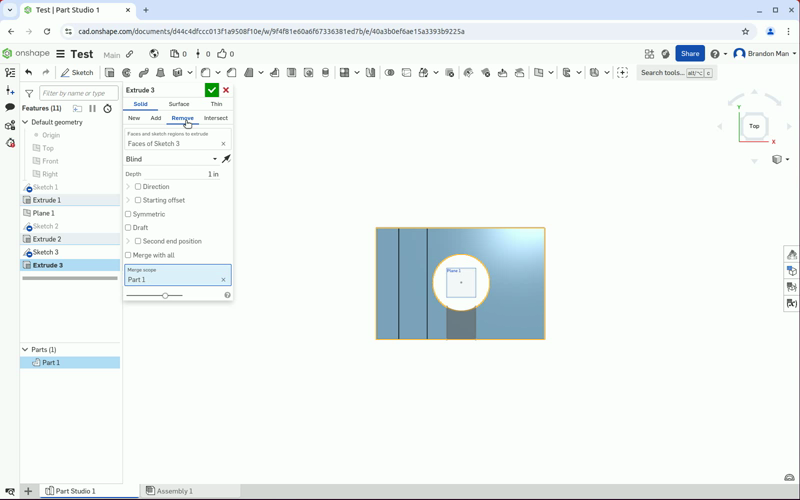
key(tab, 4)
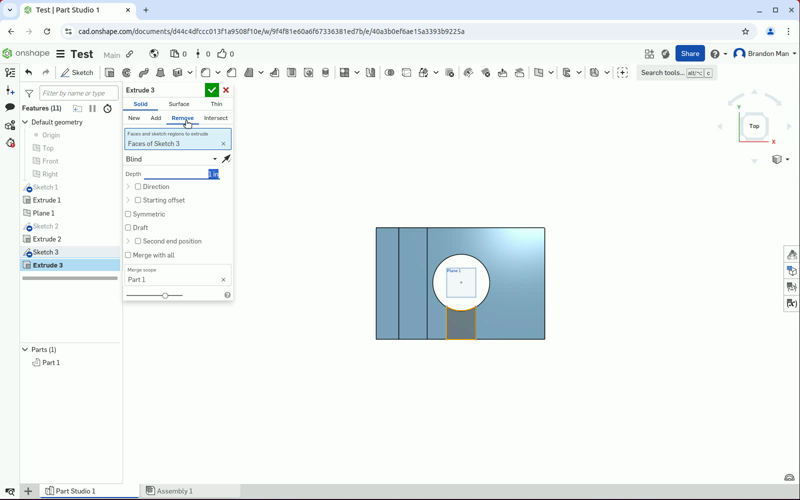
text(2.407)
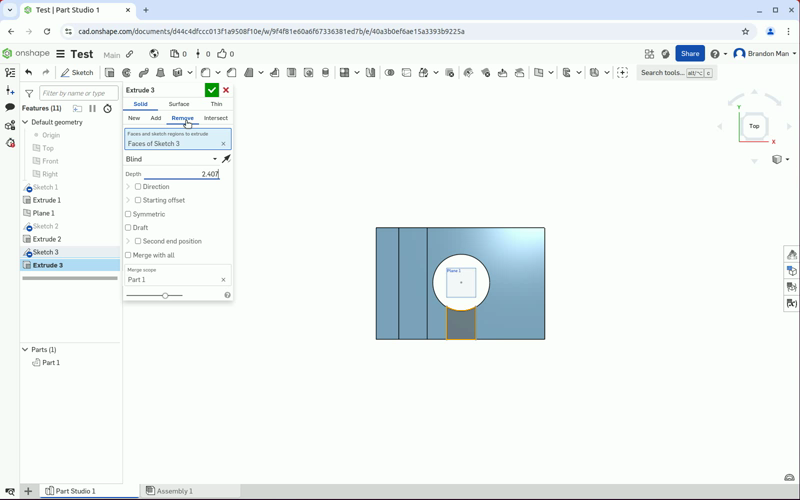
key(tab, 6)
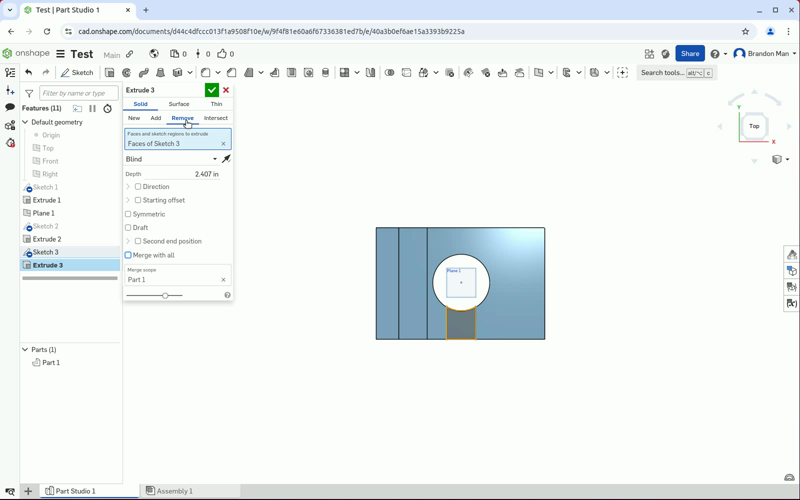
key(space)
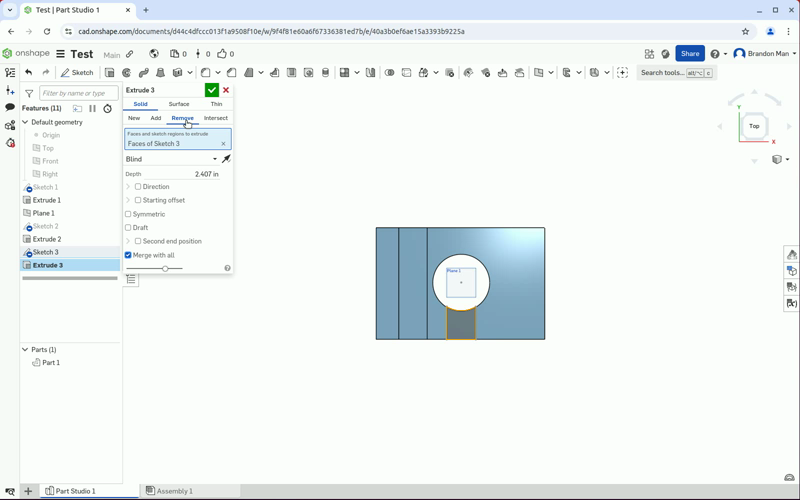
key(enter)
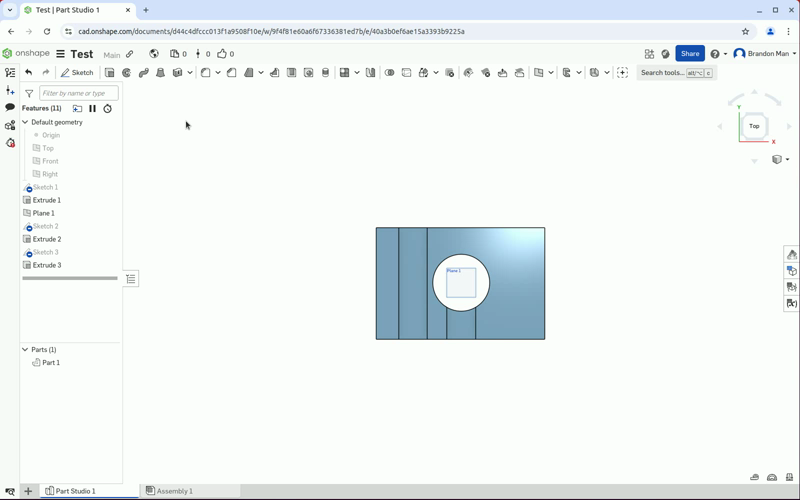
key(shift+h)
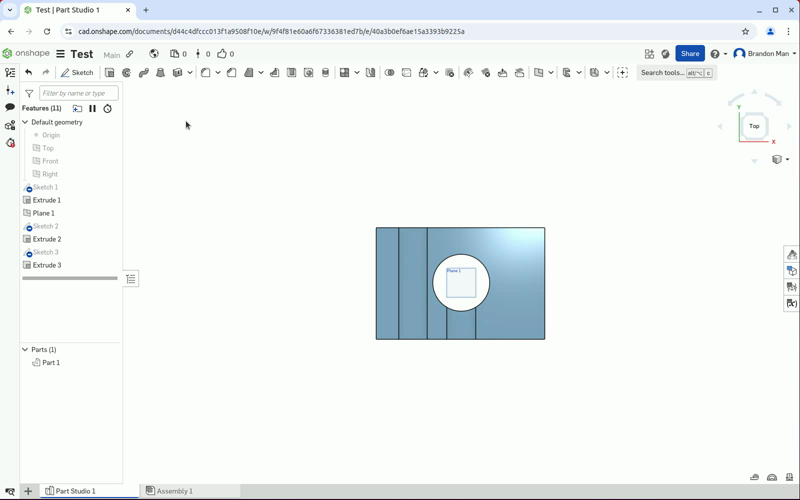
key(shift+h)
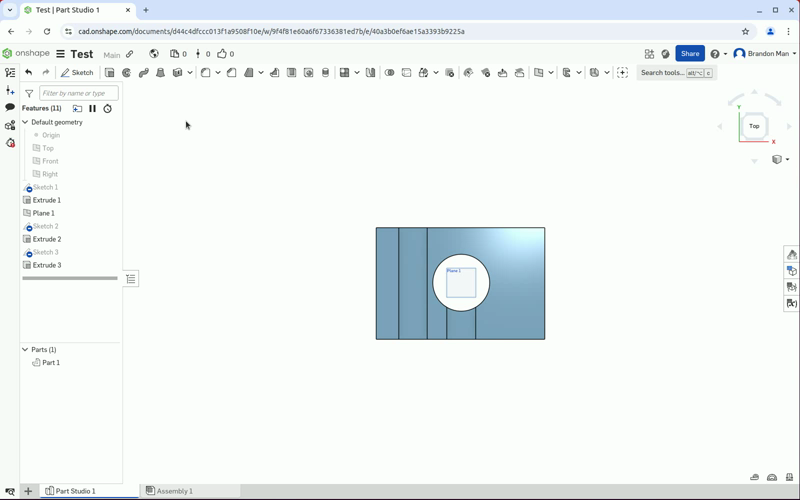
mouse_move(73, 189)
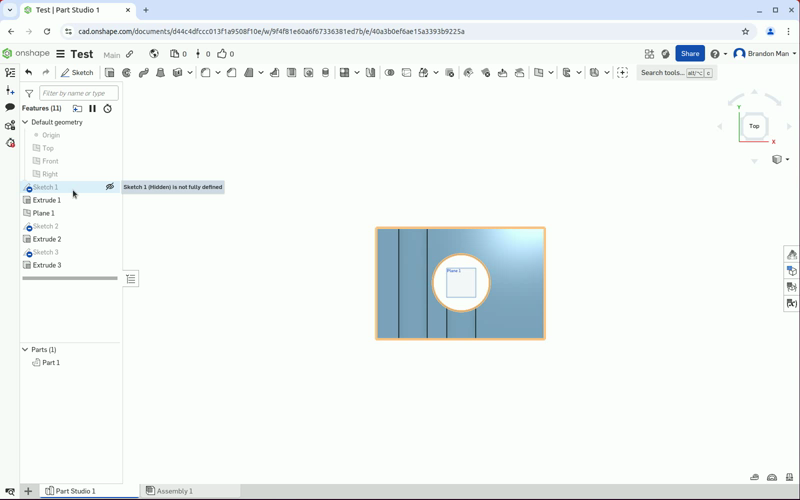
click(73, 189)
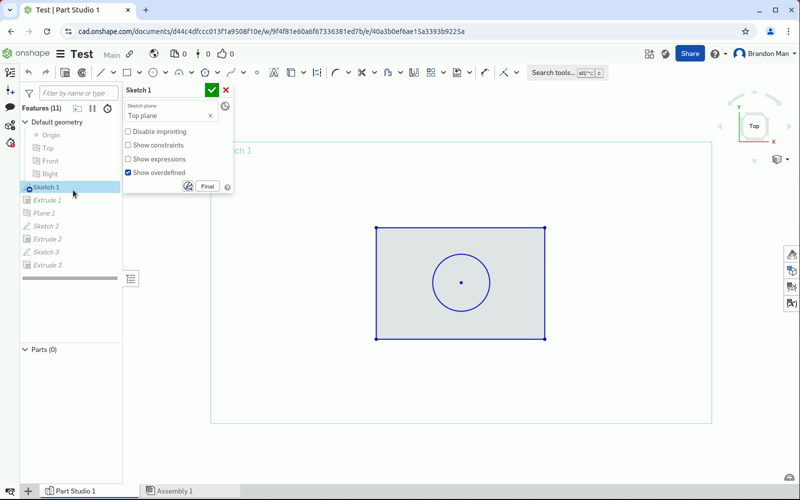
mouse_move(229, 92)
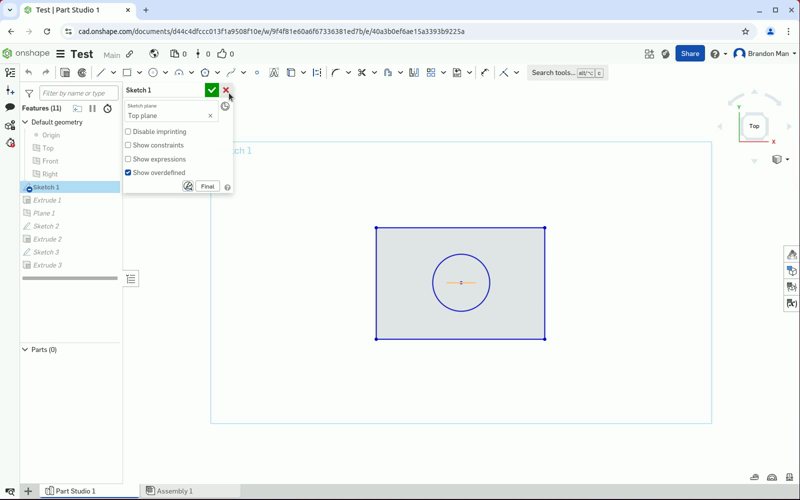
click(229, 92)
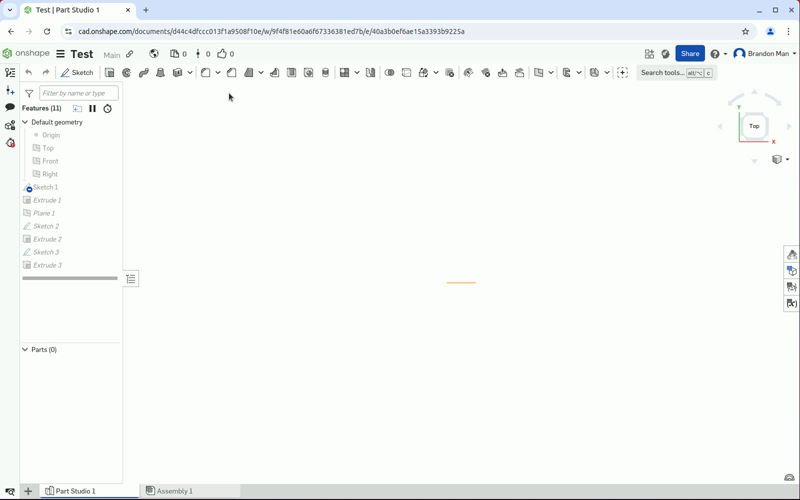
key(shift+s)
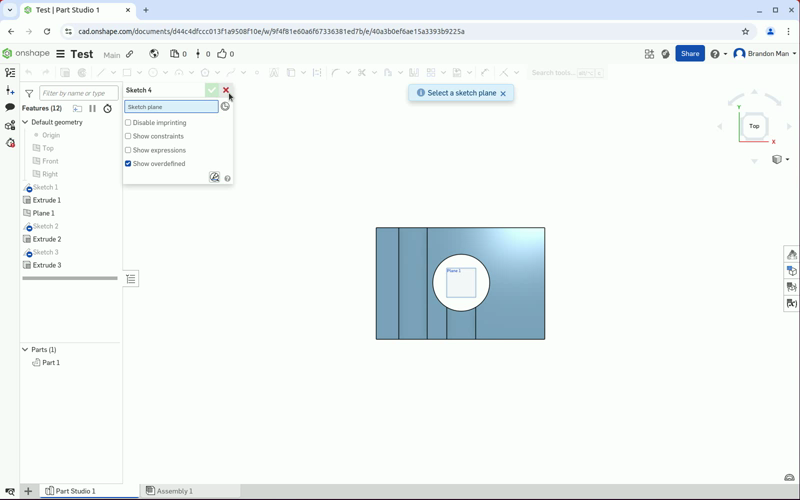
mouse_move(73, 215)
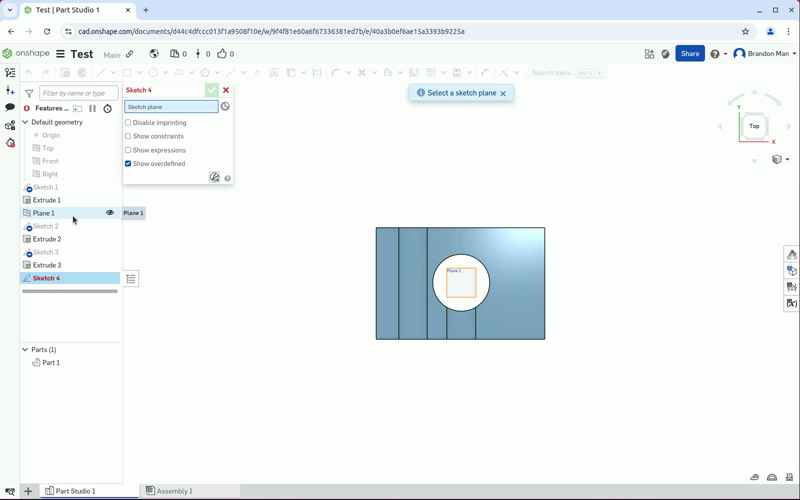
click(73, 215)
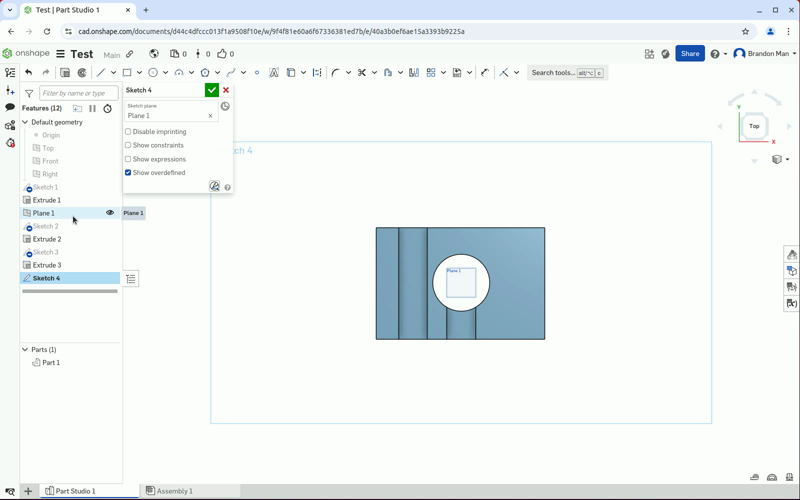
mouse_move(73, 352)
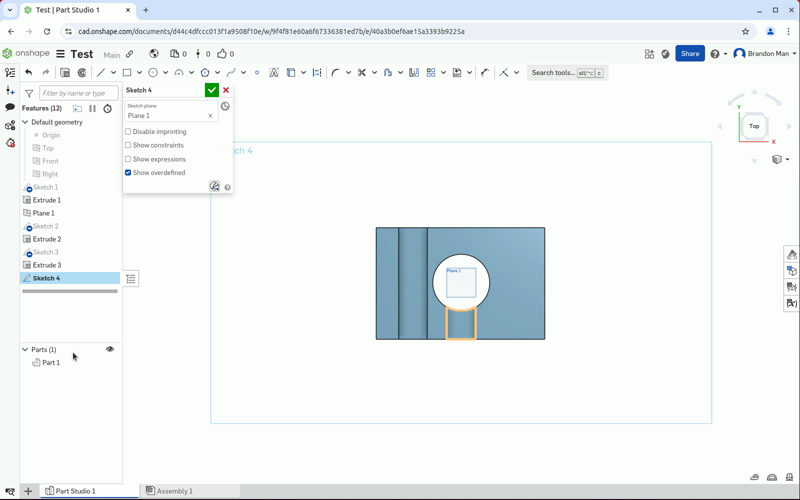
key(y)
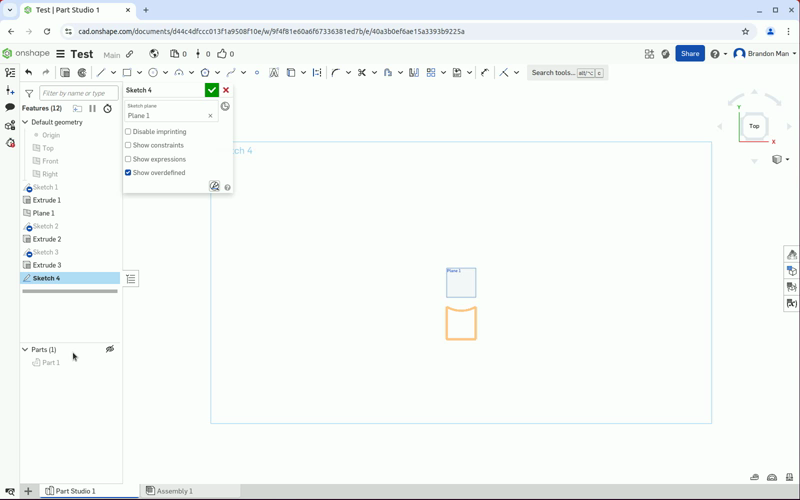
key(a)
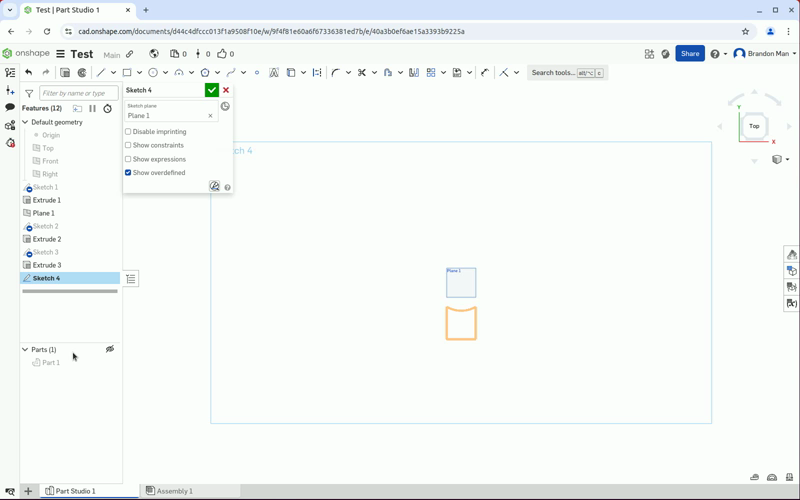
key_down(shift)
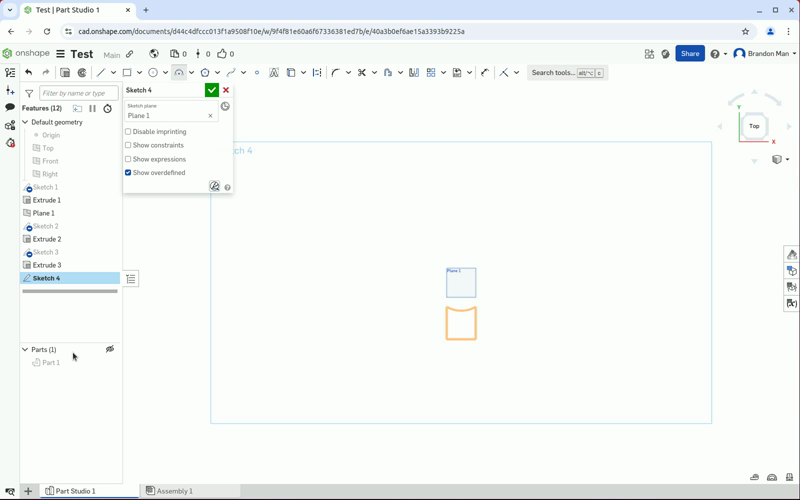
mouse_move(446, 258)
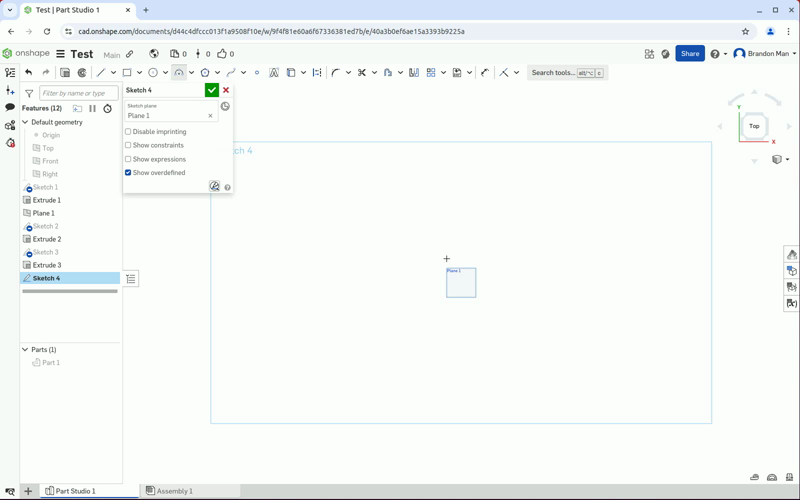
click(446, 258)
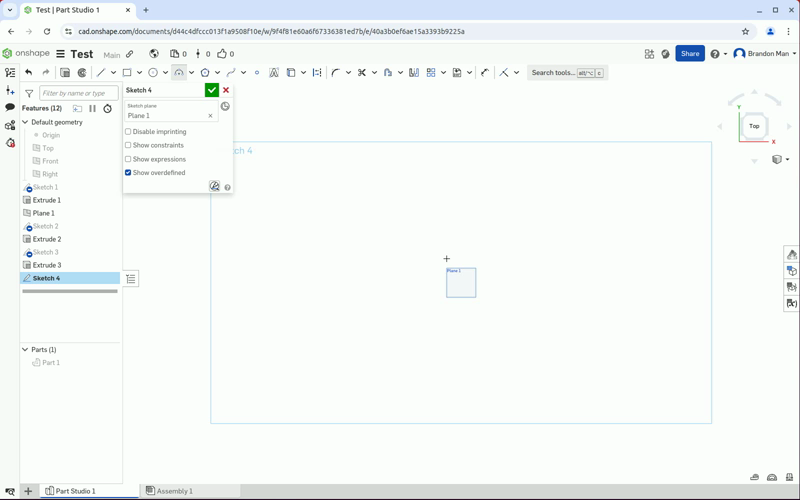
key_up(shift)
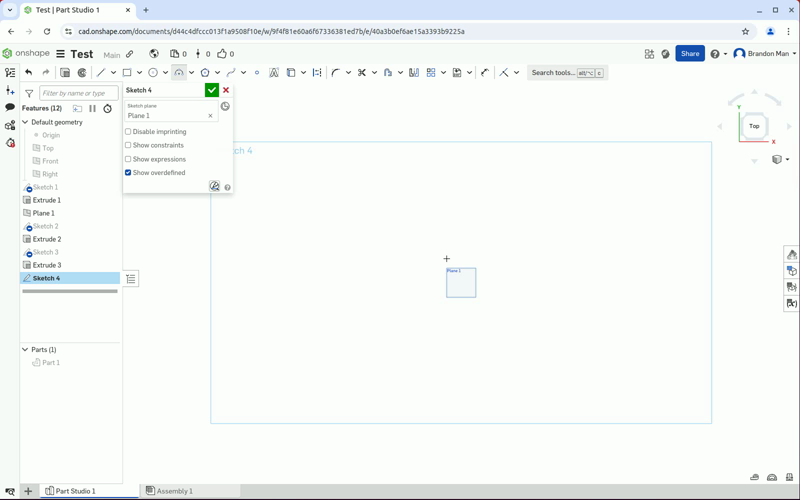
key_down(shift)
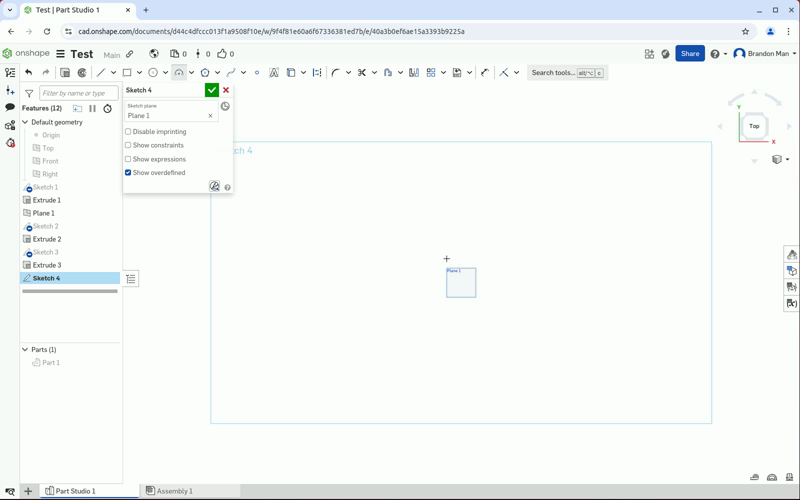
mouse_move(475, 258)
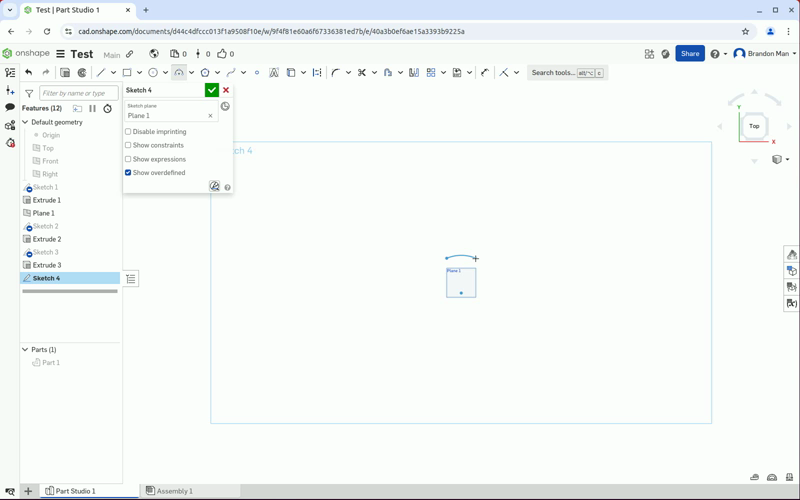
click(475, 258)
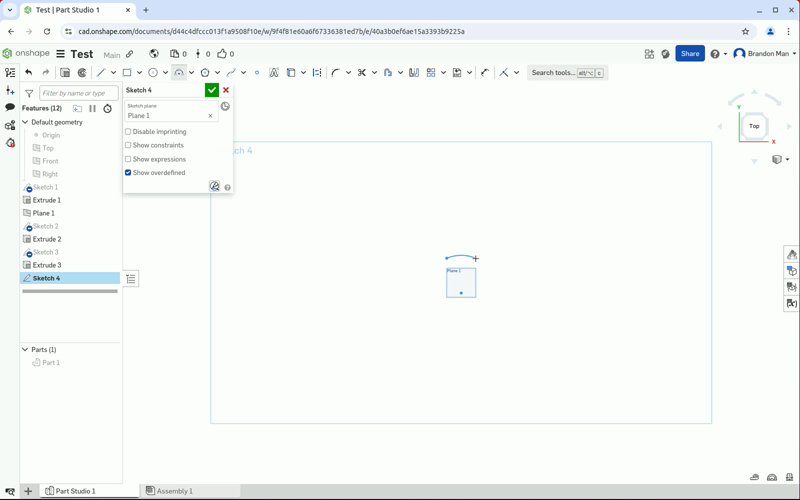
mouse_move(461, 254)
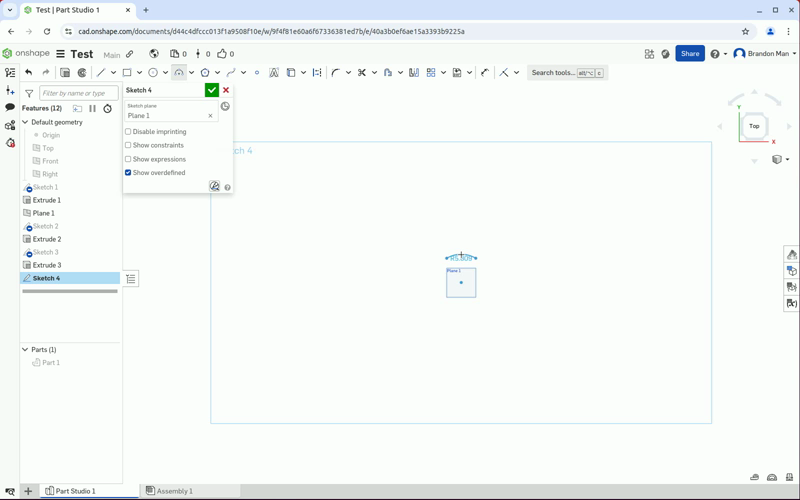
click(461, 254)
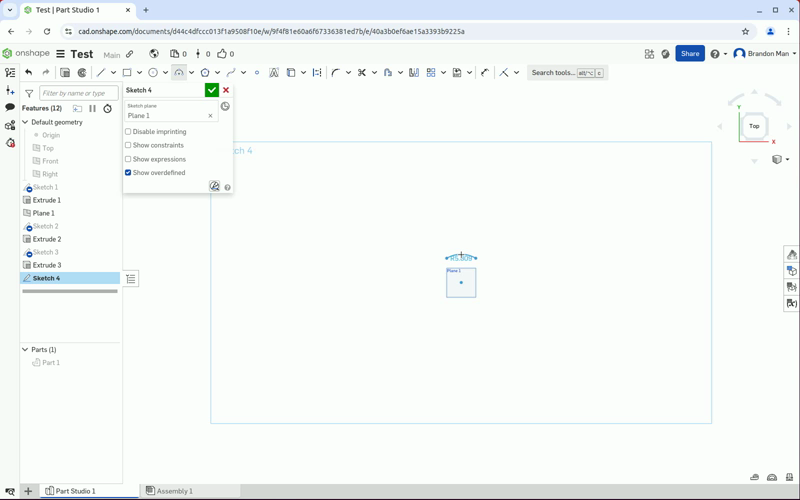
key_up(shift)
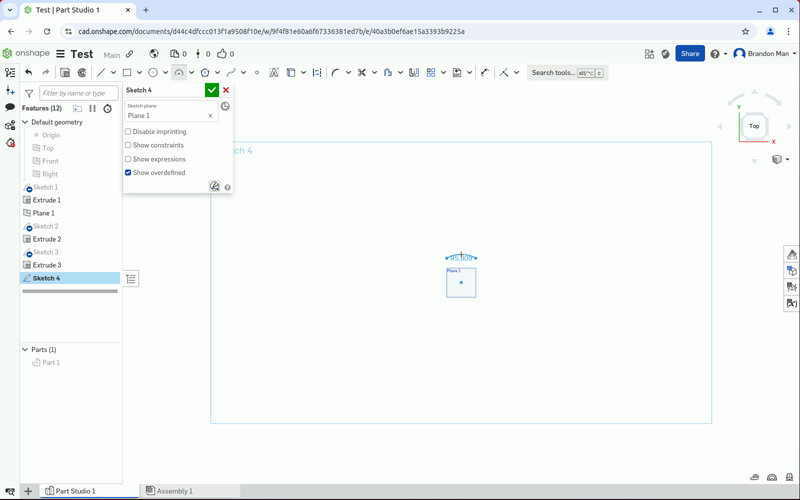
key(esc)
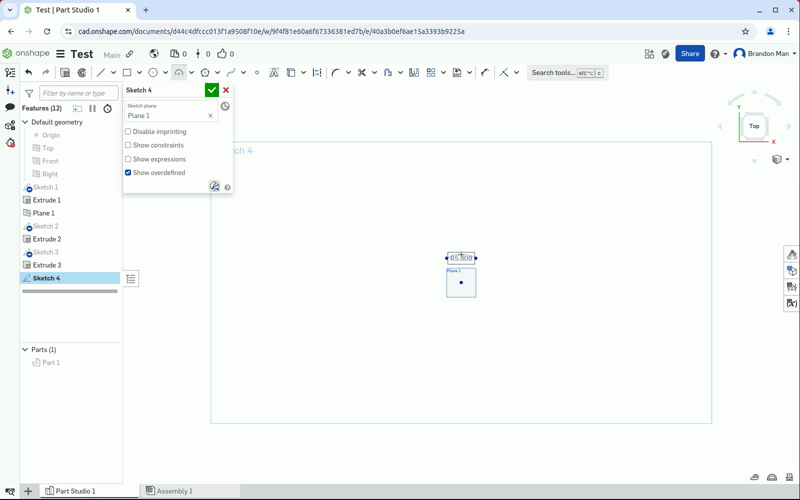
key(l)
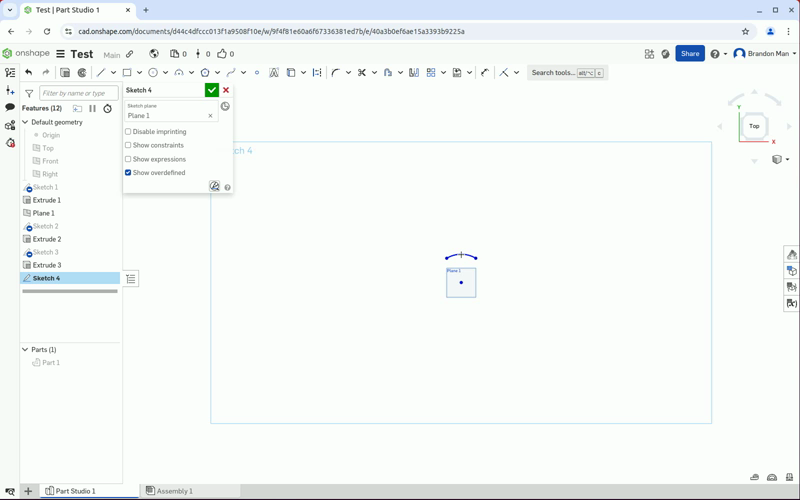
mouse_move(475, 258)
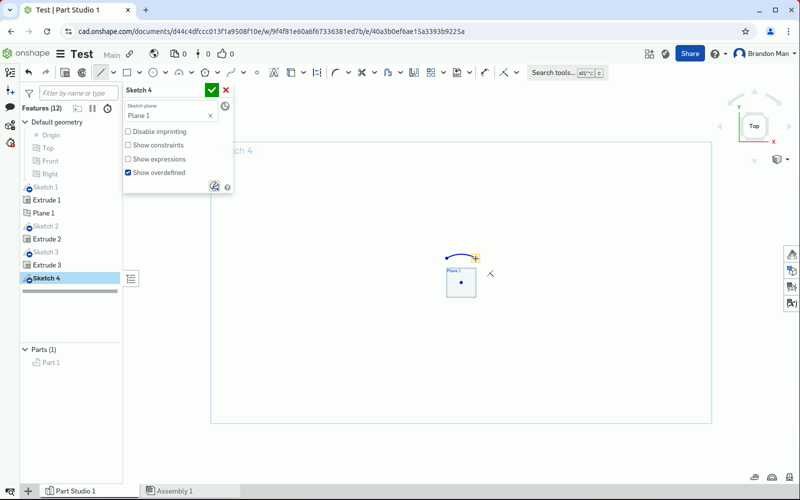
click(475, 258)
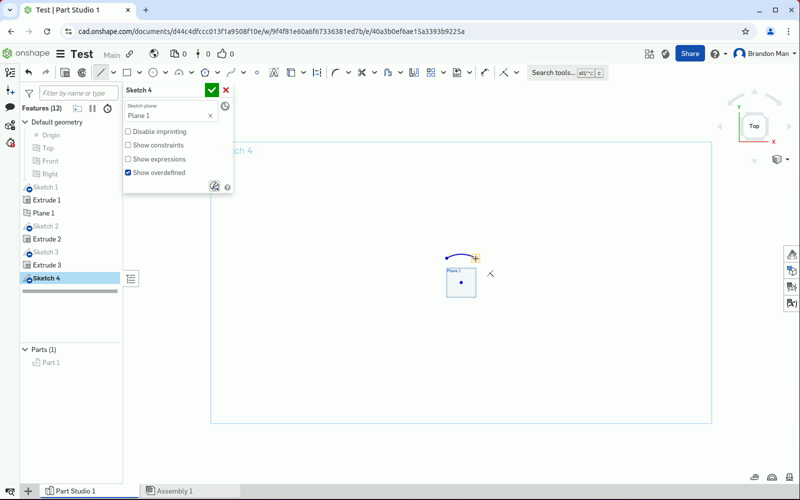
key_down(shift)
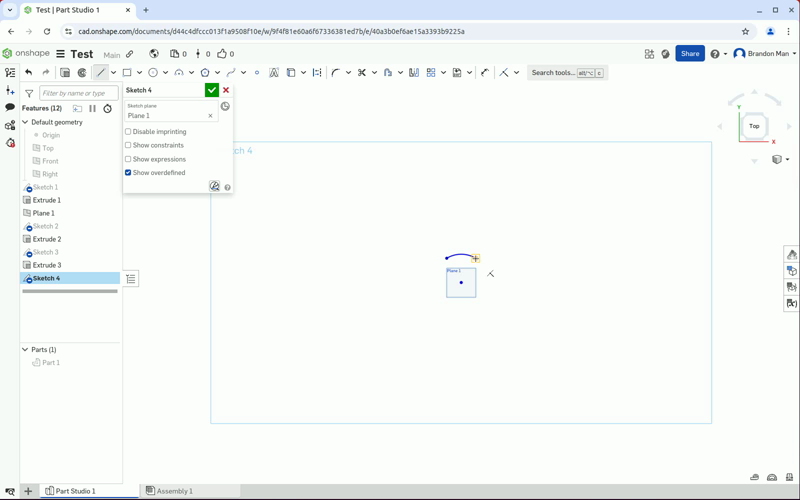
mouse_move(505, 258)
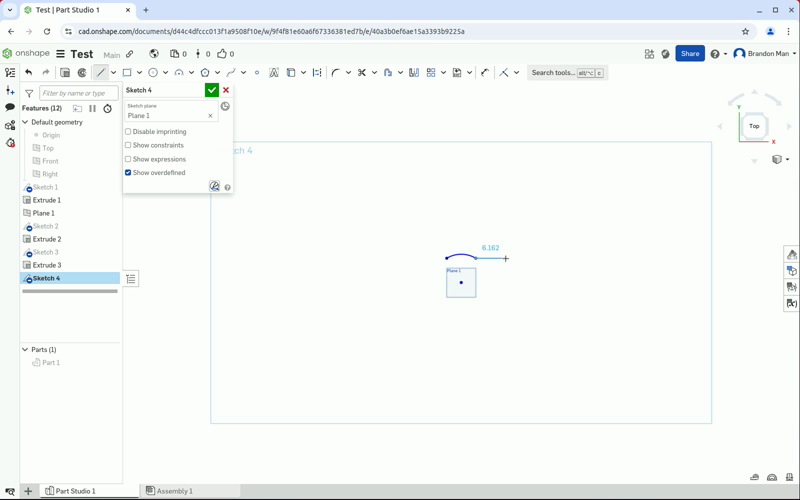
mouse_move(475, 225)
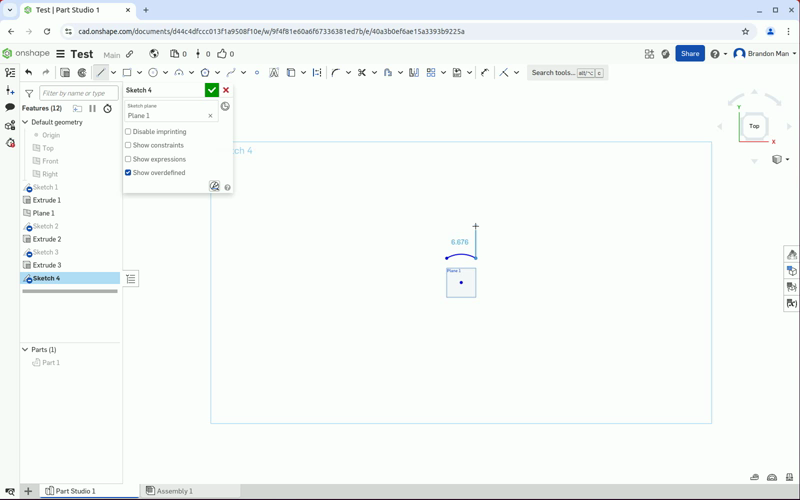
click(475, 225)
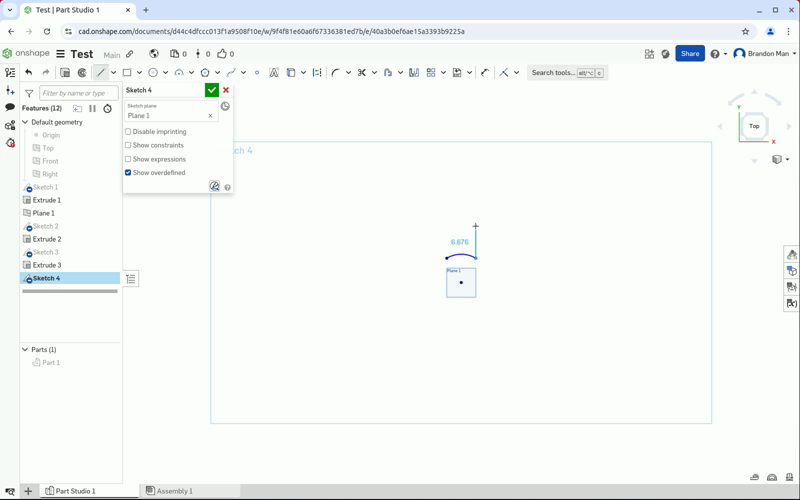
key_up(shift)
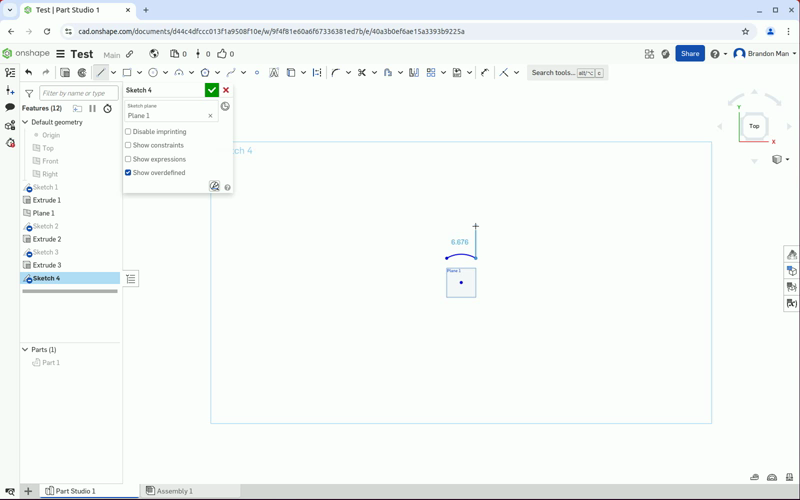
key_down(shift)
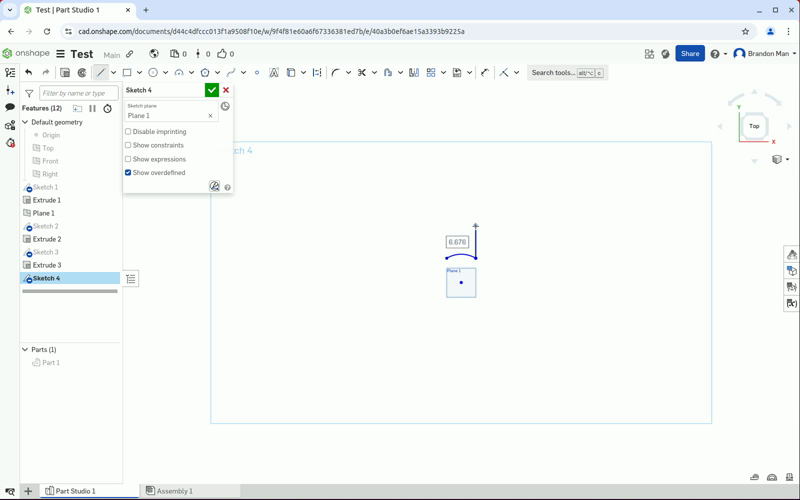
mouse_move(505, 225)
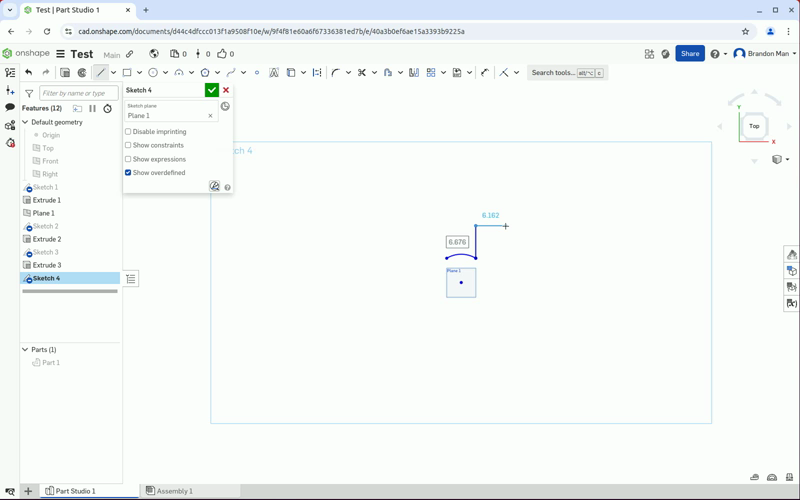
mouse_move(446, 225)
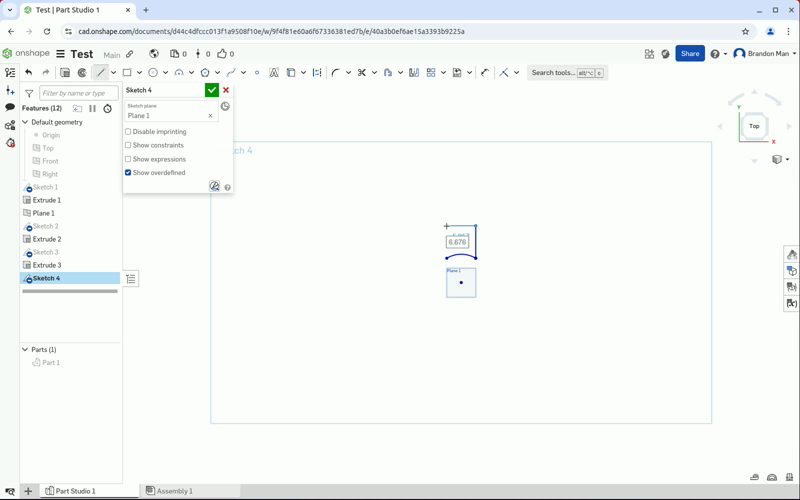
click(446, 225)
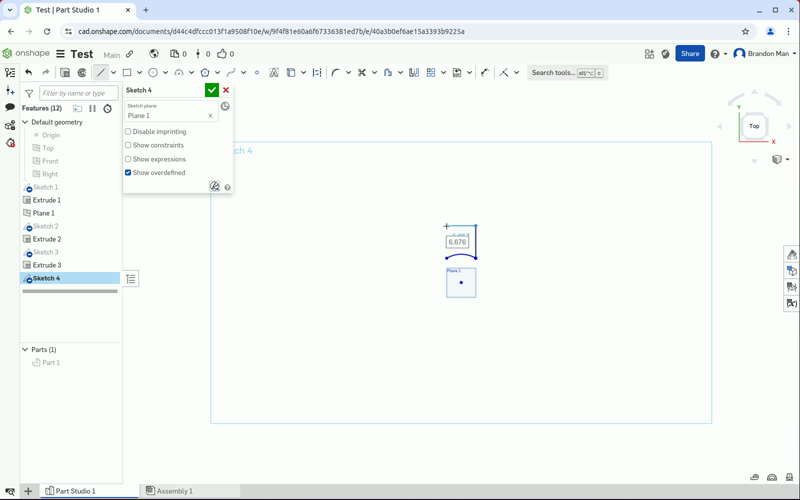
key_up(shift)
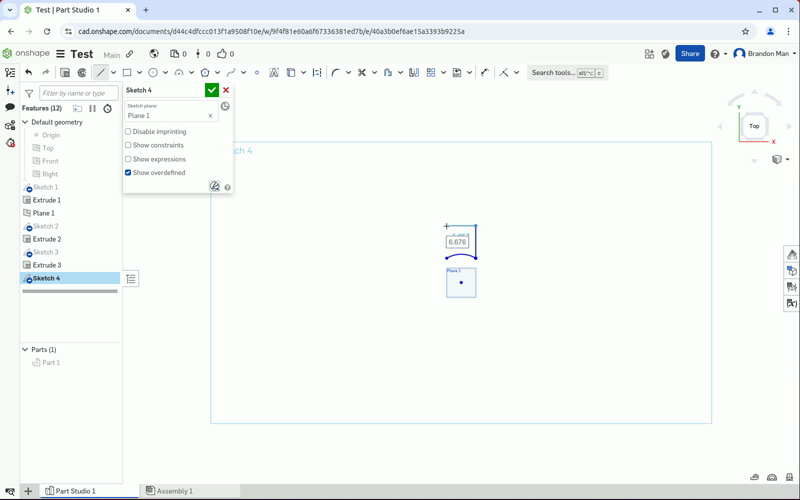
mouse_move(476, 225)
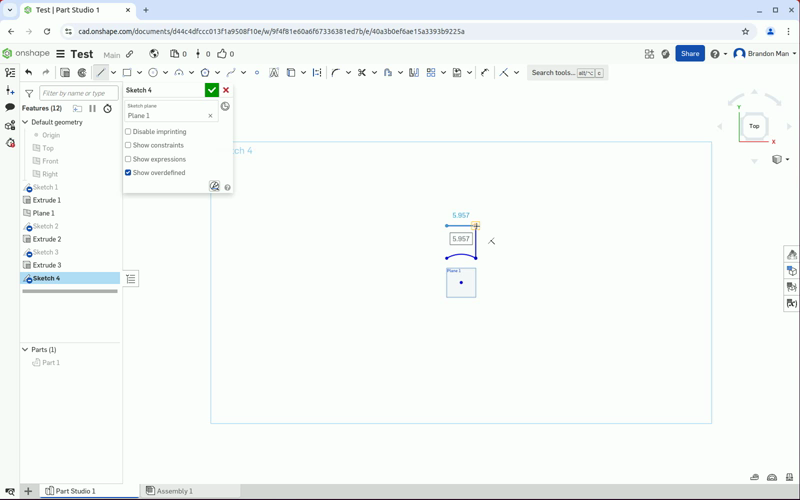
key_down(shift)
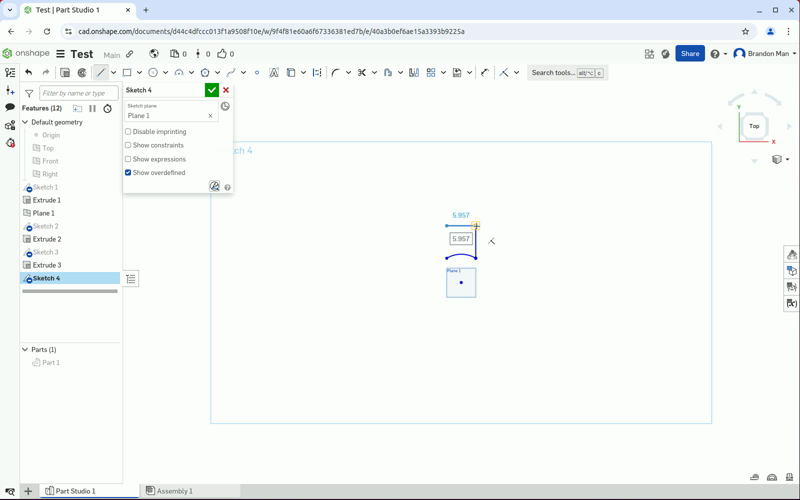
mouse_move(446, 258)
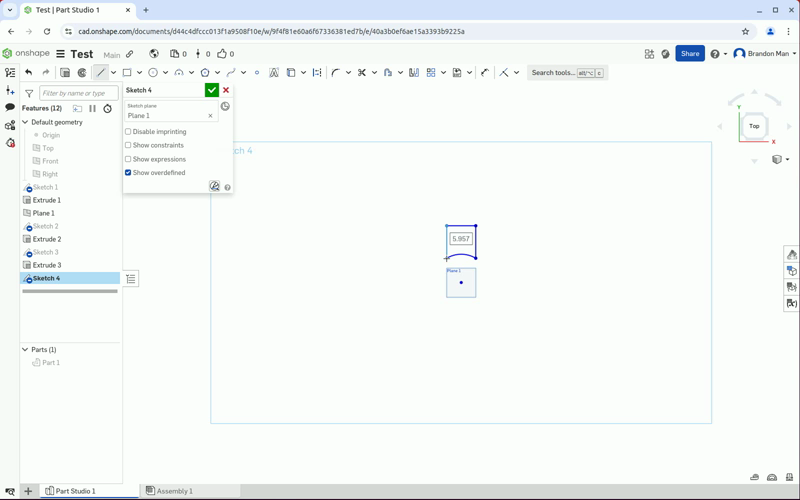
key_up(shift)
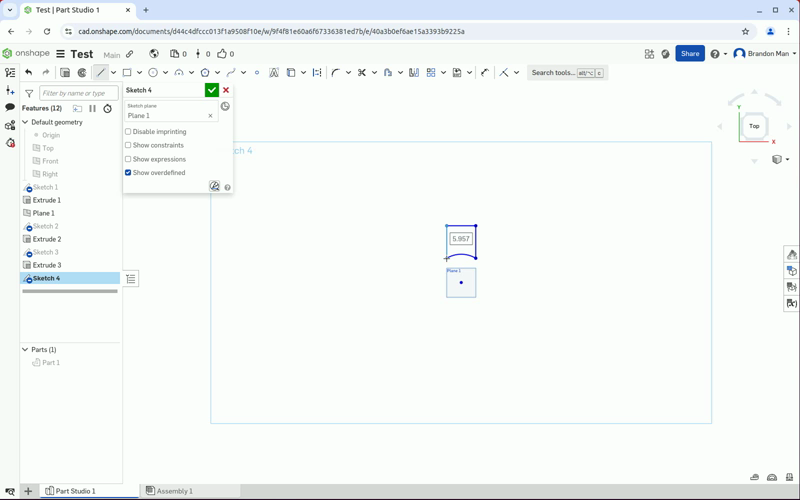
click(446, 258)
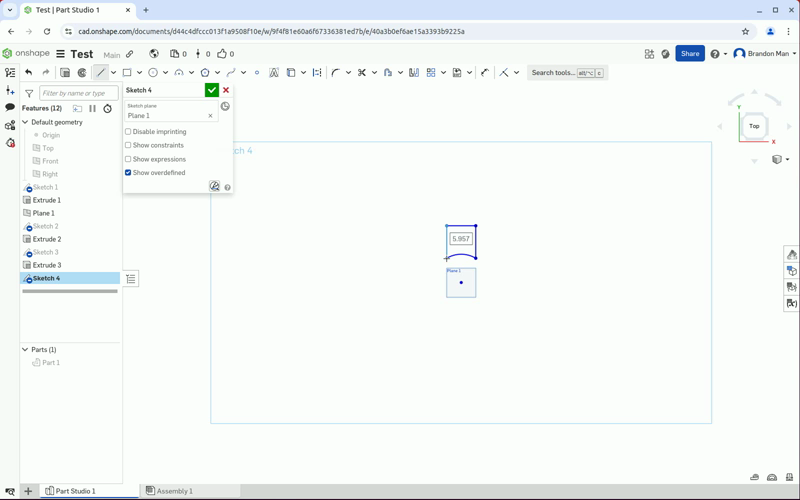
key(esc)
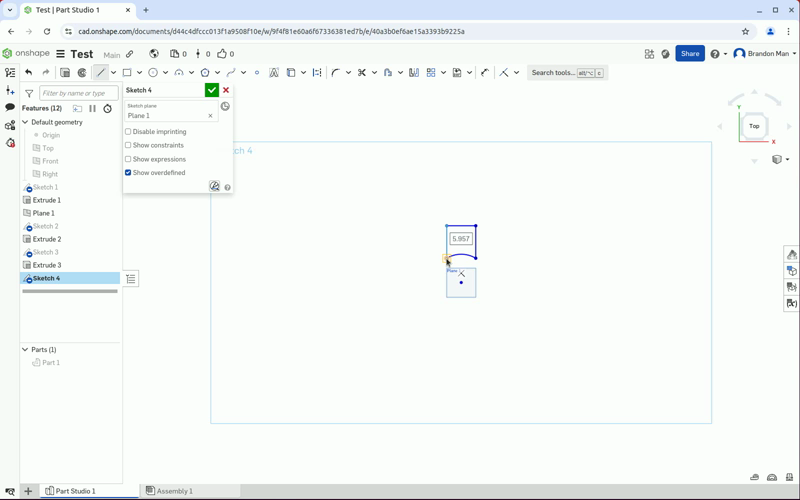
mouse_move(453, 226)
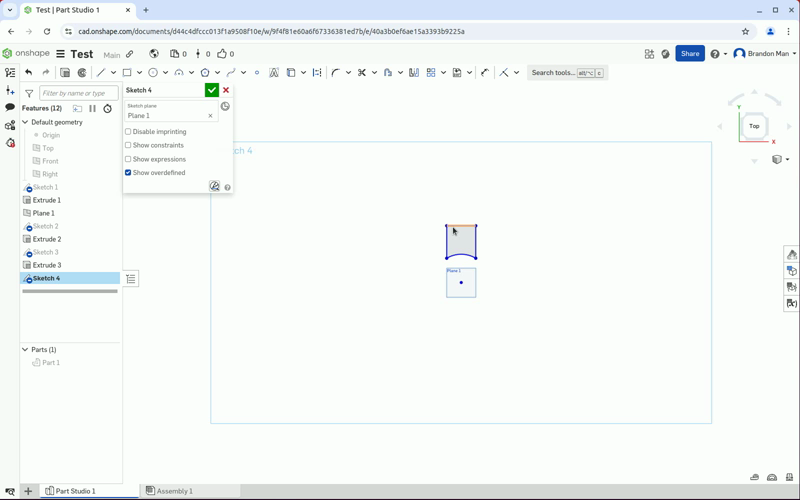
scroll(6)
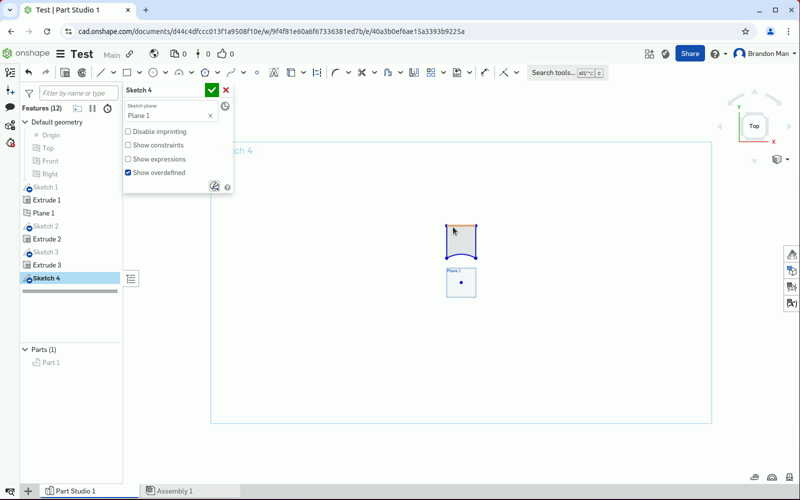
scroll(6)
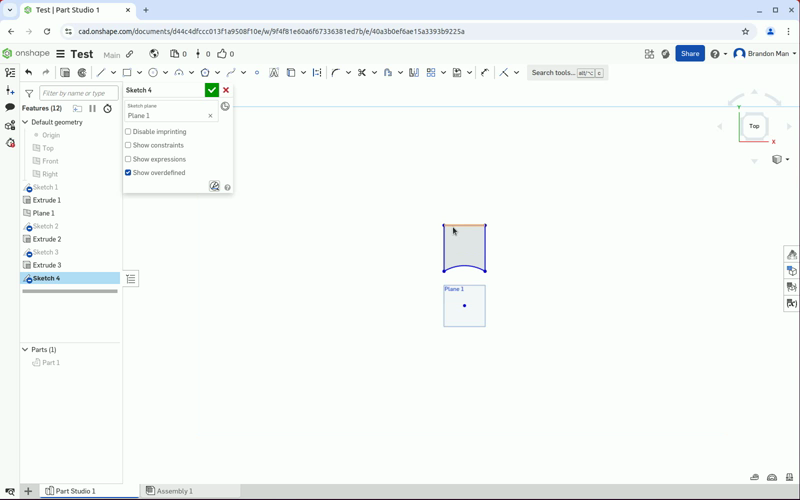
scroll(6)
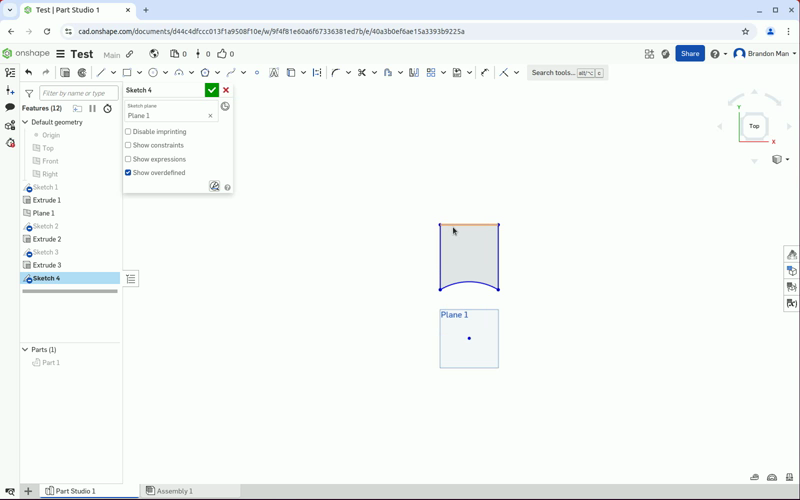
scroll(6)
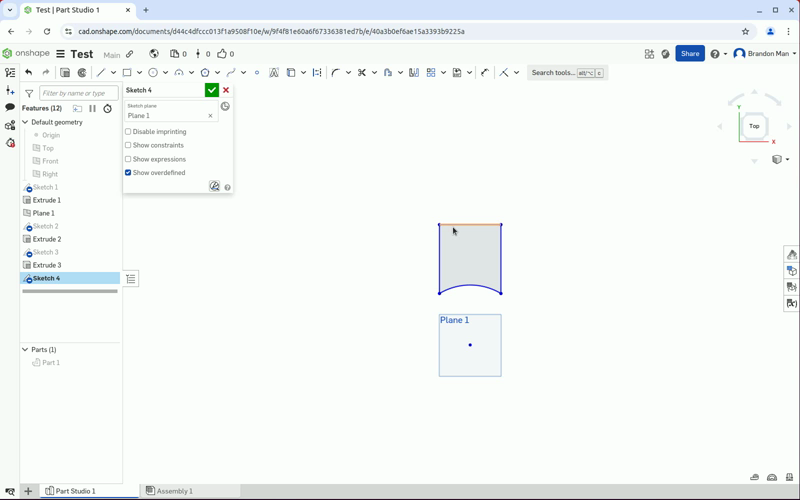
scroll(6)
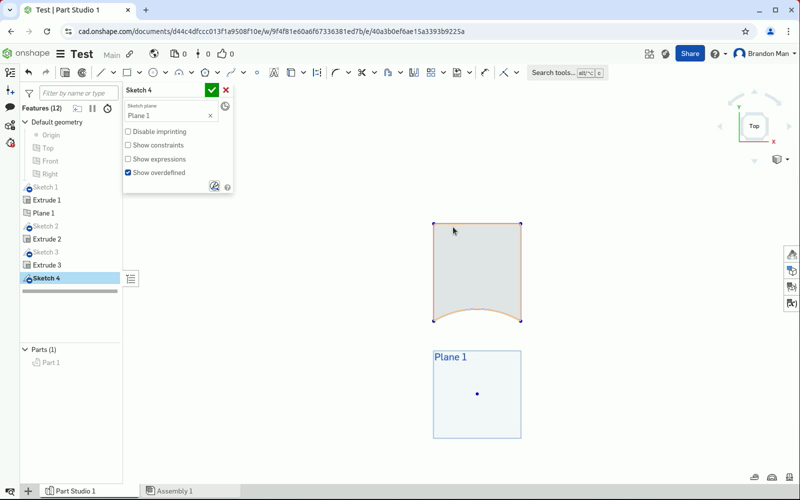
scroll(6)
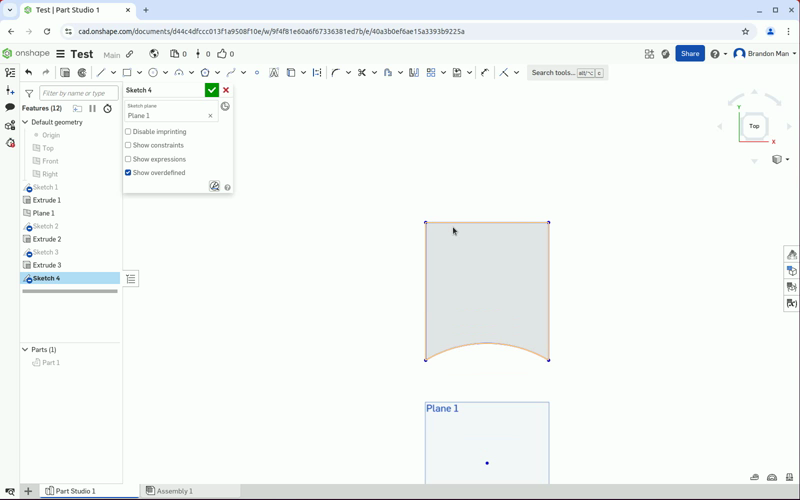
scroll(6)
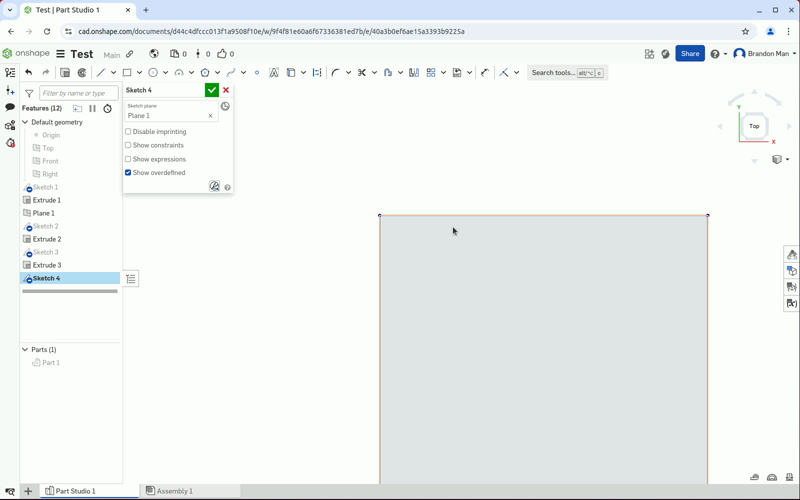
click(453, 226)
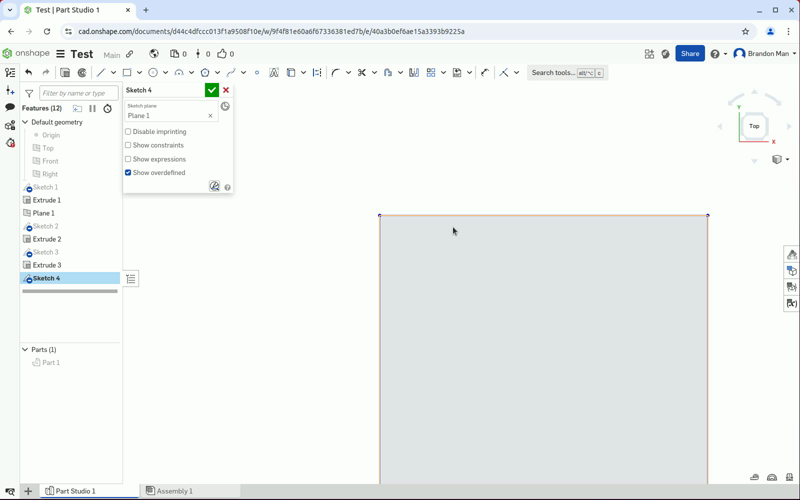
scroll(-6)
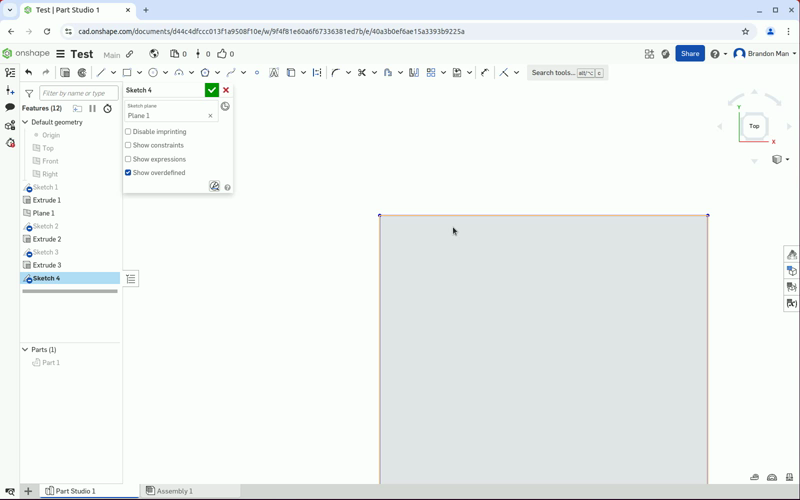
scroll(-6)
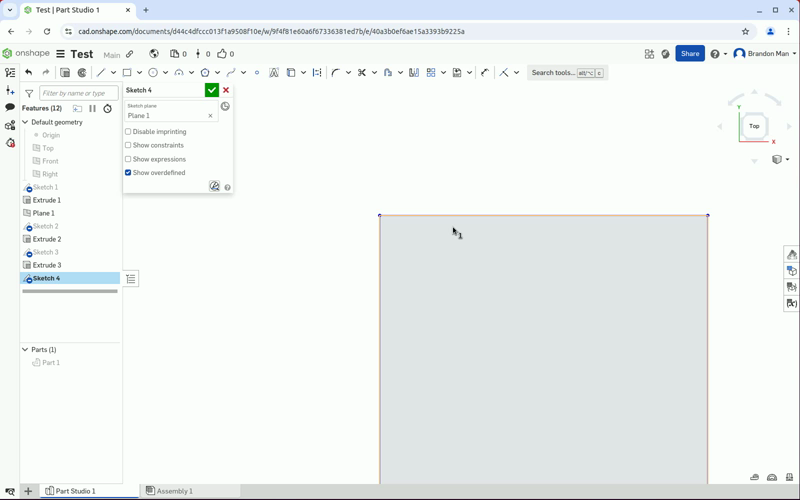
scroll(-6)
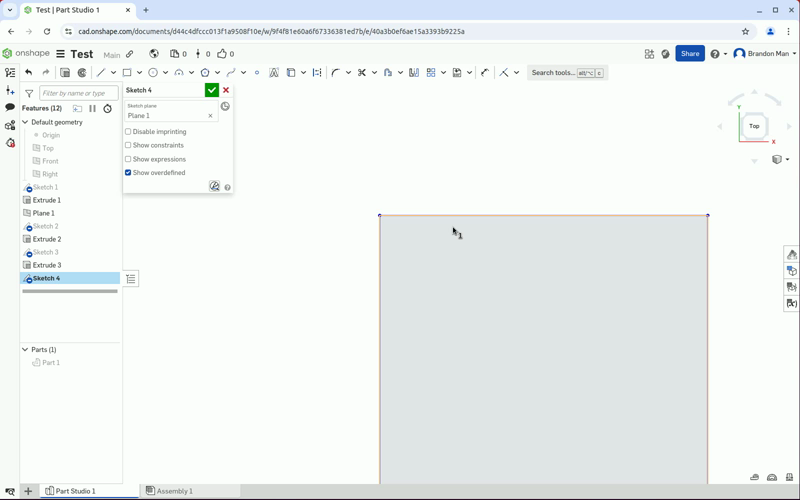
scroll(-6)
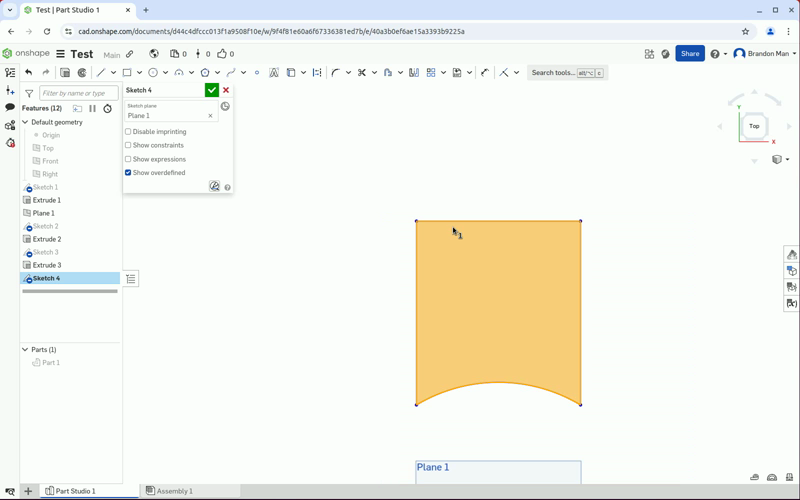
scroll(-6)
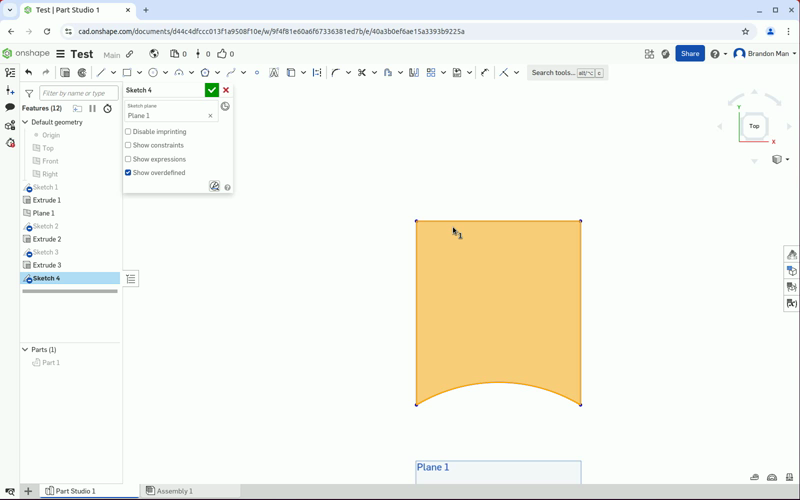
scroll(-6)
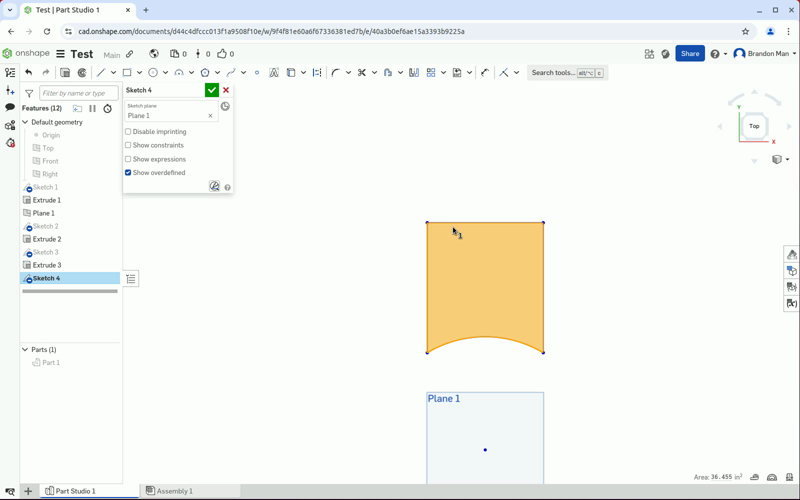
scroll(-6)
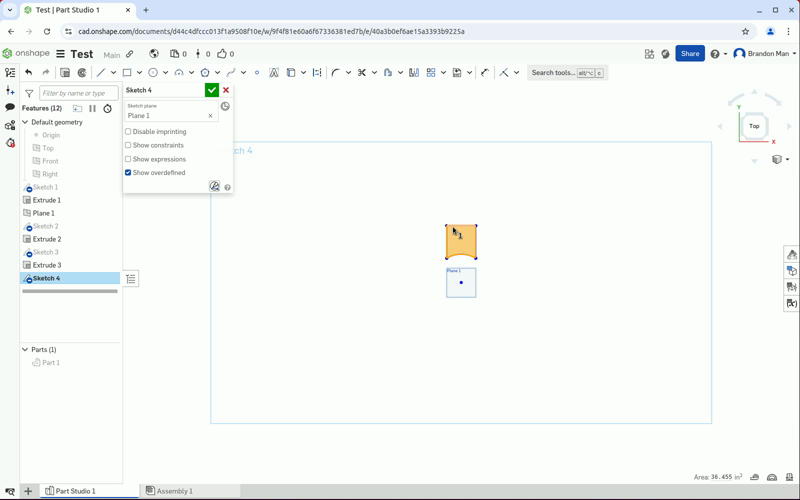
mouse_move(73, 352)
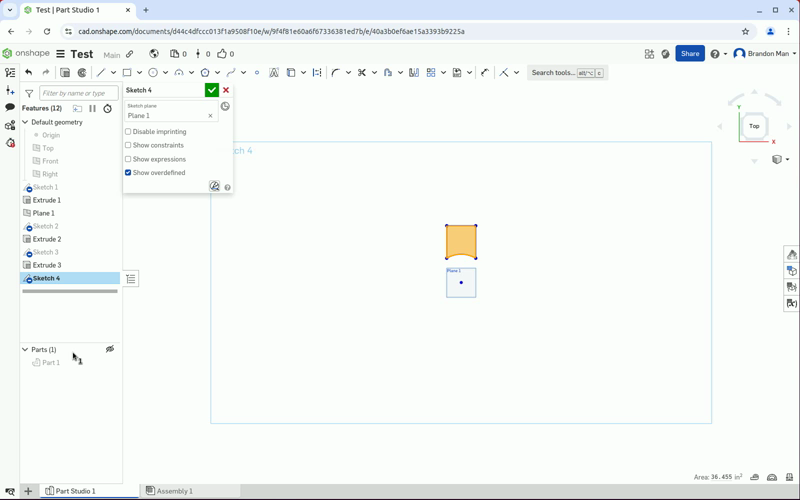
key(shift+y)
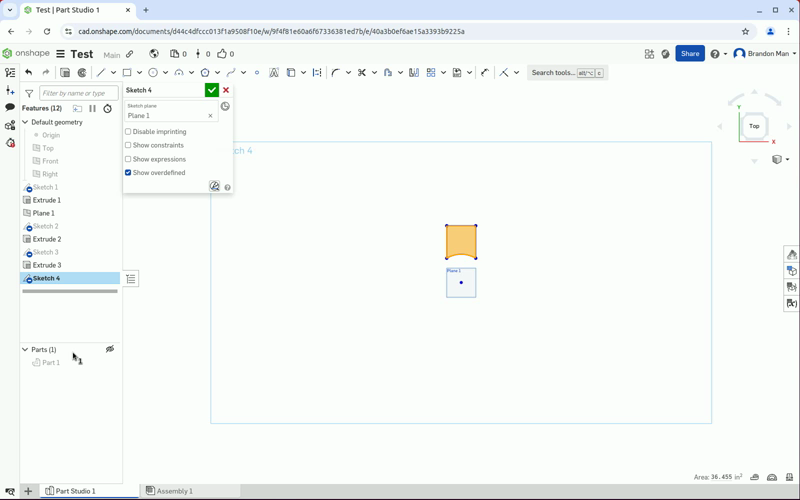
key(shift+e)
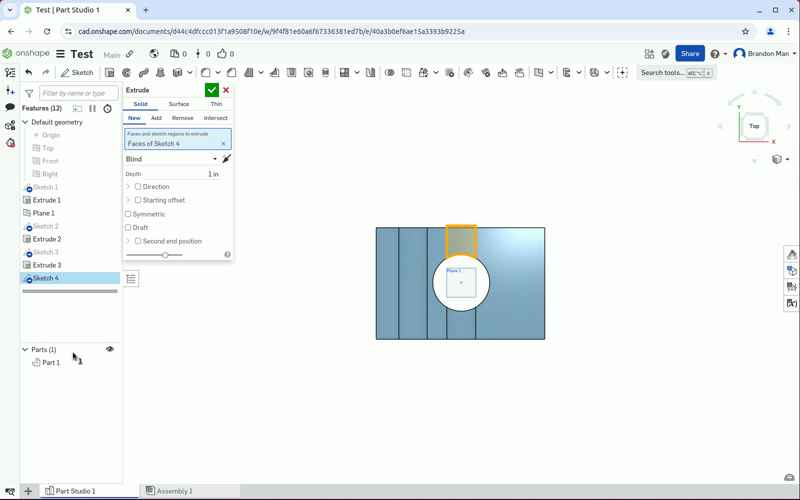
mouse_move(143, 106)
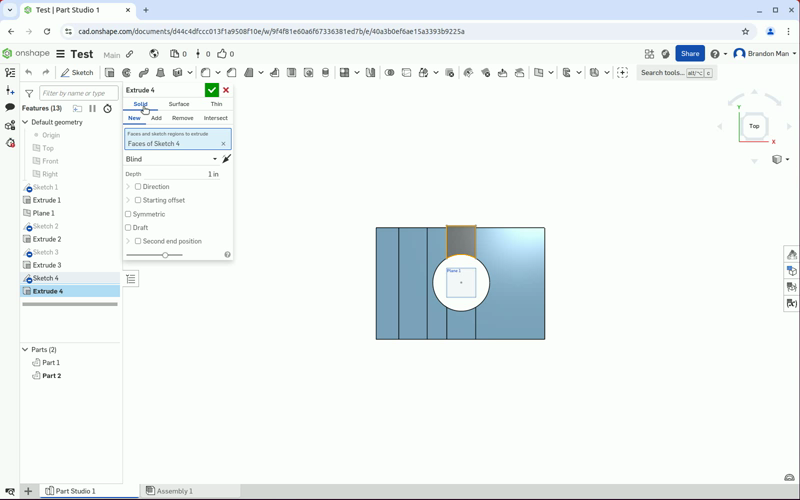
click(143, 106)
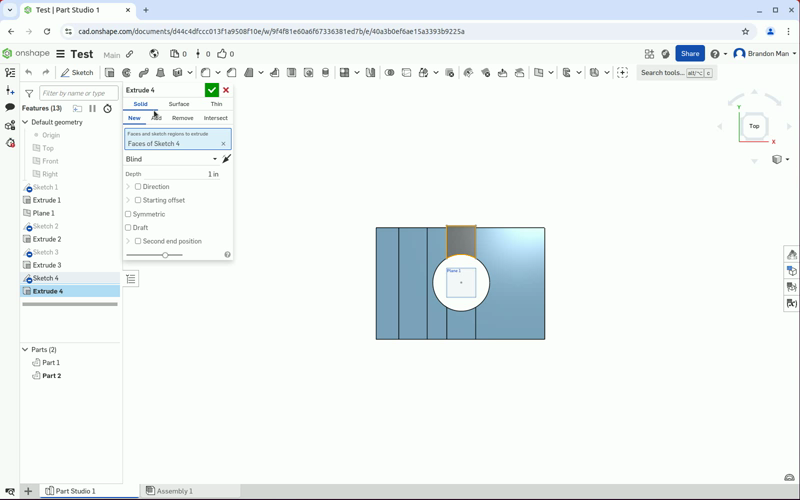
mouse_move(186, 120)
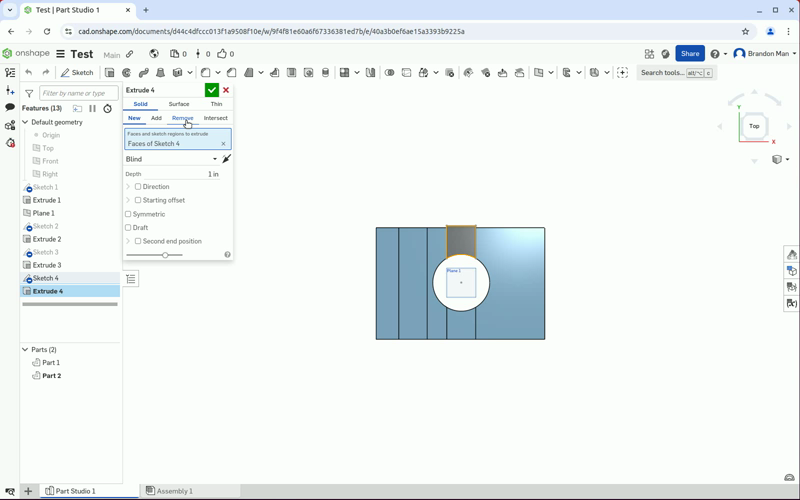
click(186, 120)
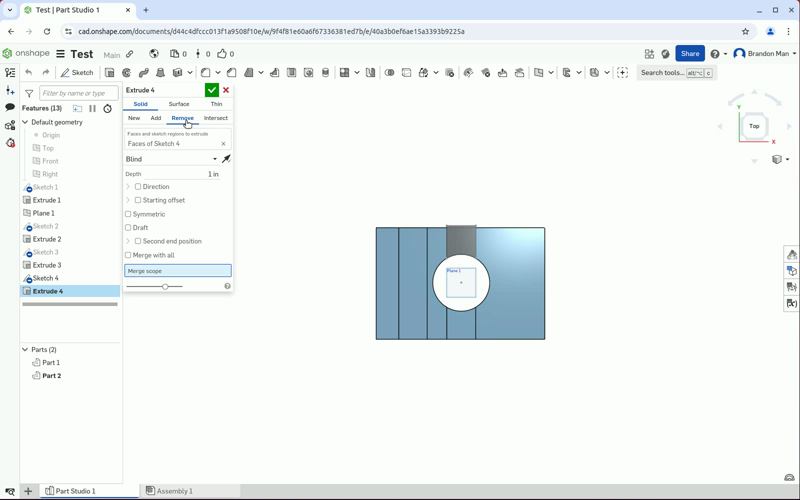
key(tab, 4)
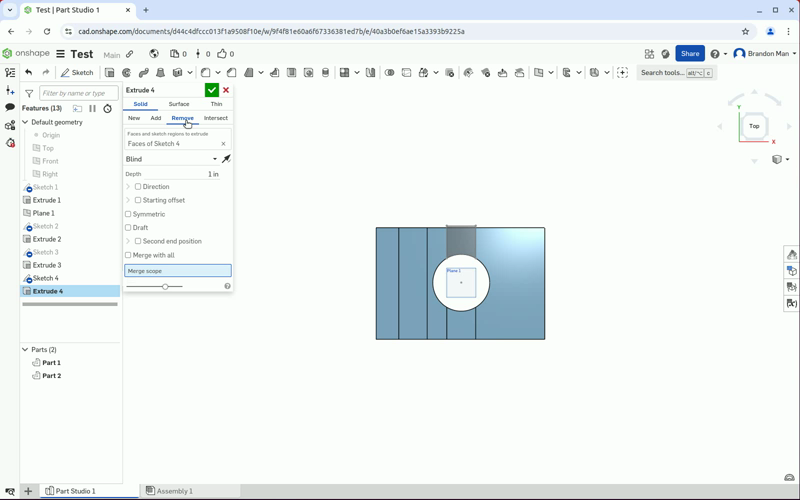
text(2.407)
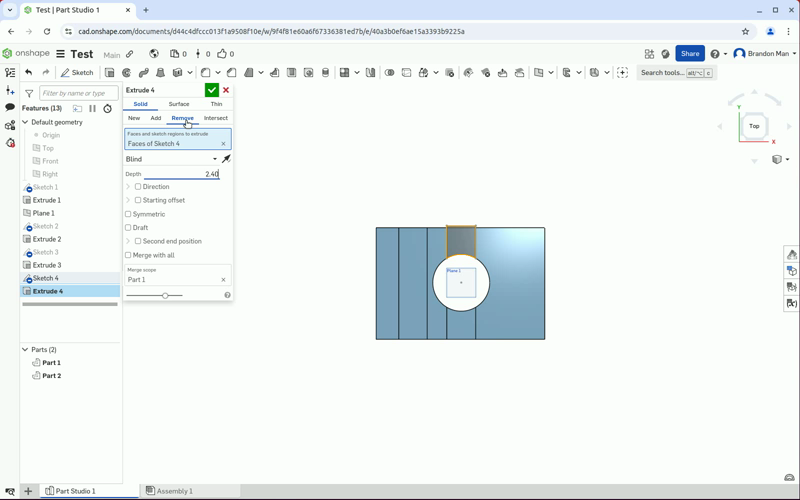
key(tab, 6)
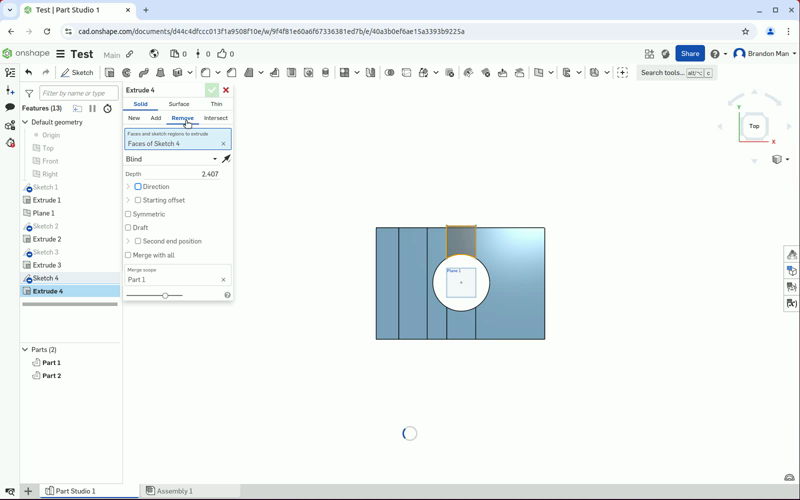
key(space)
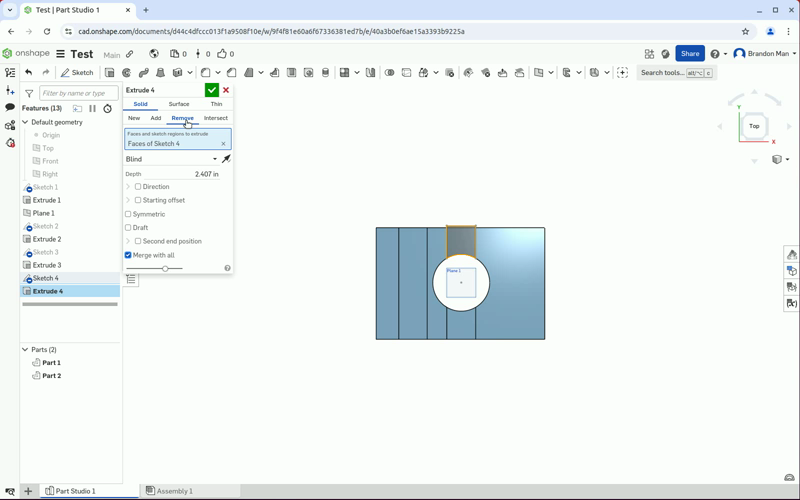
key(enter)
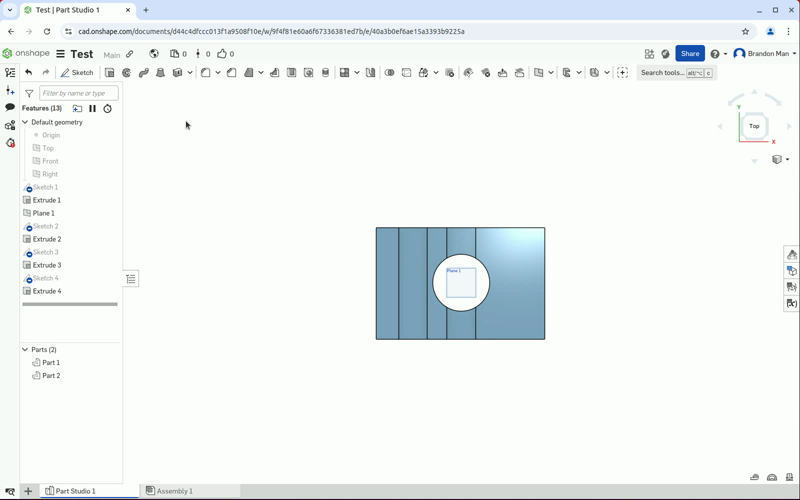
key(shift+h)
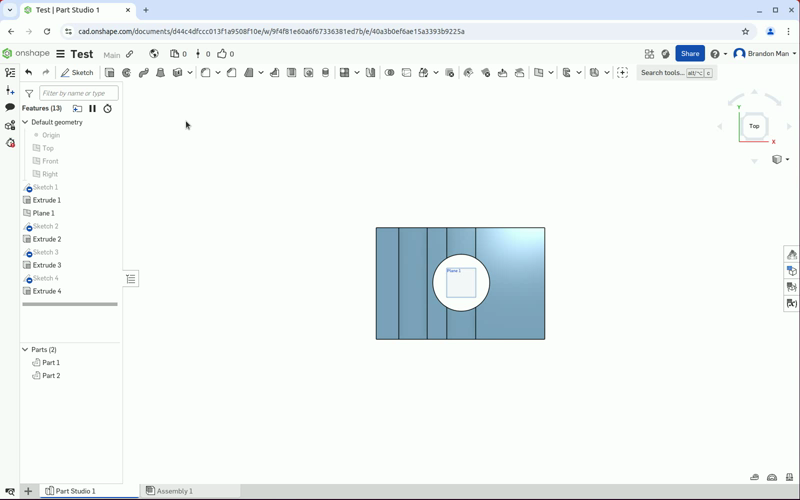
key(shift+h)
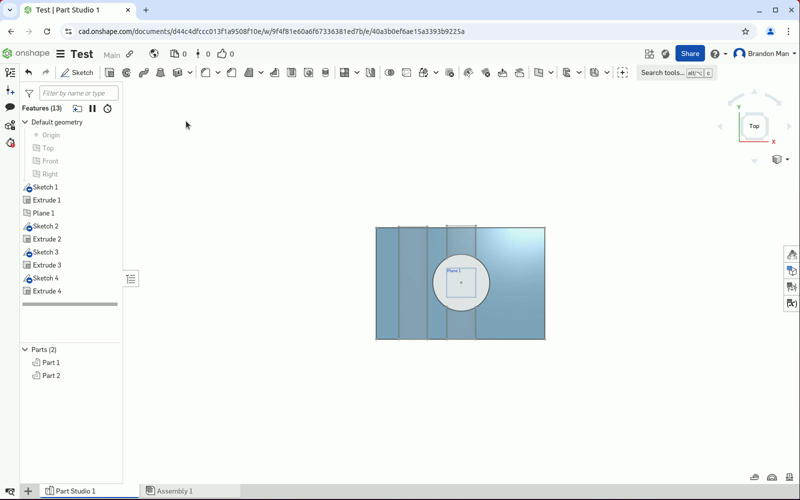
key(shift+7)
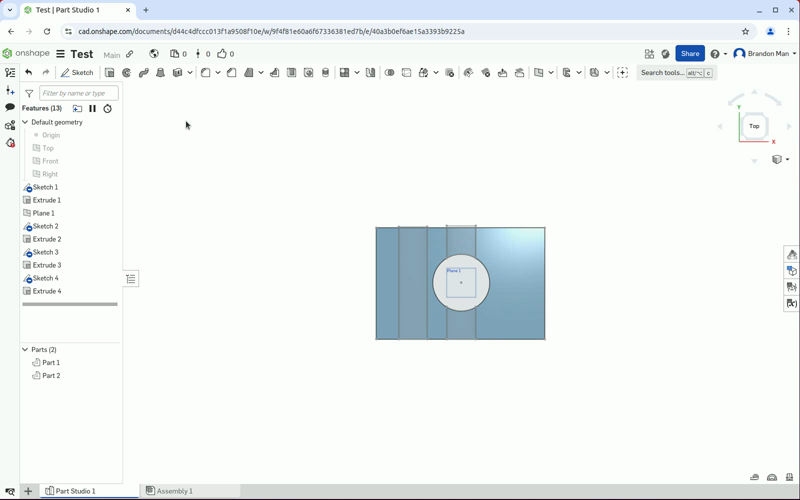
key(up, 3)
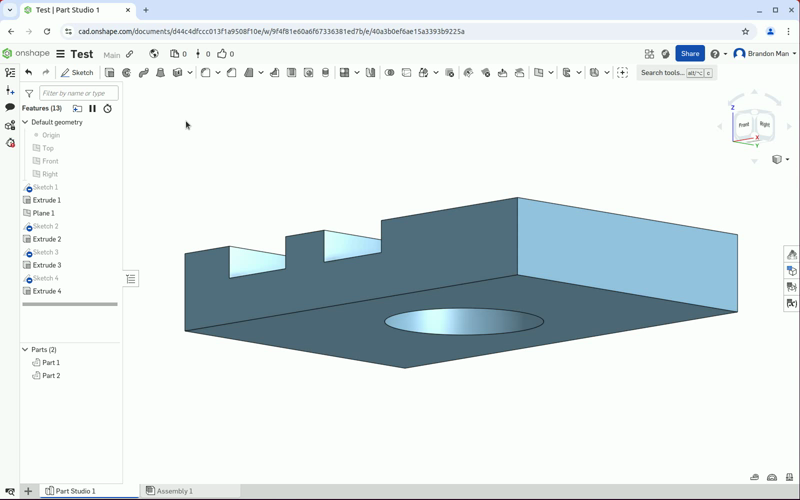
key(left, 3)
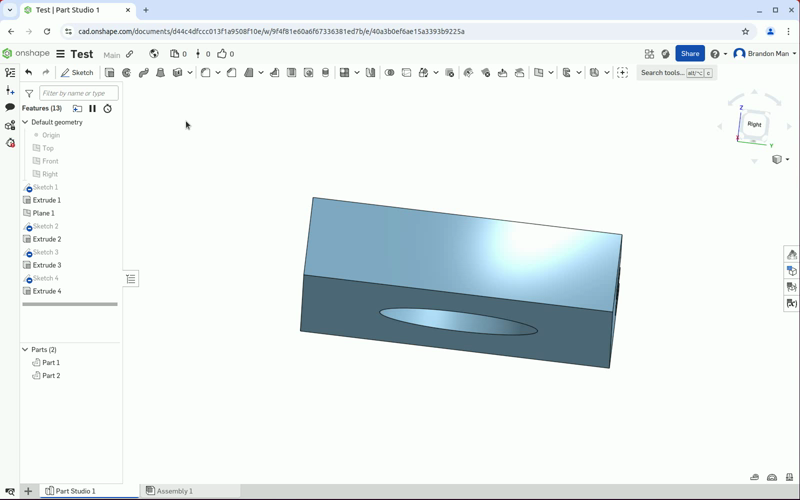
key(right, 3)
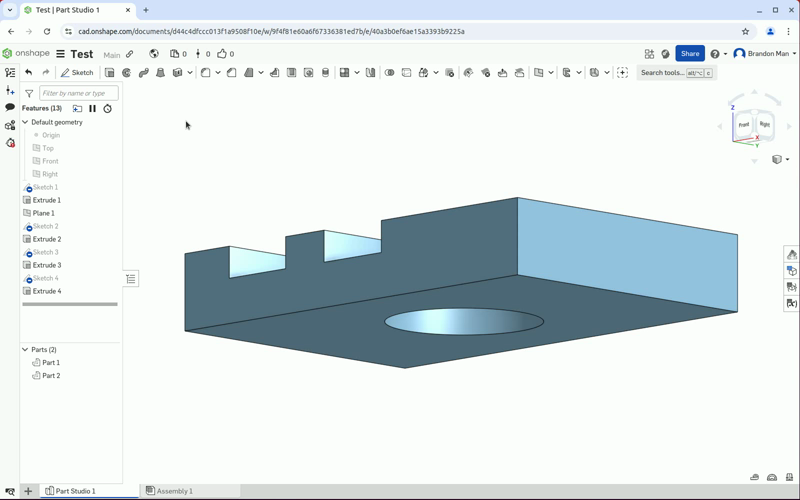
key(down, 3)
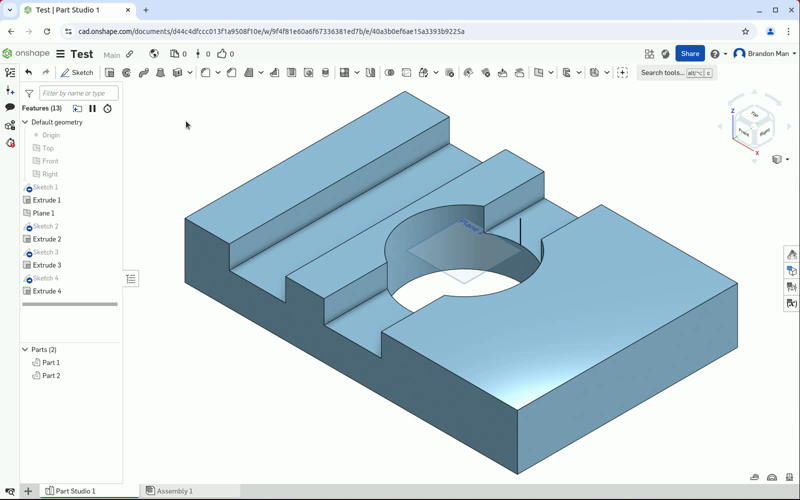
mouse_move(73, 189)
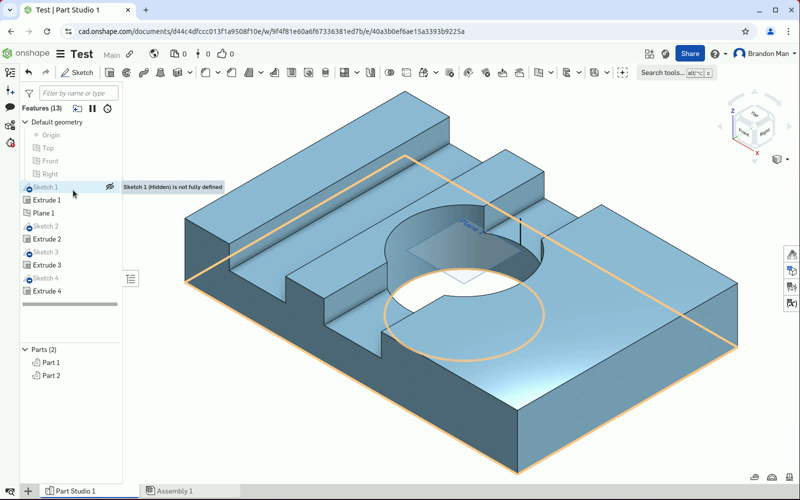
click(73, 189)